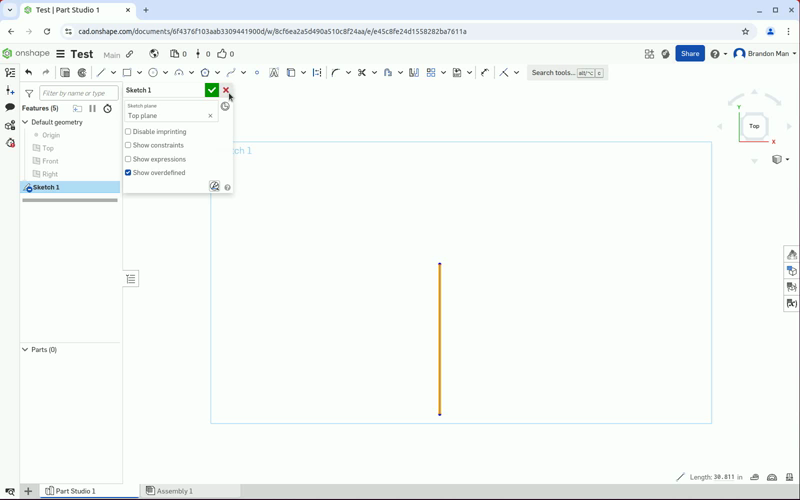
key(shift+h)
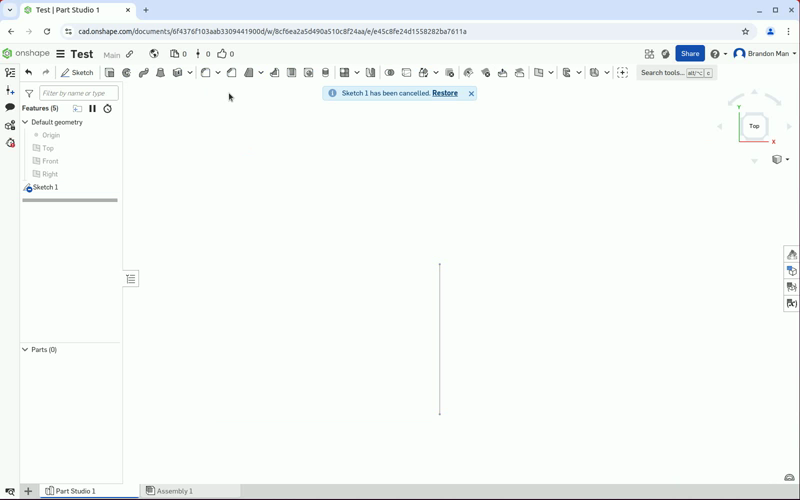
key(shift+s)
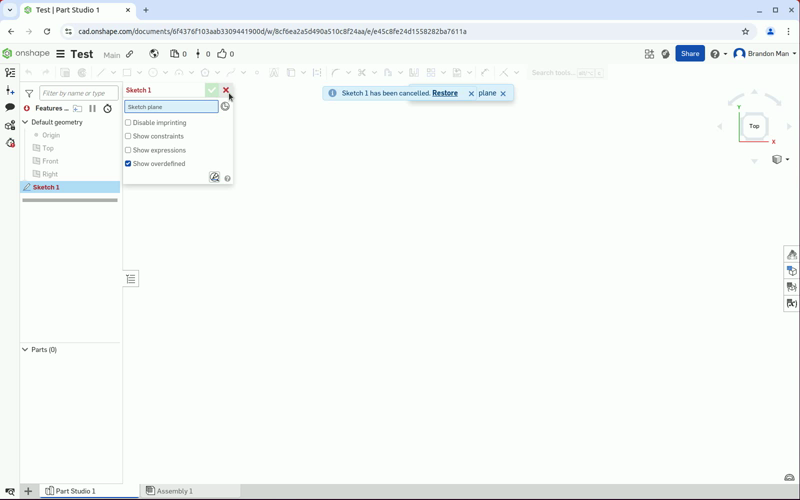
mouse_move(73, 150)
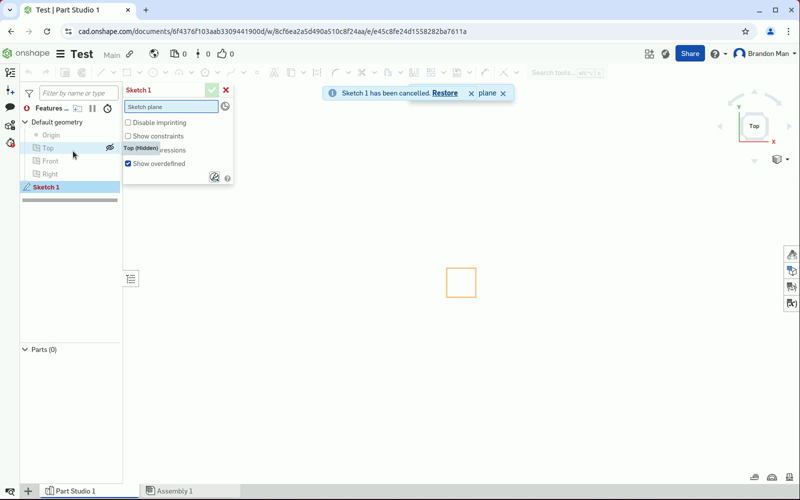
click(73, 150)
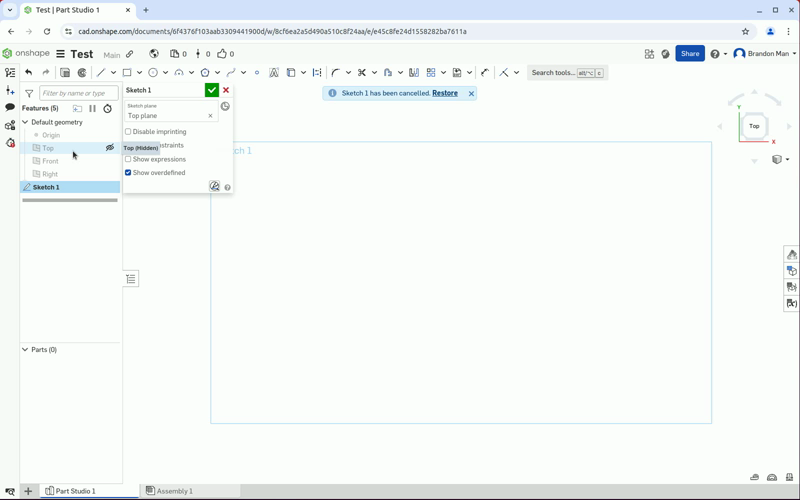
mouse_move(73, 352)
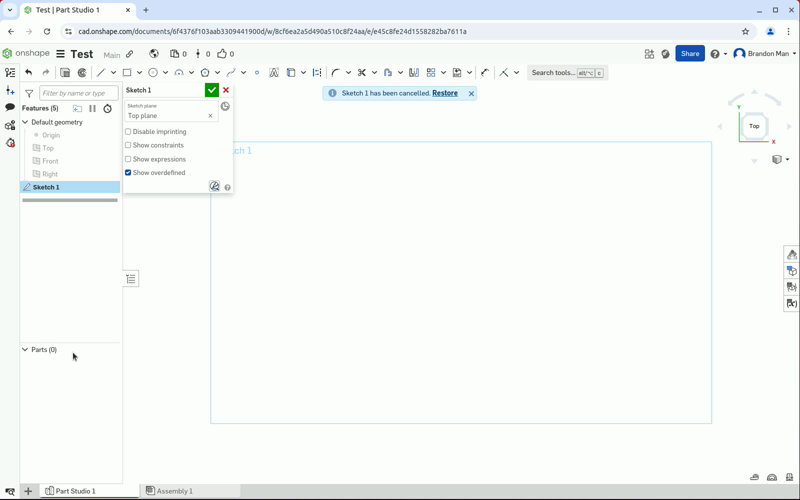
key(y)
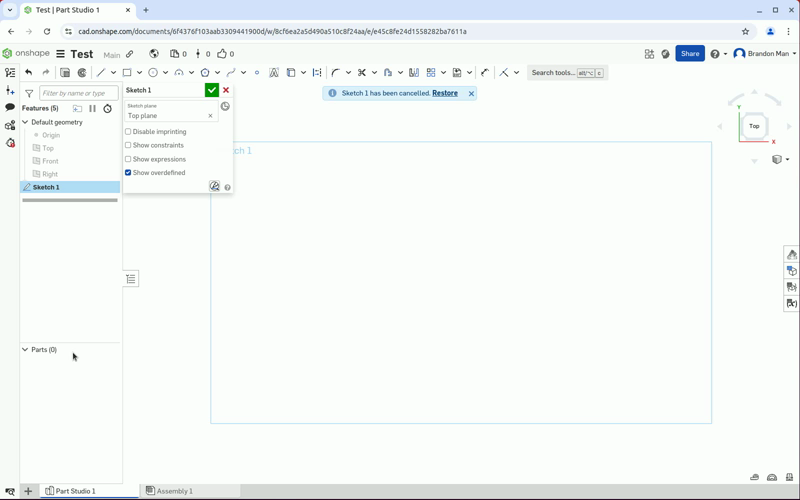
key(a)
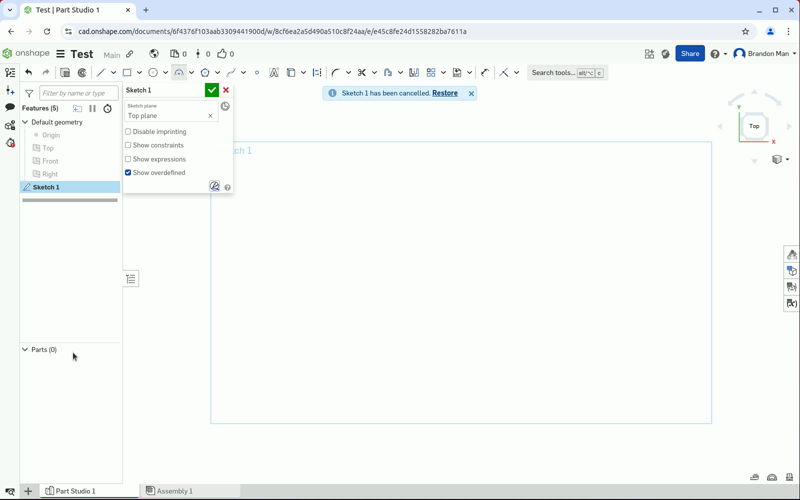
key_down(shift)
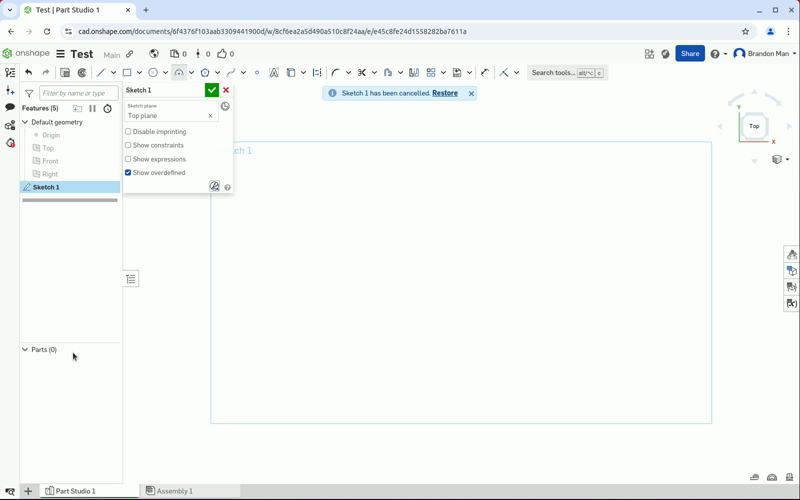
mouse_move(478, 276)
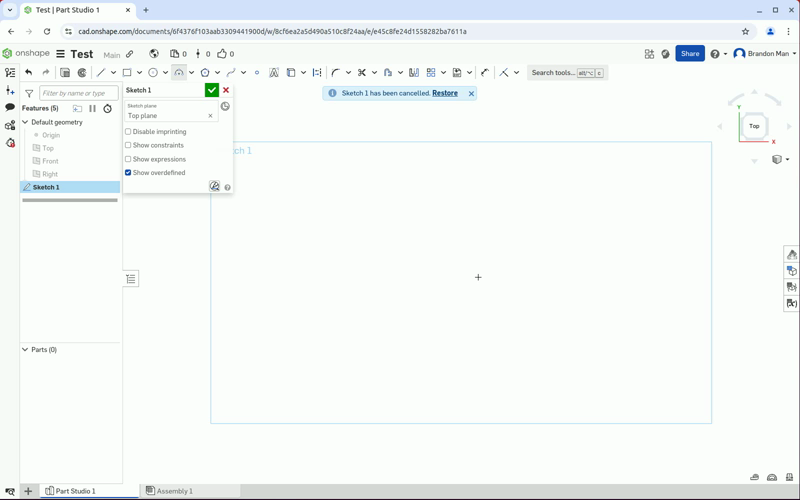
click(478, 276)
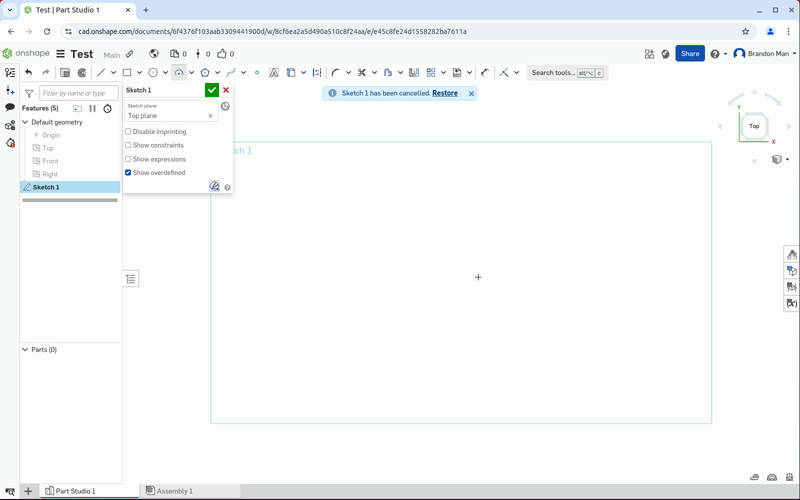
key_up(shift)
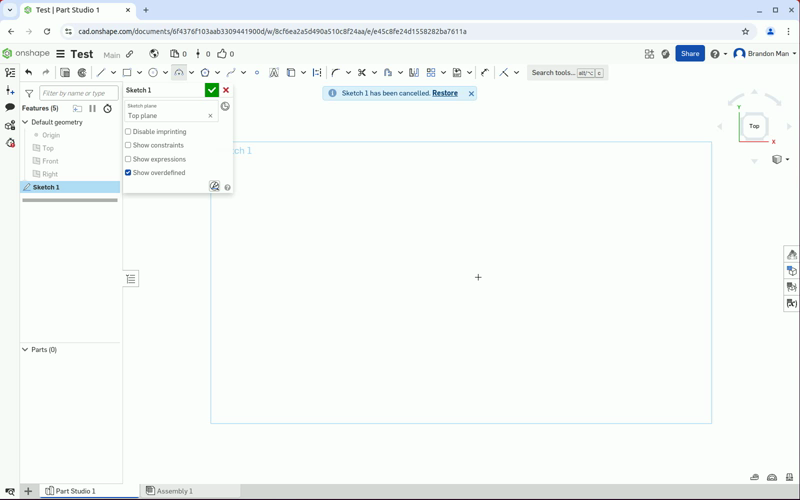
key_down(shift)
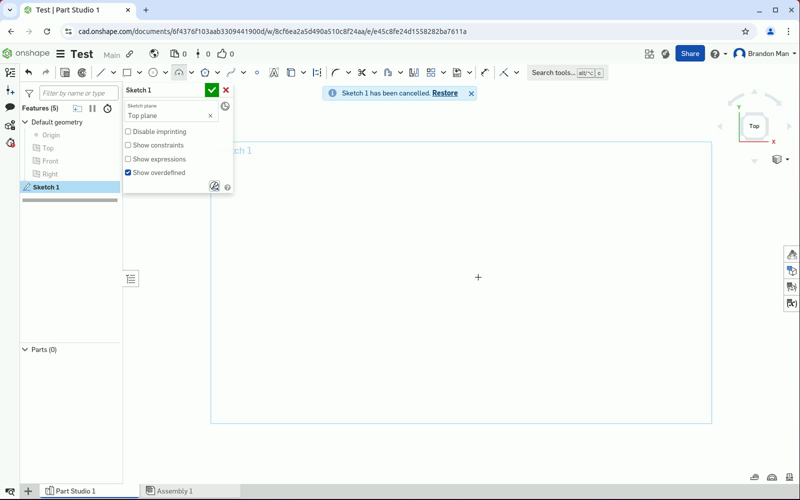
mouse_move(479, 280)
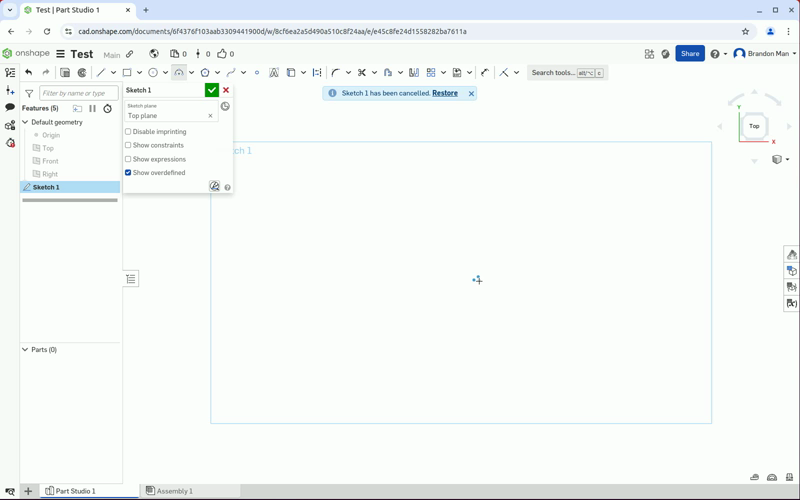
scroll(6)
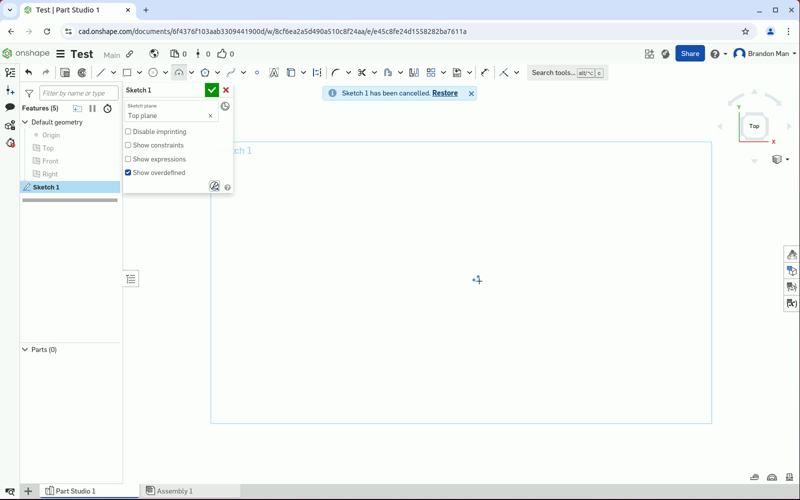
scroll(6)
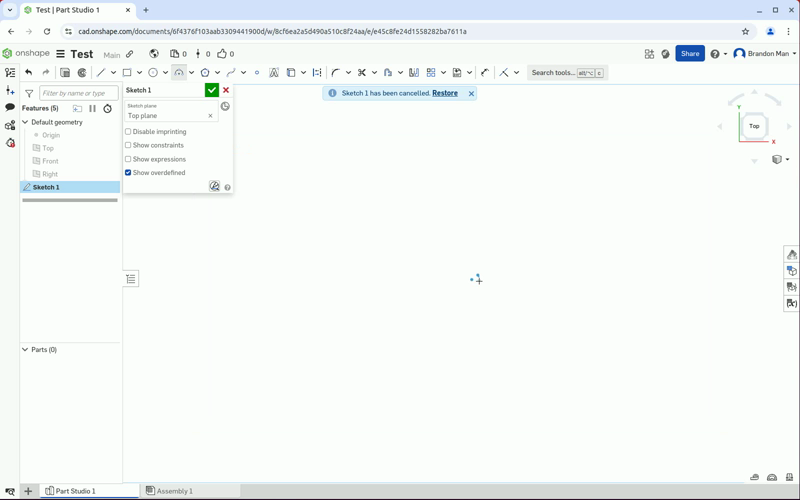
scroll(6)
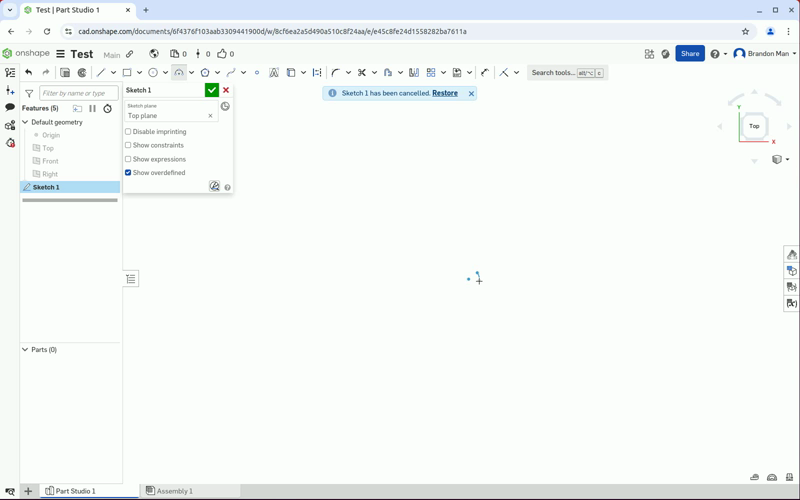
scroll(6)
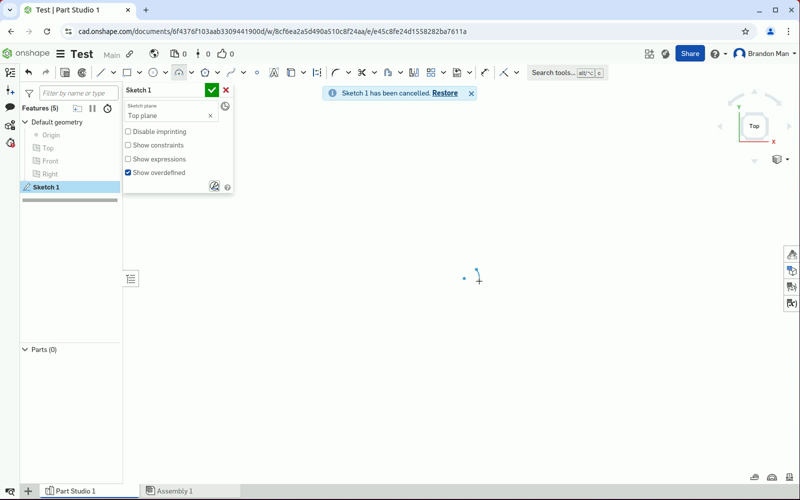
scroll(6)
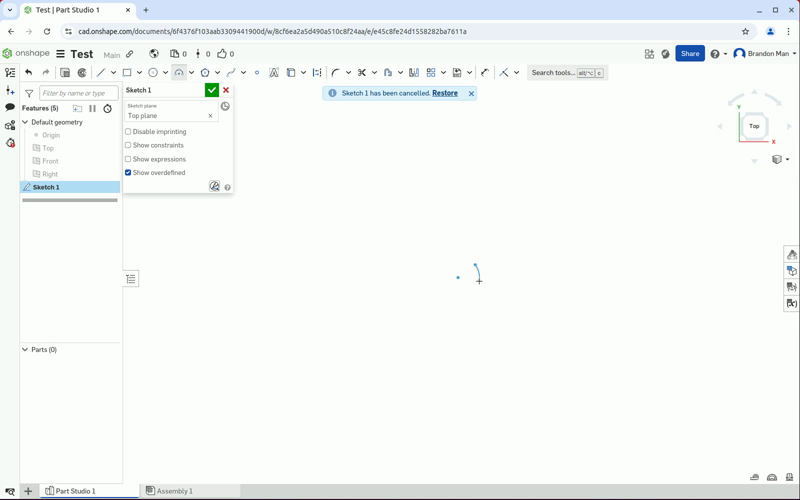
scroll(6)
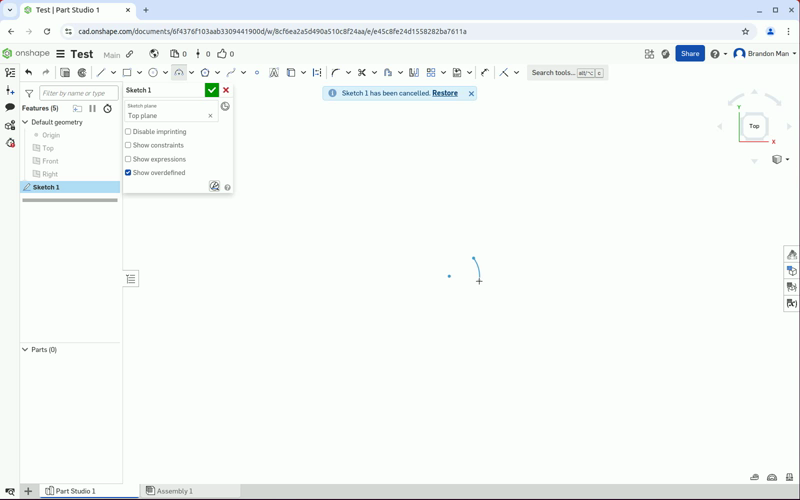
scroll(6)
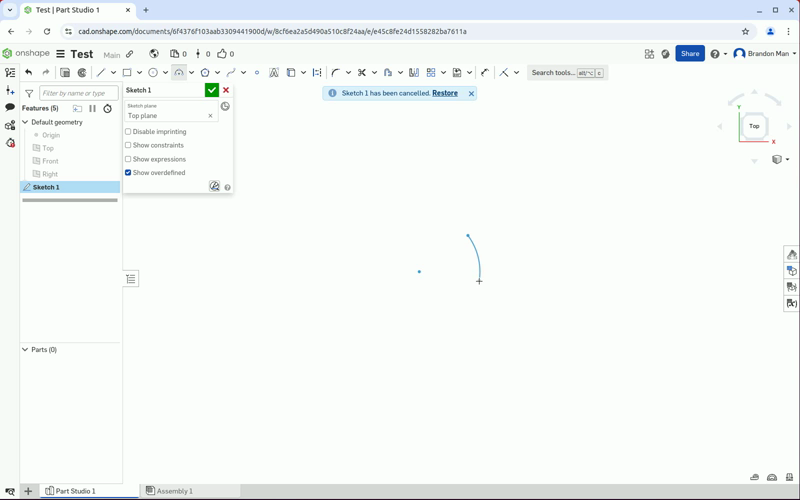
click(479, 280)
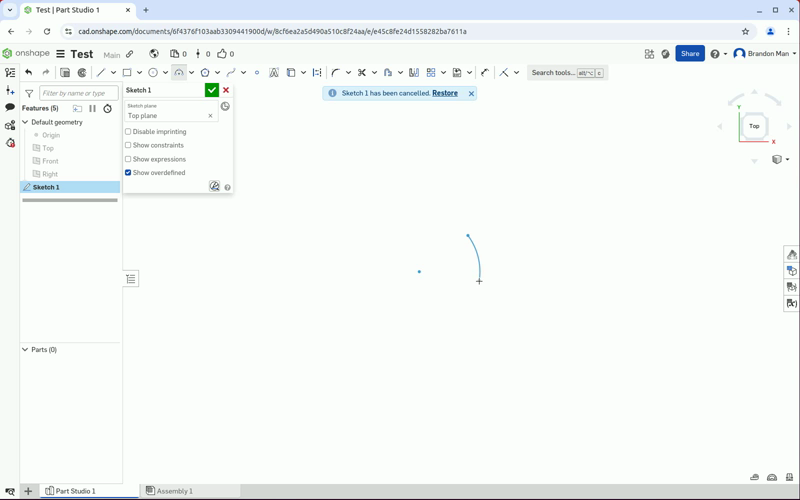
scroll(-6)
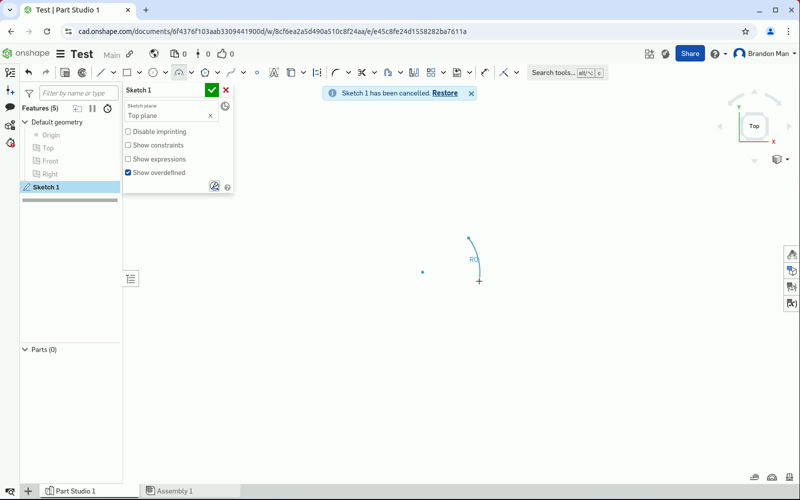
scroll(-6)
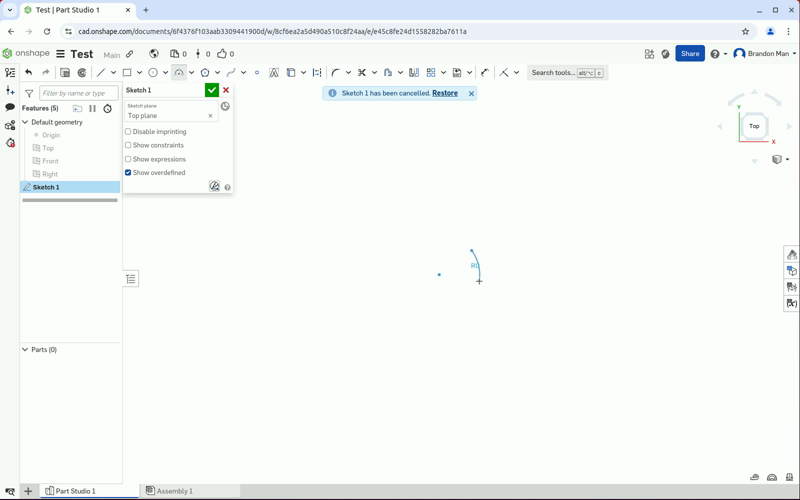
scroll(-6)
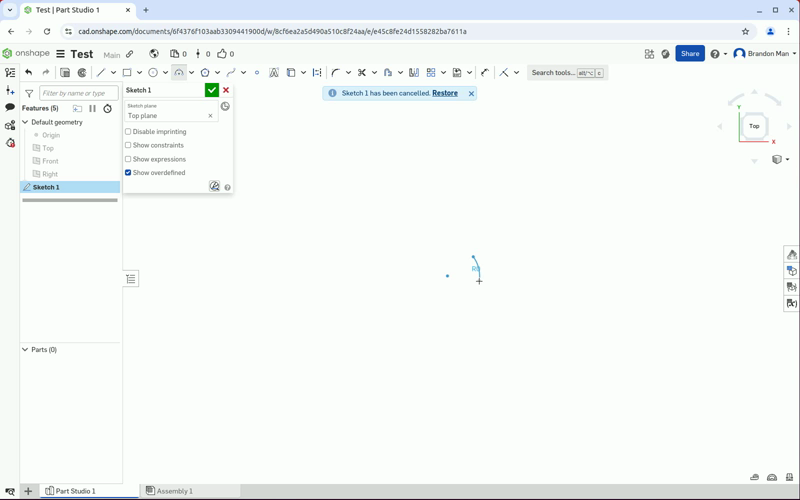
scroll(-6)
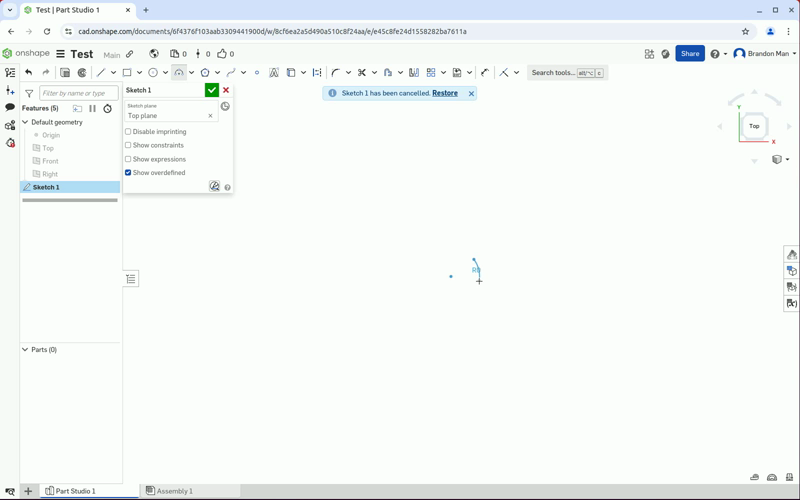
scroll(-6)
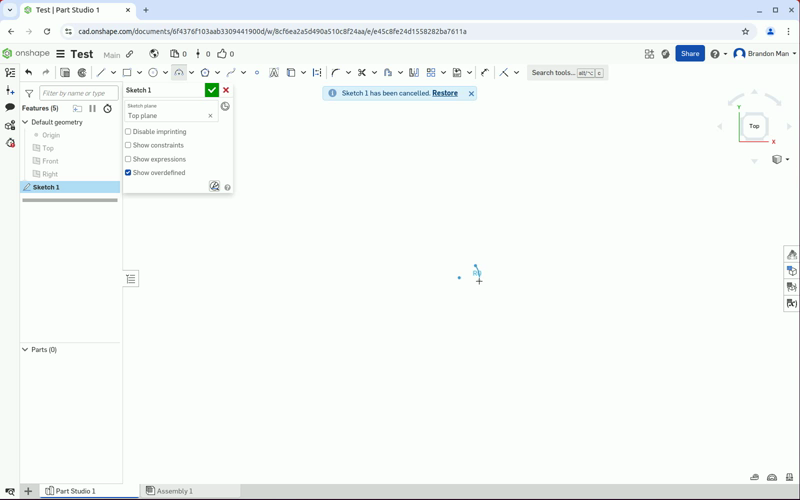
scroll(-6)
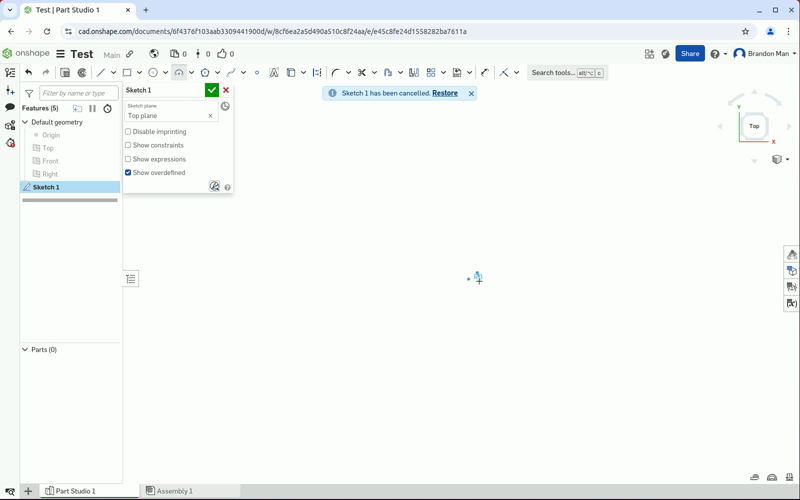
scroll(-6)
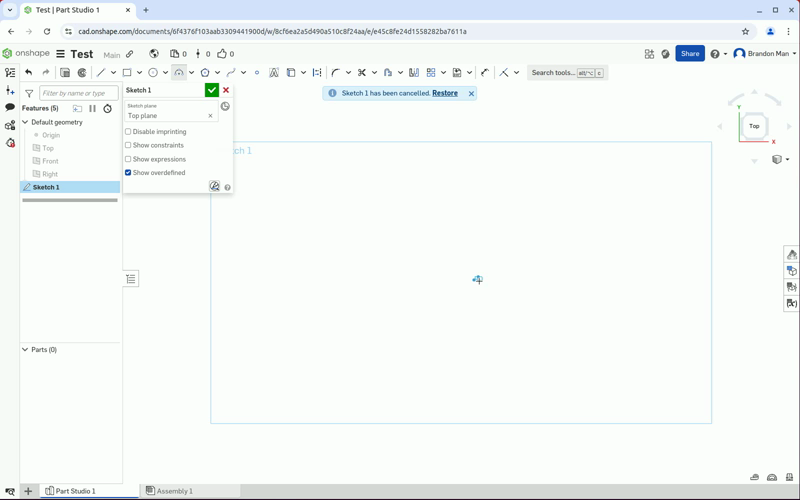
mouse_move(479, 279)
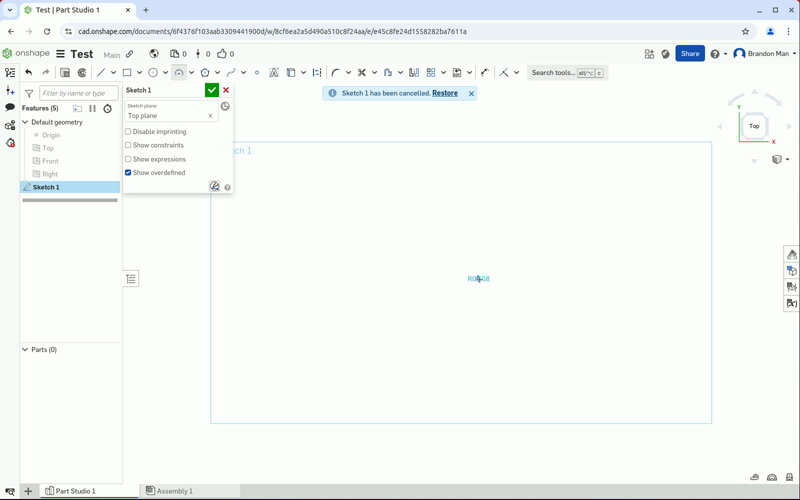
scroll(6)
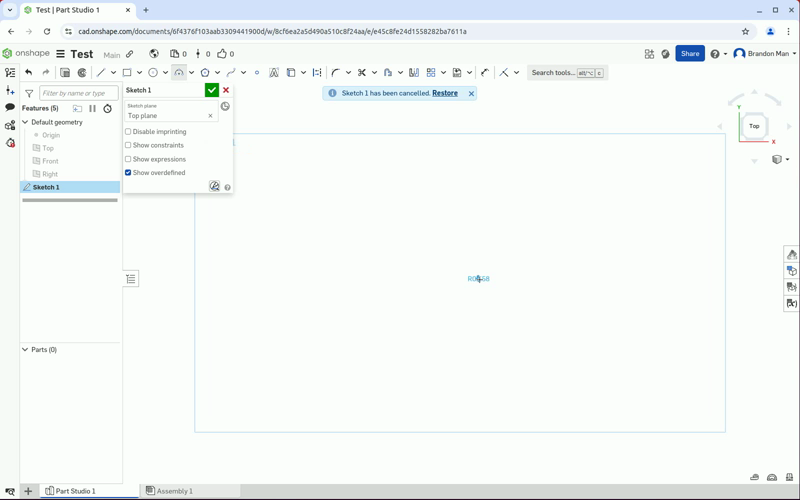
scroll(6)
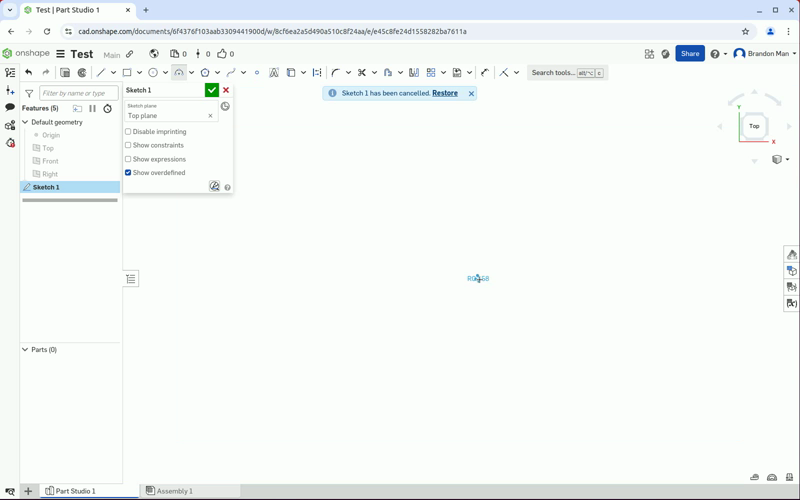
scroll(6)
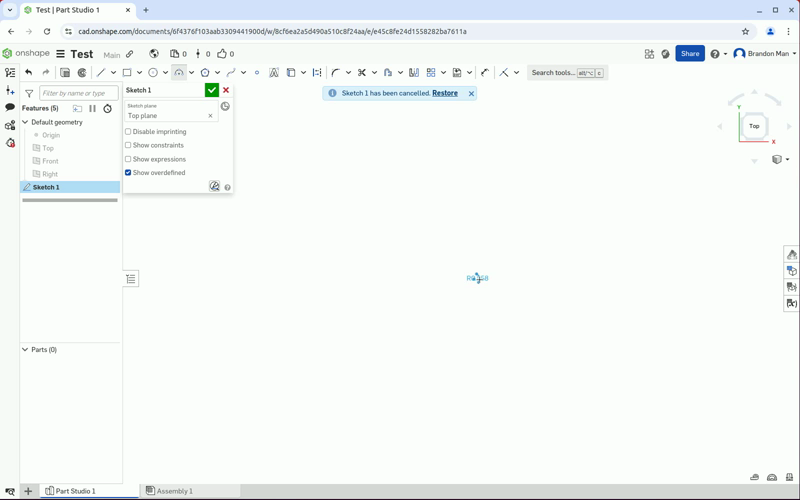
scroll(6)
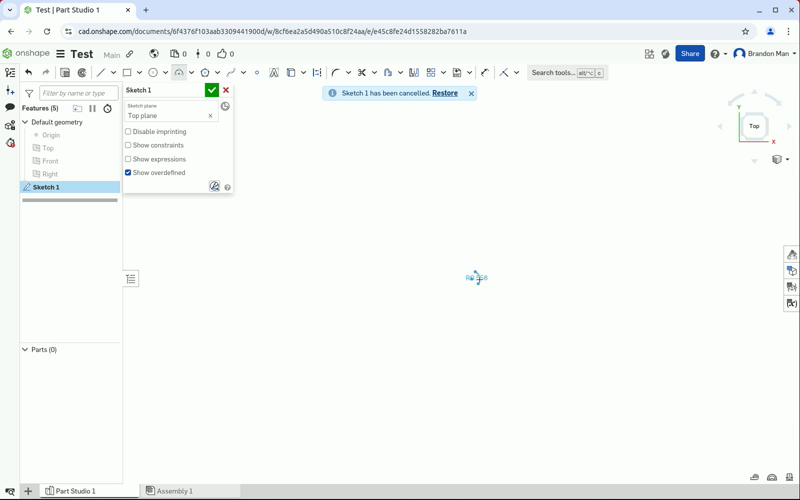
scroll(6)
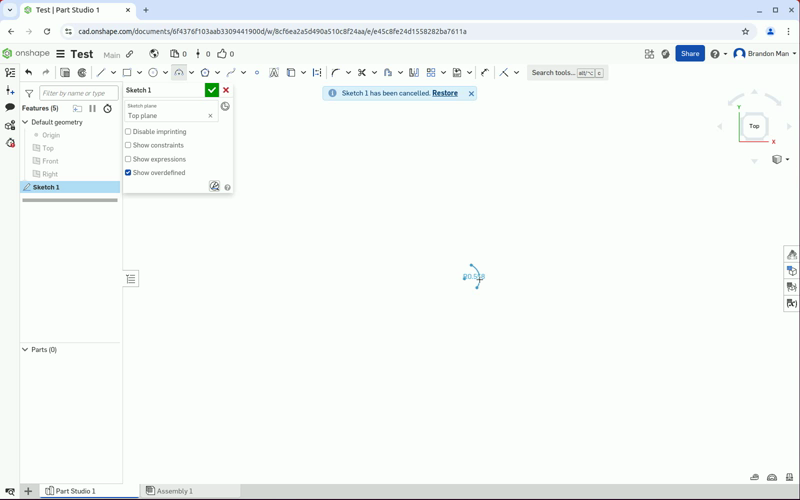
scroll(6)
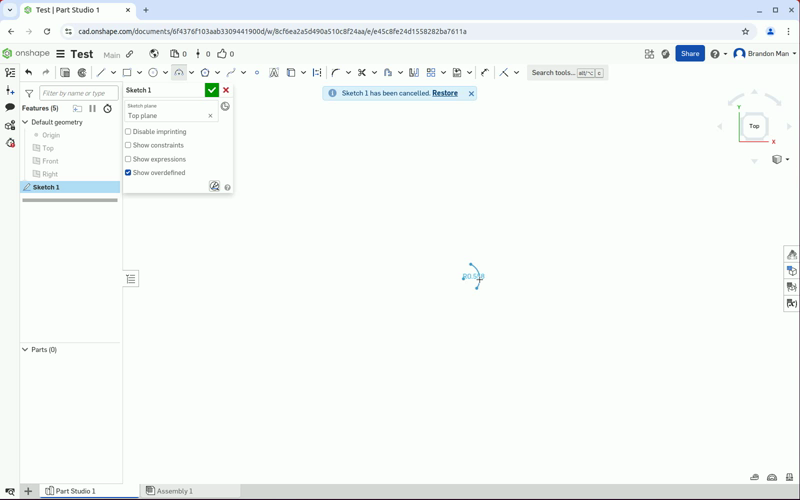
scroll(6)
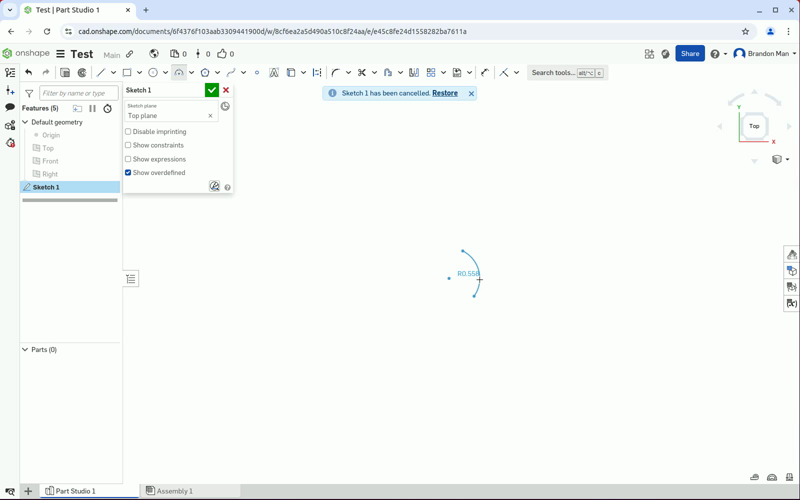
click(479, 279)
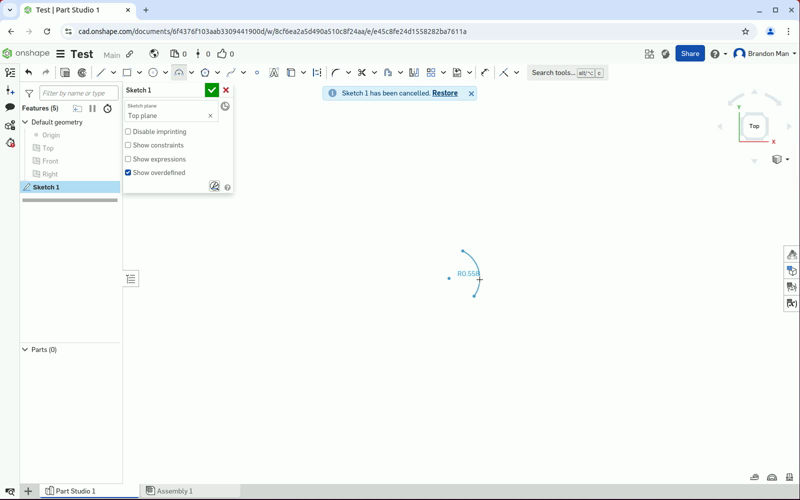
scroll(-6)
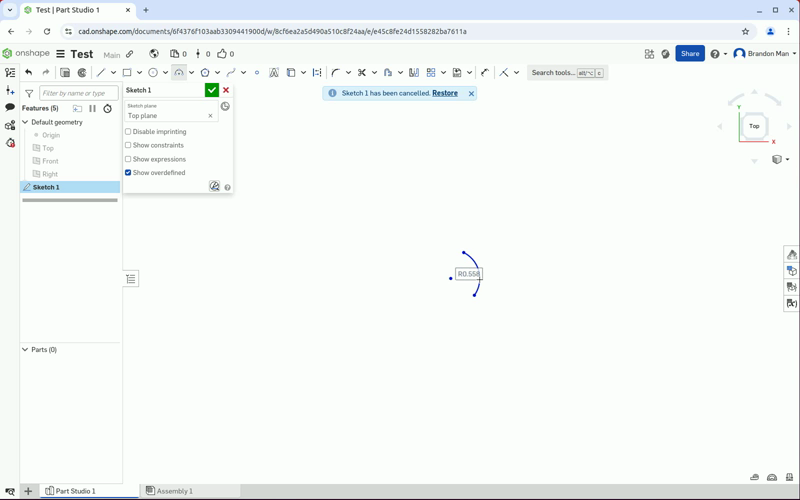
scroll(-6)
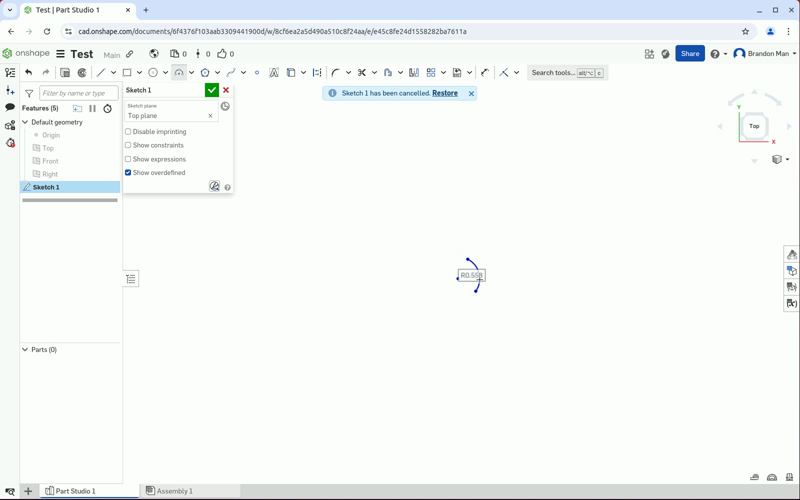
scroll(-6)
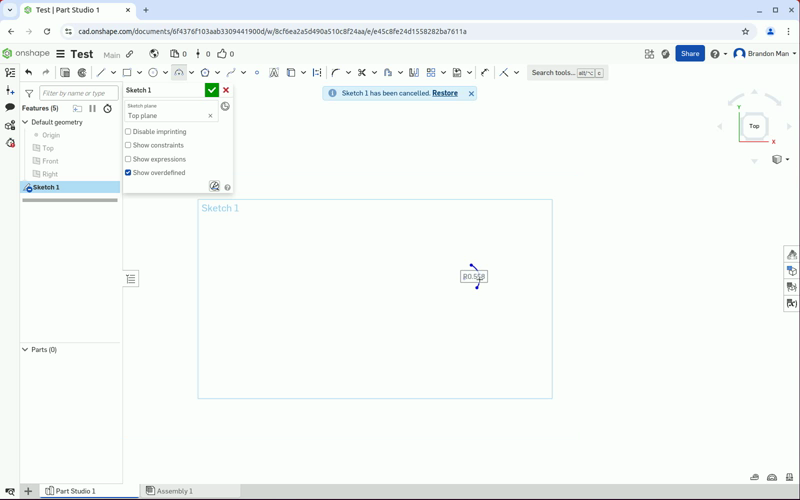
scroll(-6)
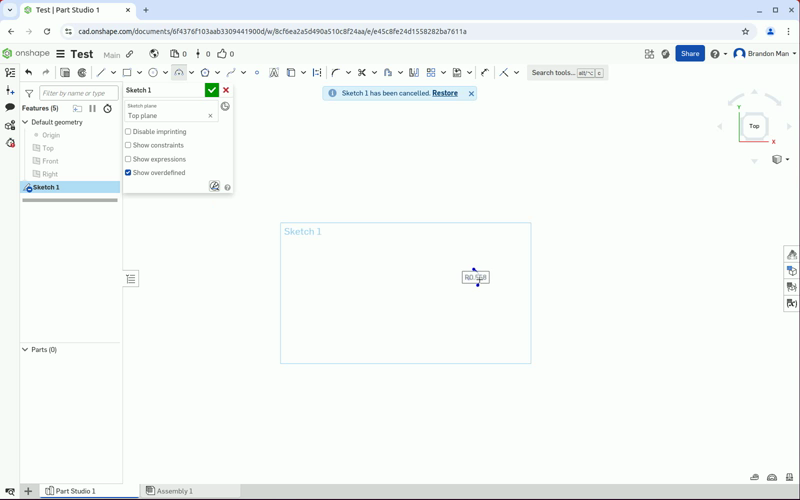
scroll(-6)
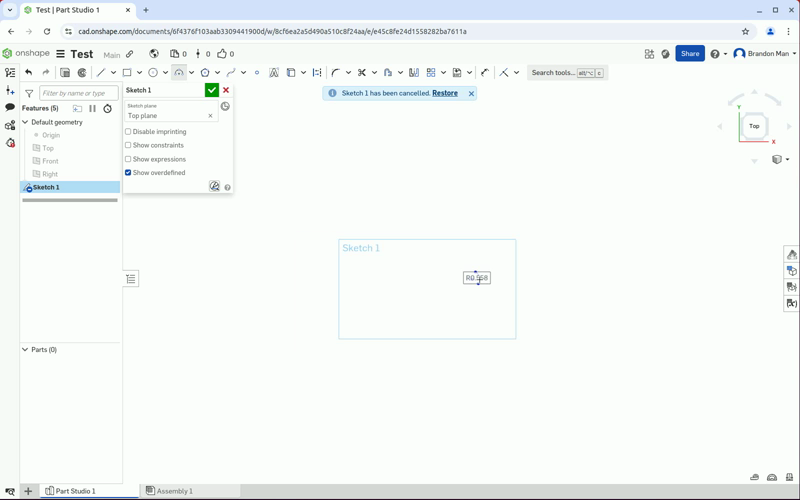
scroll(-6)
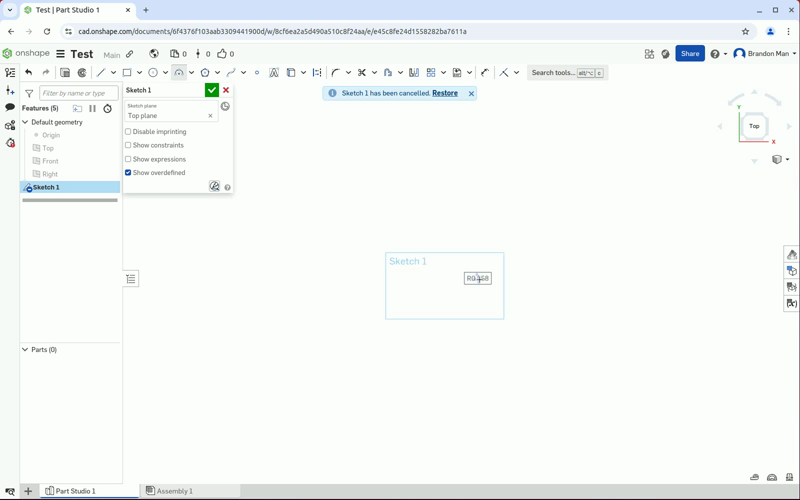
scroll(-6)
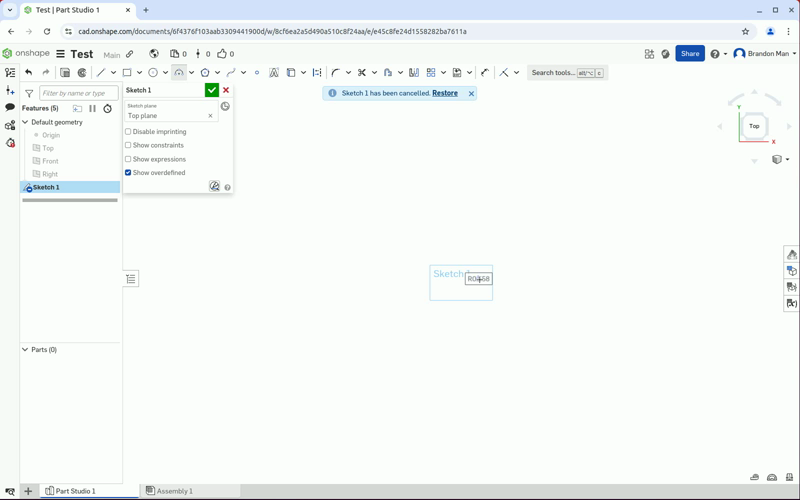
key_up(shift)
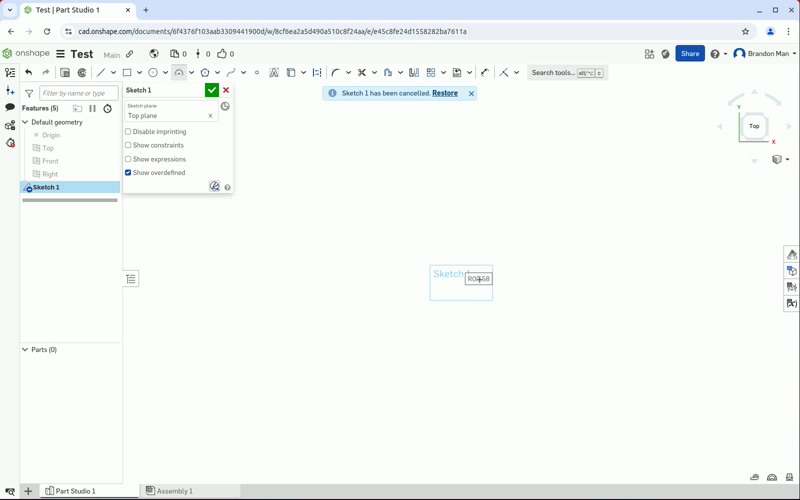
key(esc)
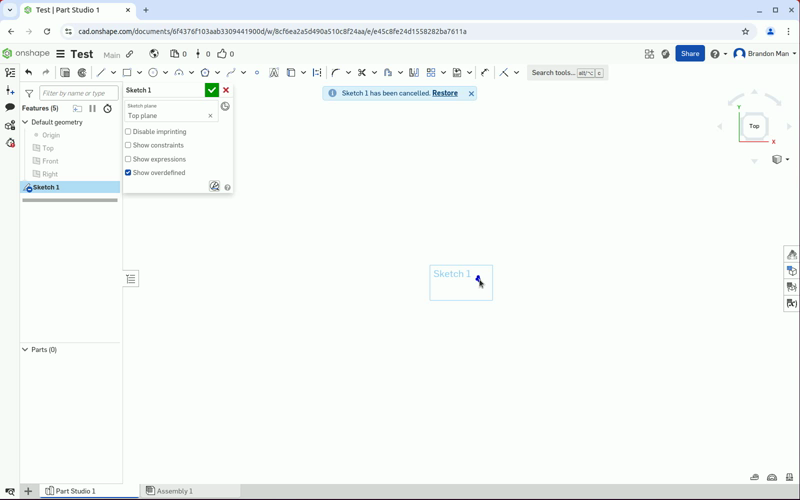
key(l)
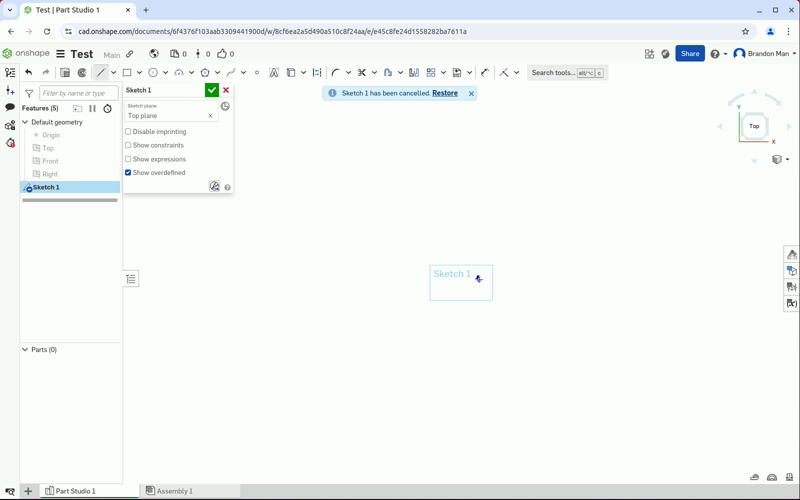
mouse_move(479, 280)
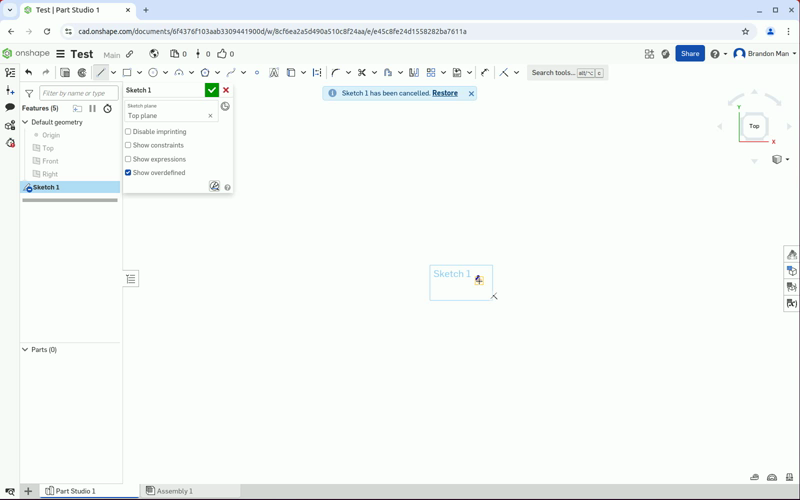
scroll(6)
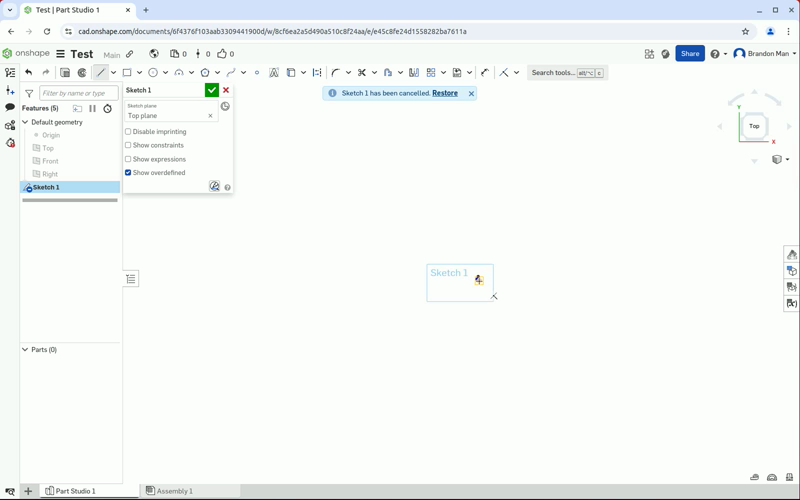
scroll(6)
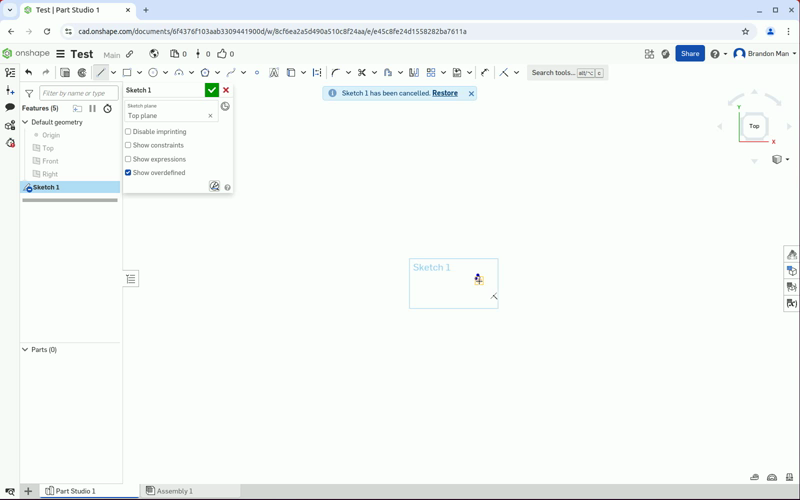
scroll(6)
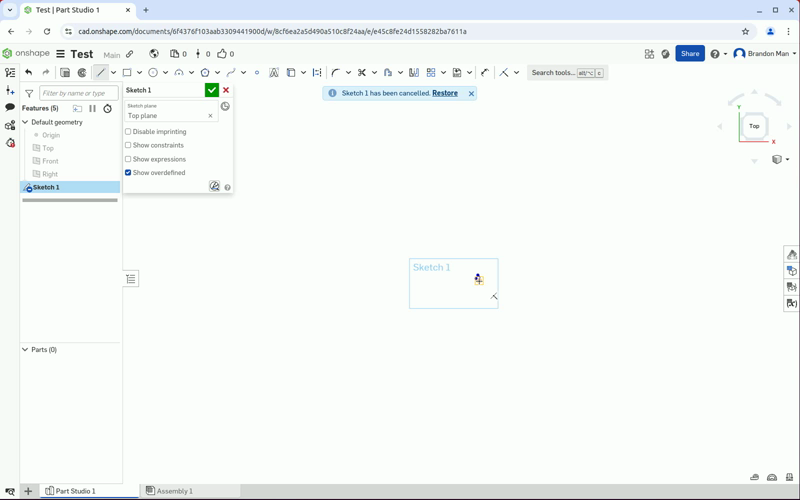
scroll(6)
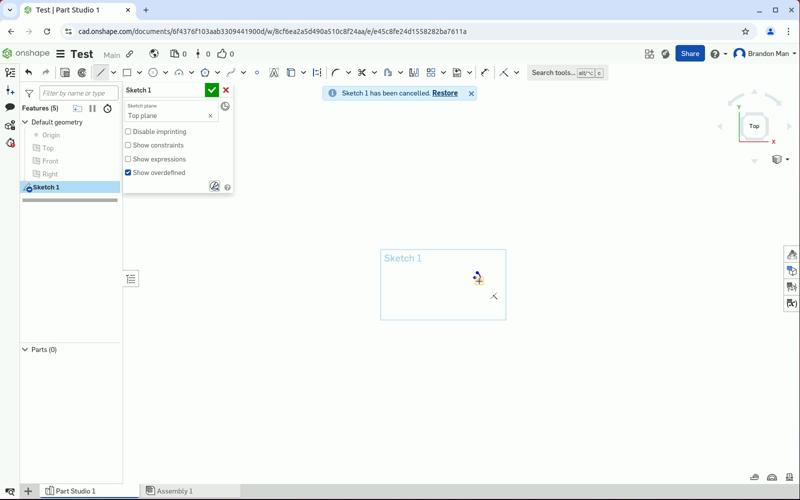
scroll(6)
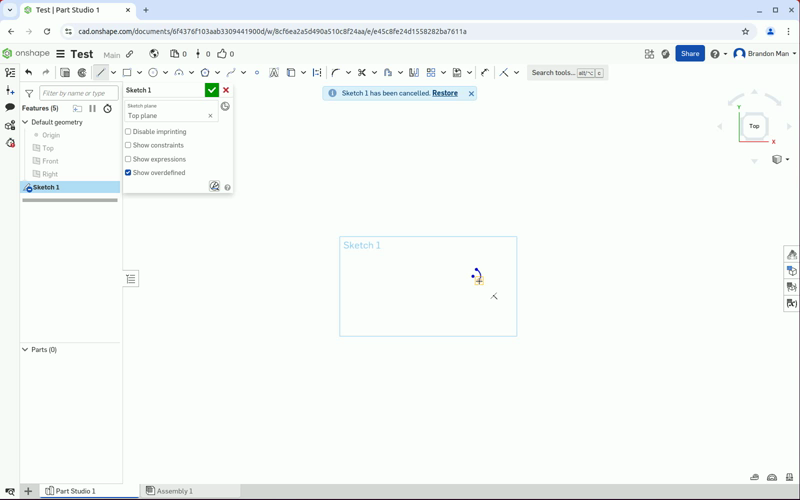
scroll(6)
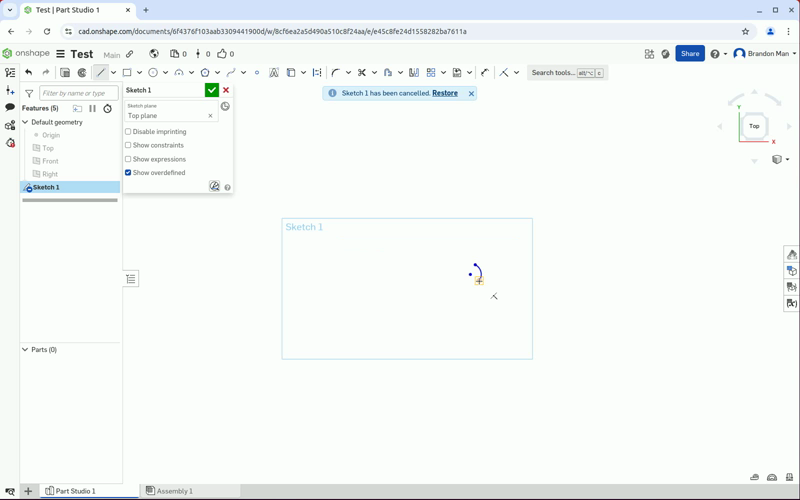
scroll(6)
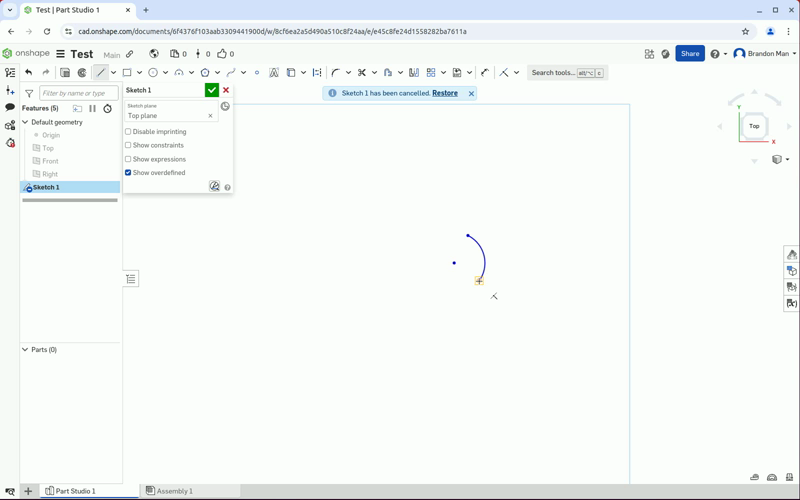
click(479, 280)
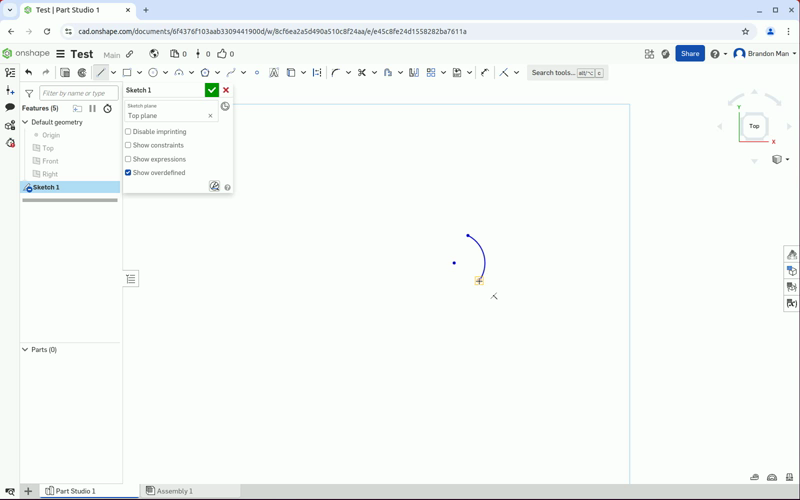
scroll(-6)
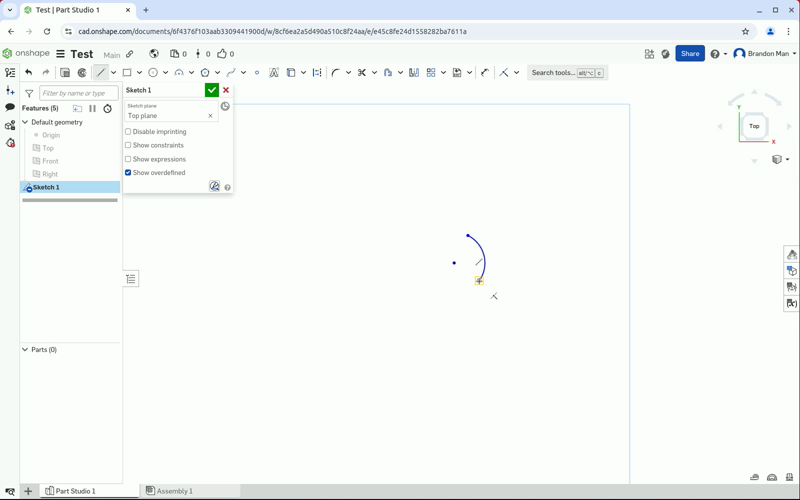
scroll(-6)
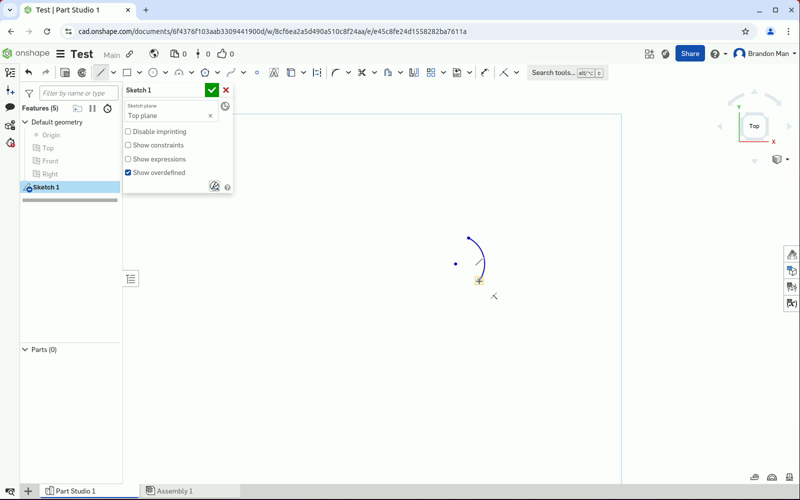
scroll(-6)
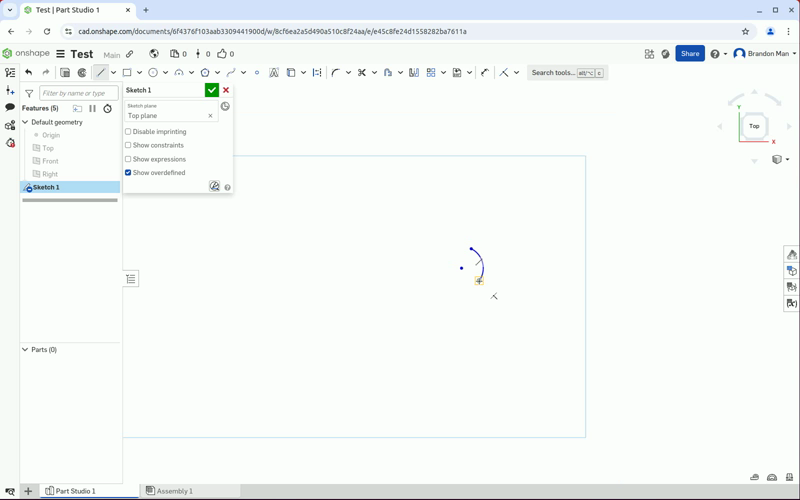
scroll(-6)
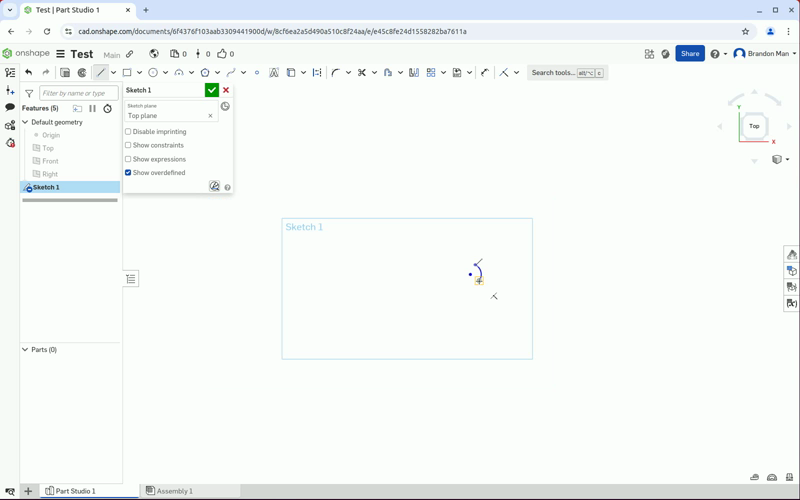
scroll(-6)
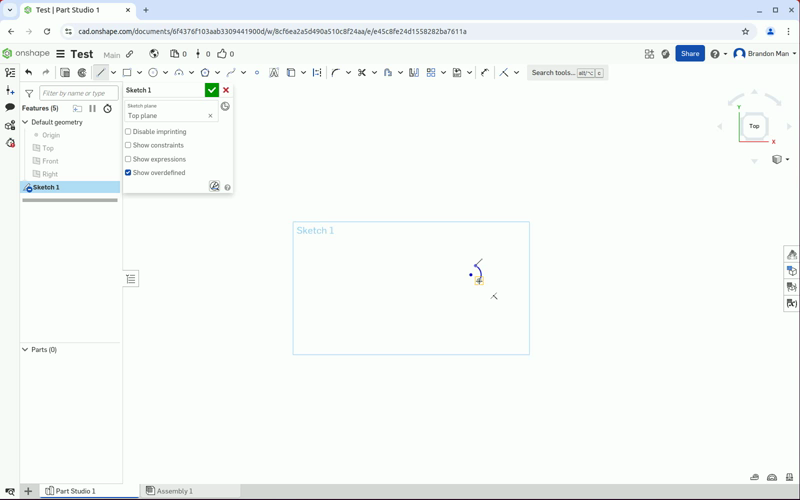
scroll(-6)
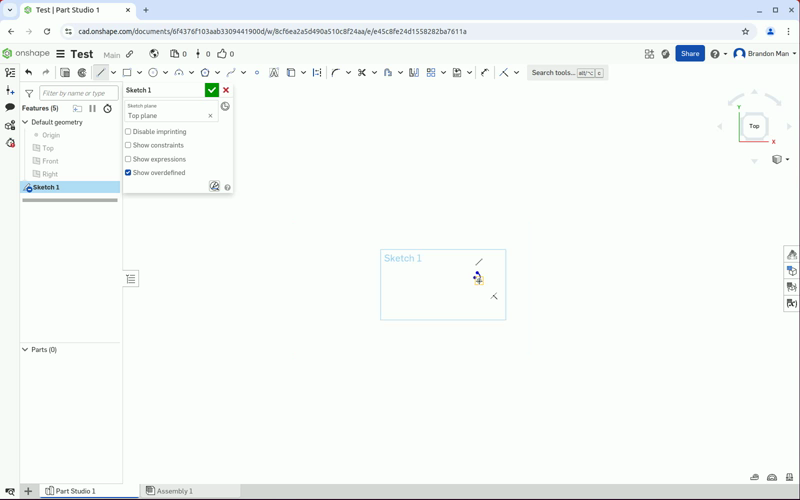
scroll(-6)
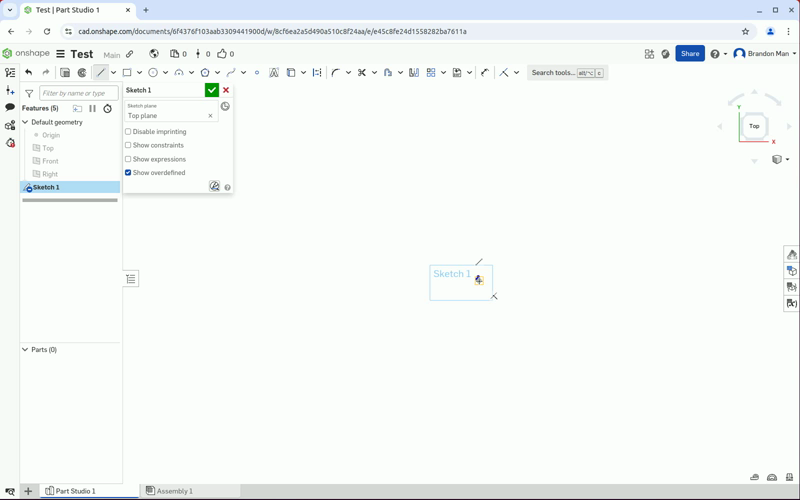
key_down(shift)
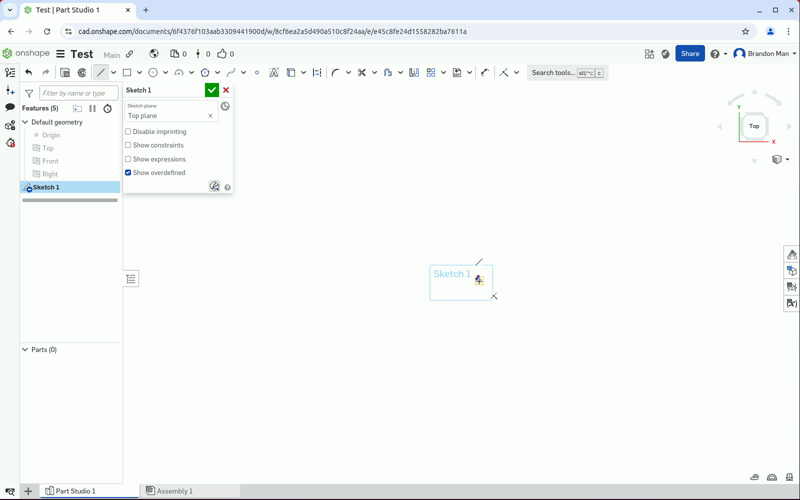
mouse_move(509, 280)
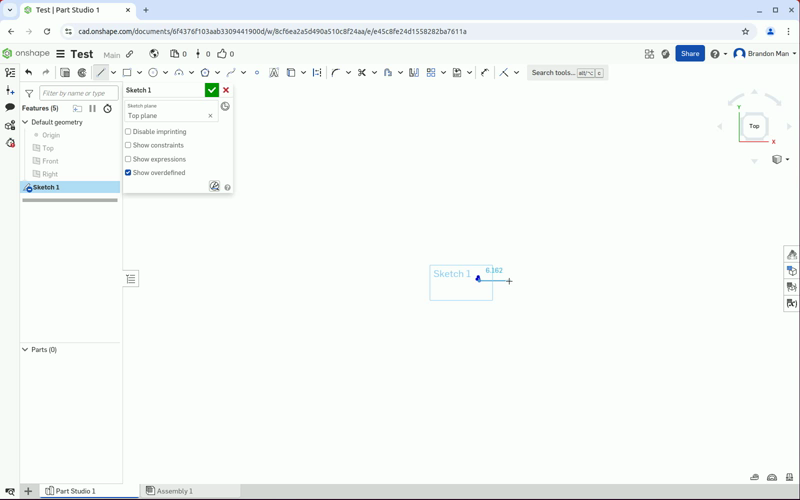
mouse_move(528, 268)
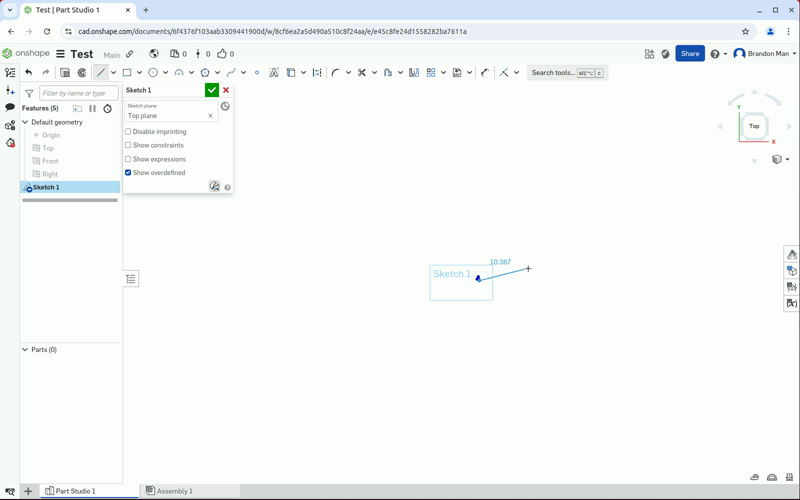
click(528, 268)
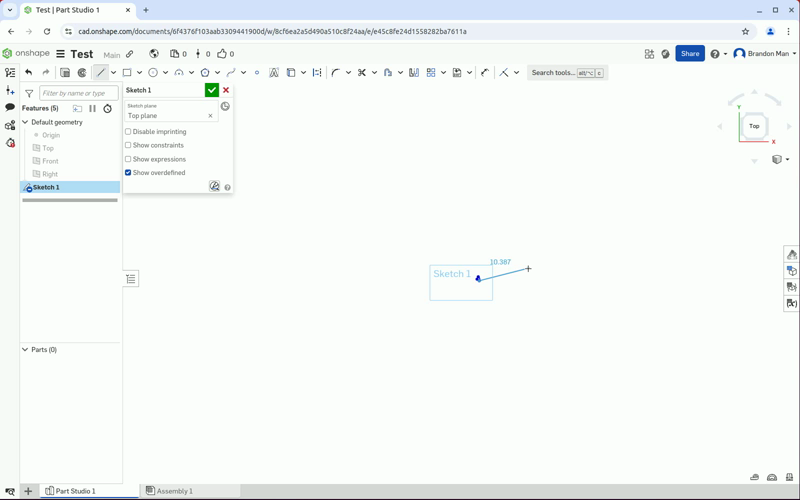
key_up(shift)
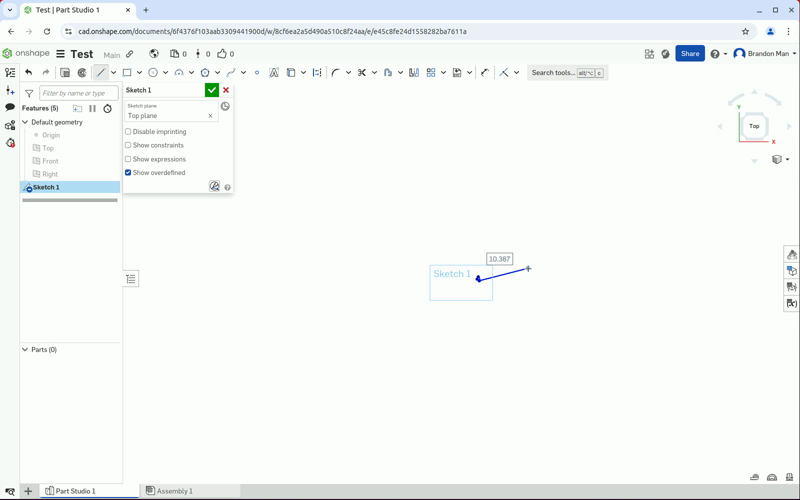
key(esc)
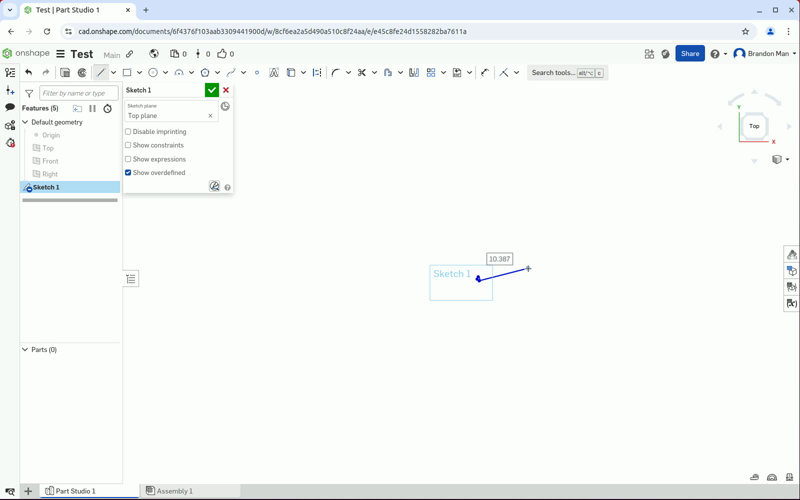
key(a)
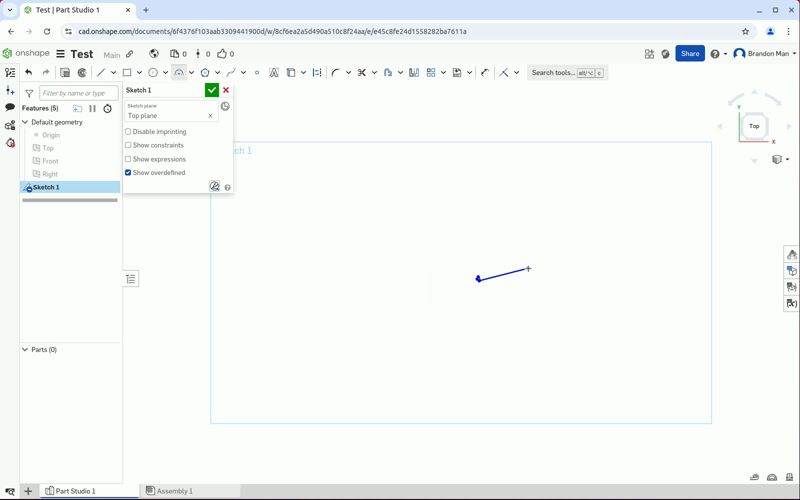
mouse_move(528, 268)
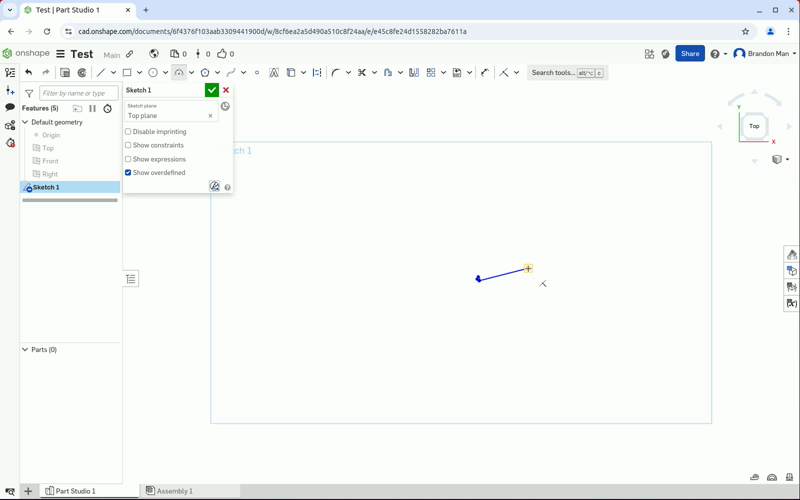
click(528, 268)
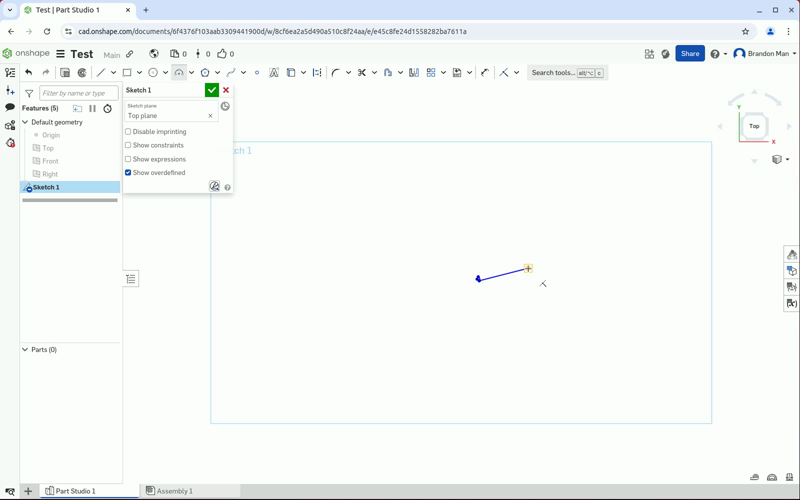
key_down(shift)
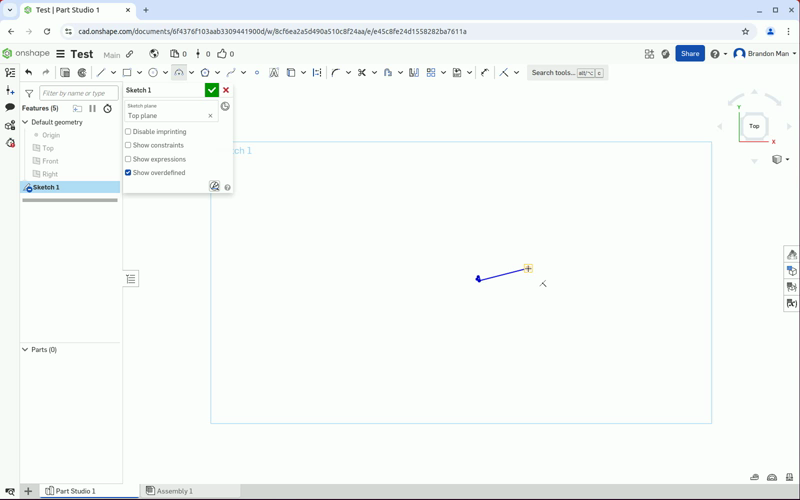
mouse_move(527, 264)
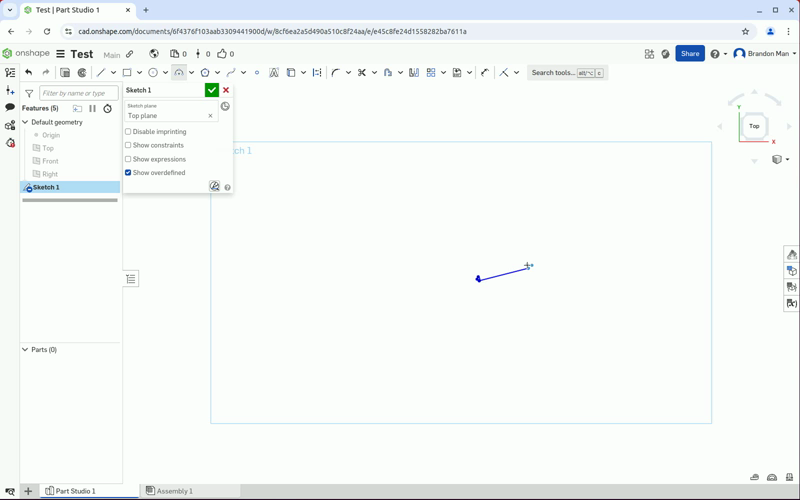
scroll(6)
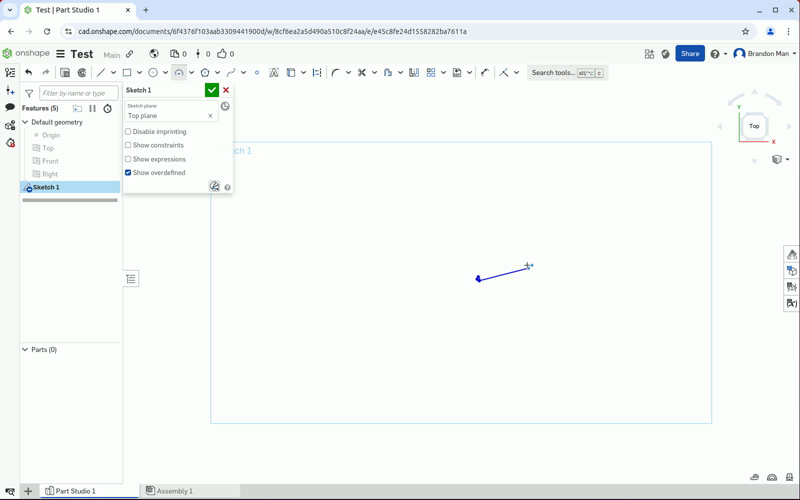
scroll(6)
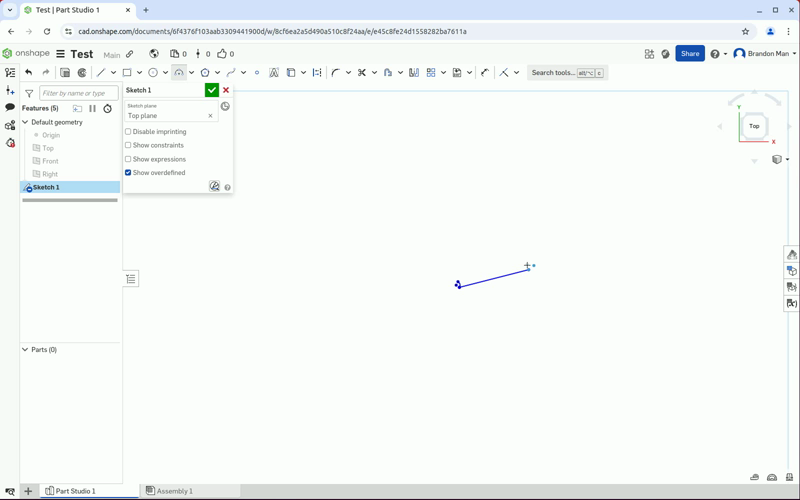
scroll(6)
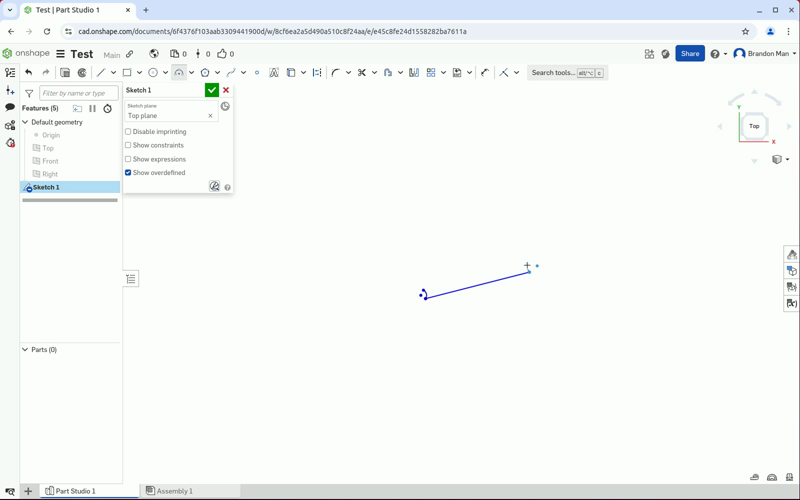
scroll(6)
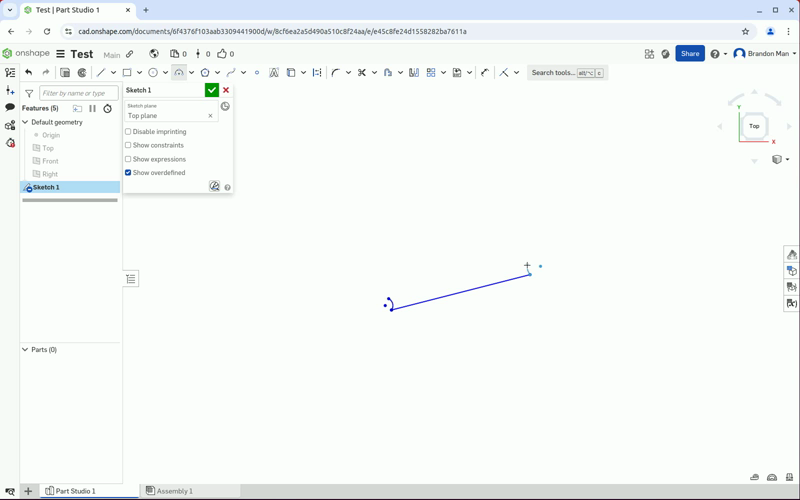
scroll(6)
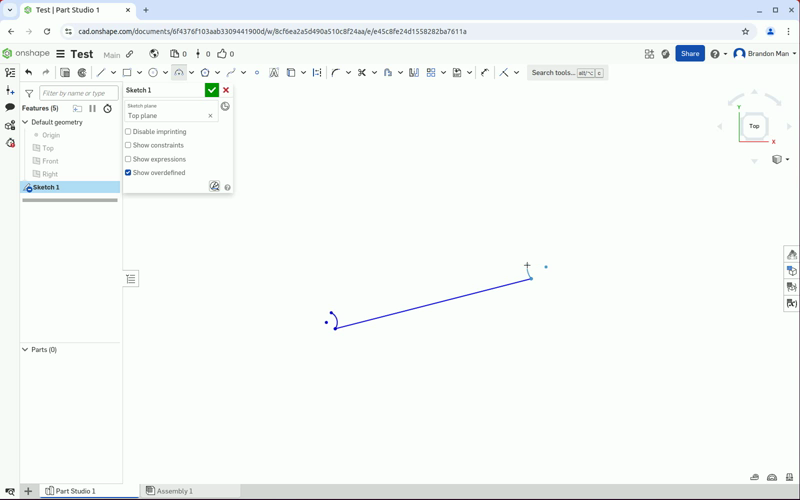
scroll(6)
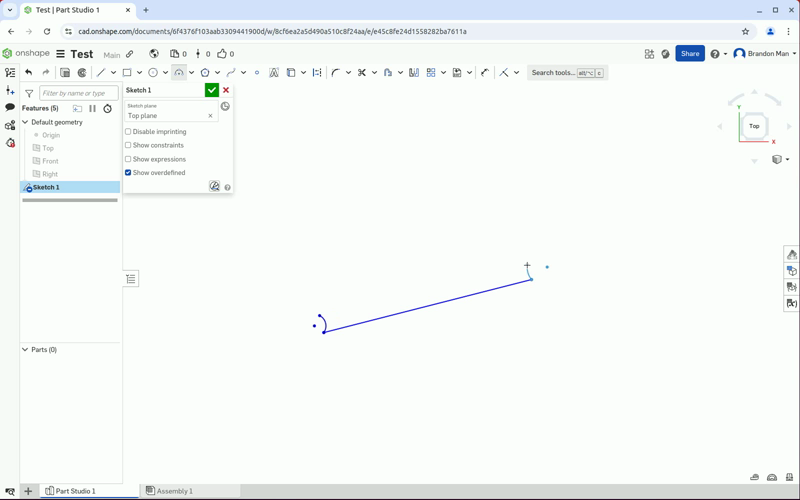
scroll(6)
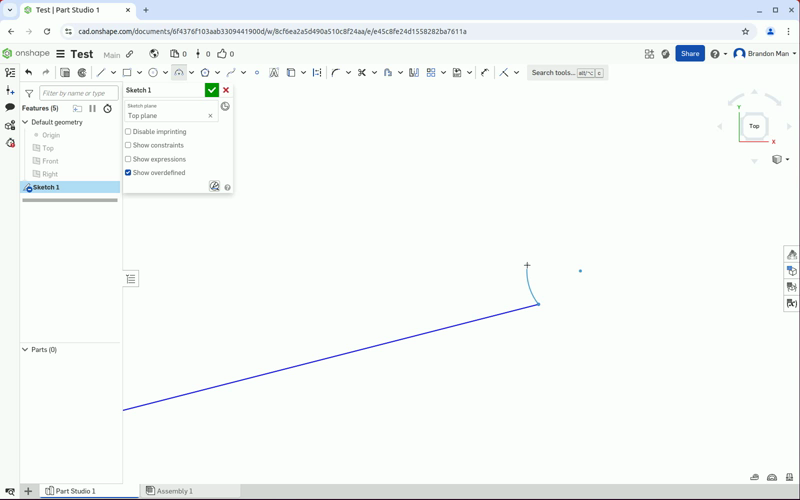
click(527, 264)
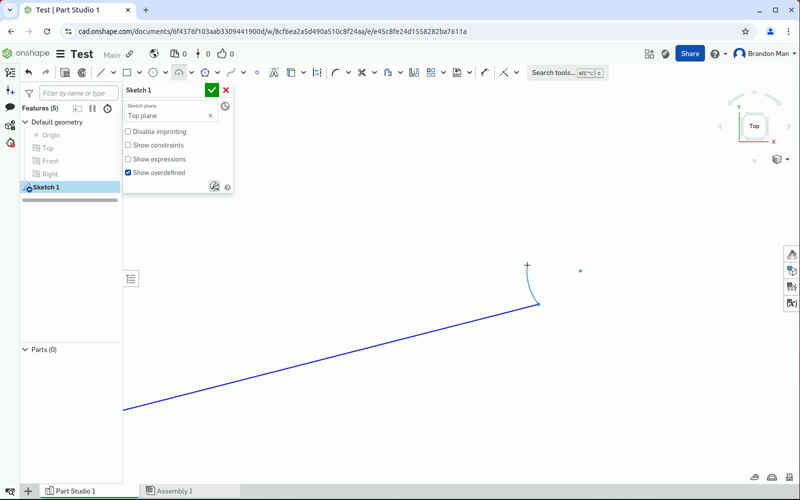
scroll(-6)
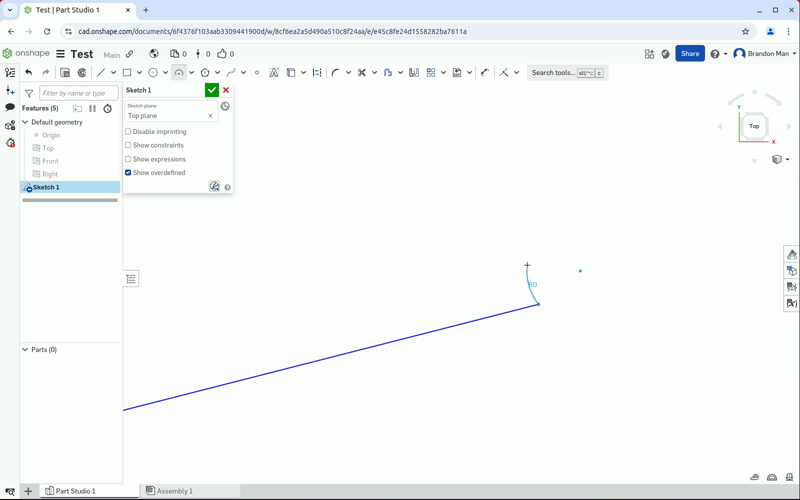
scroll(-6)
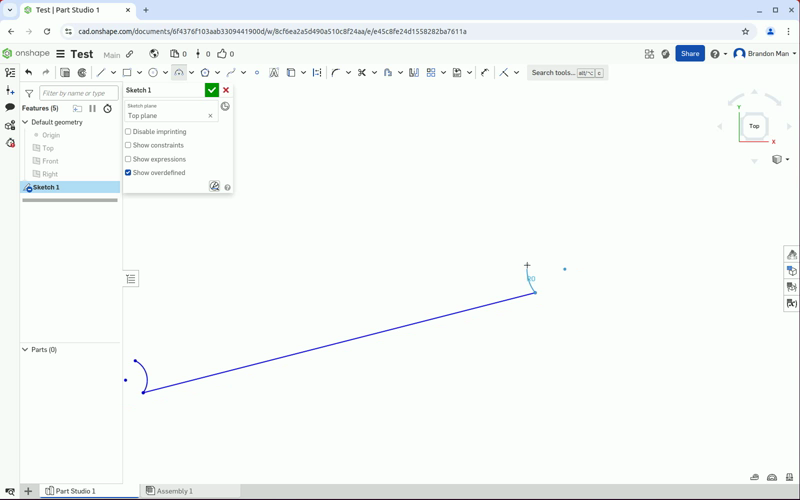
scroll(-6)
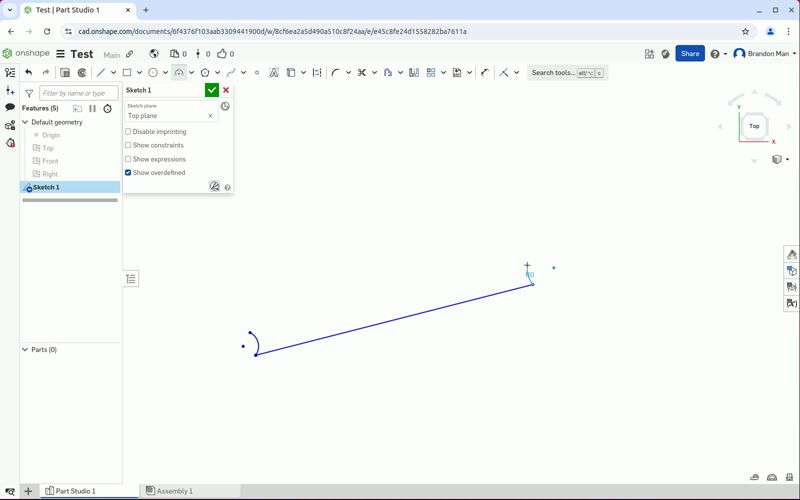
scroll(-6)
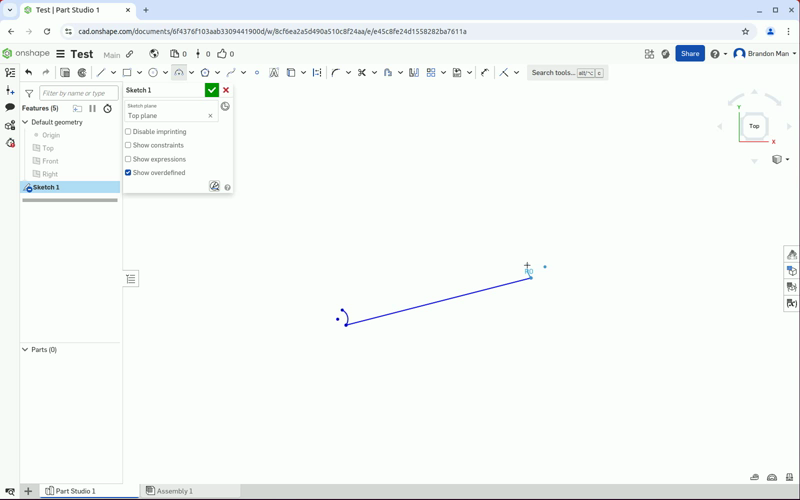
scroll(-6)
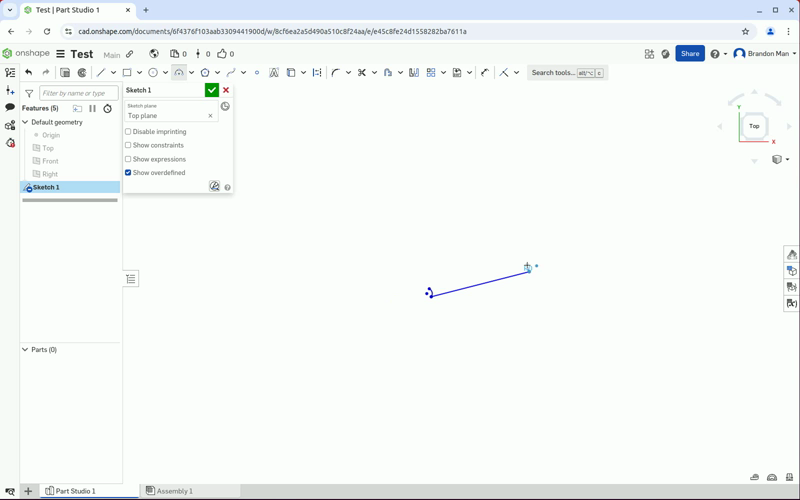
scroll(-6)
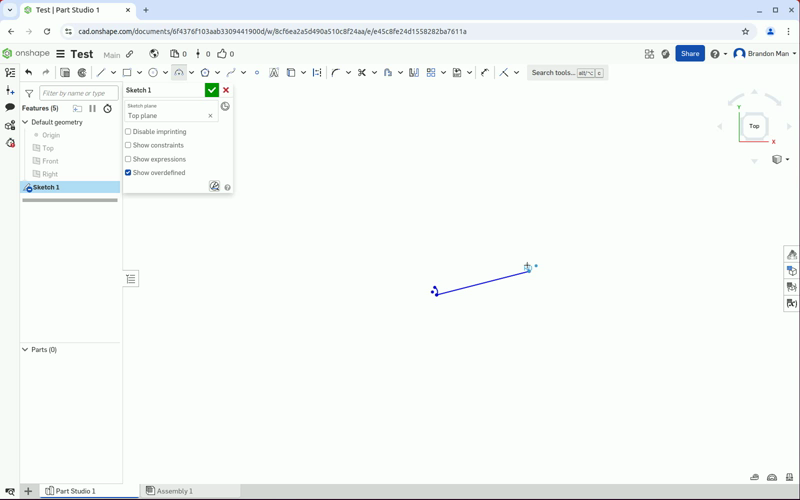
scroll(-6)
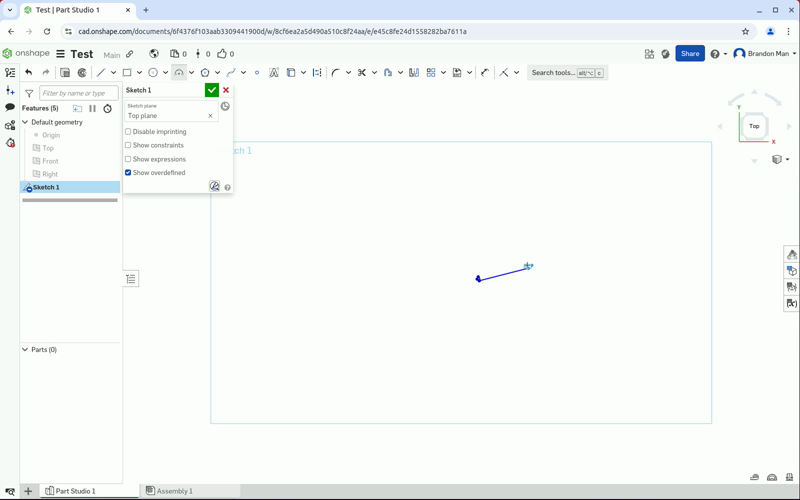
mouse_move(527, 266)
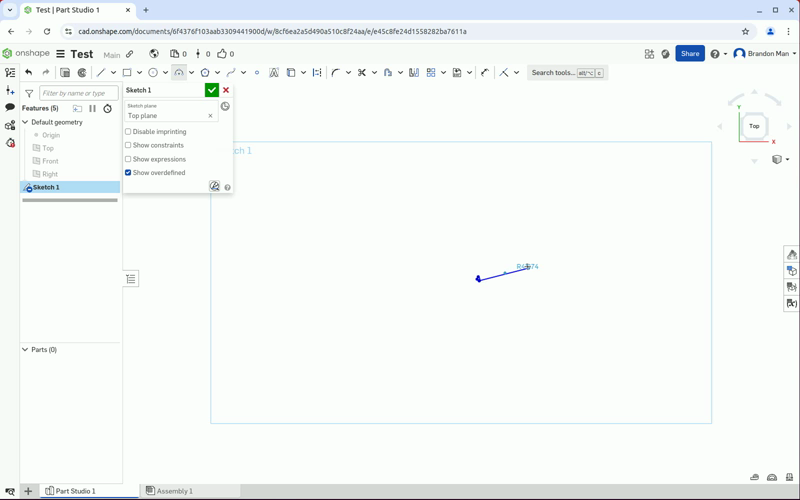
scroll(6)
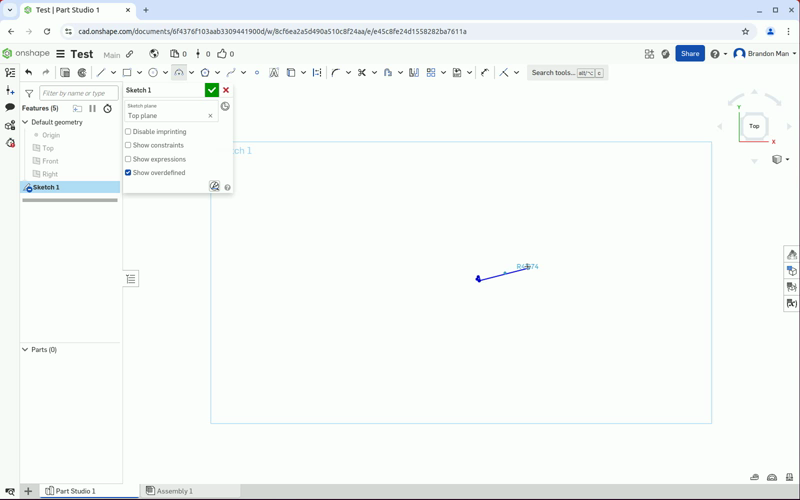
scroll(6)
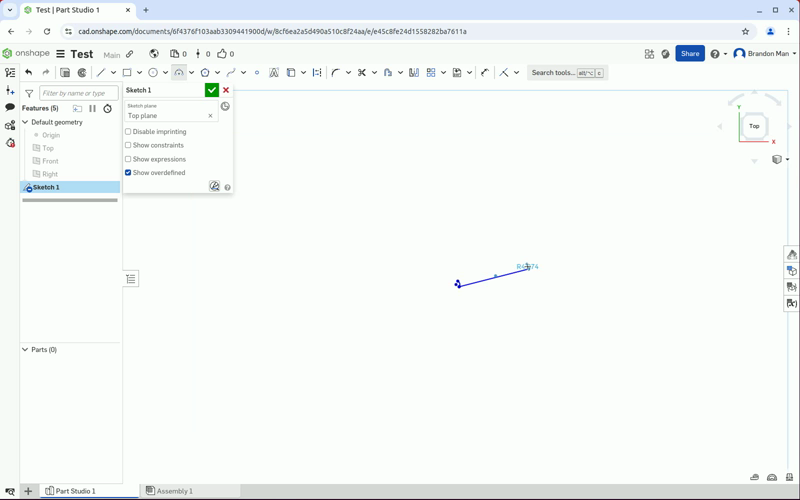
scroll(6)
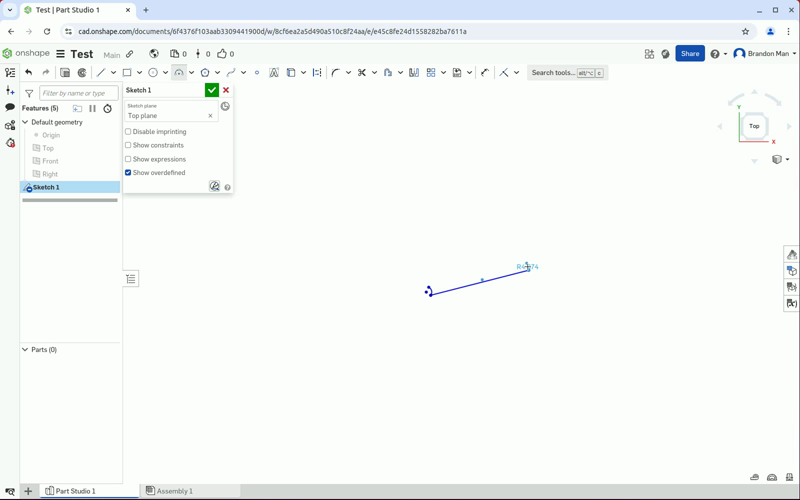
scroll(6)
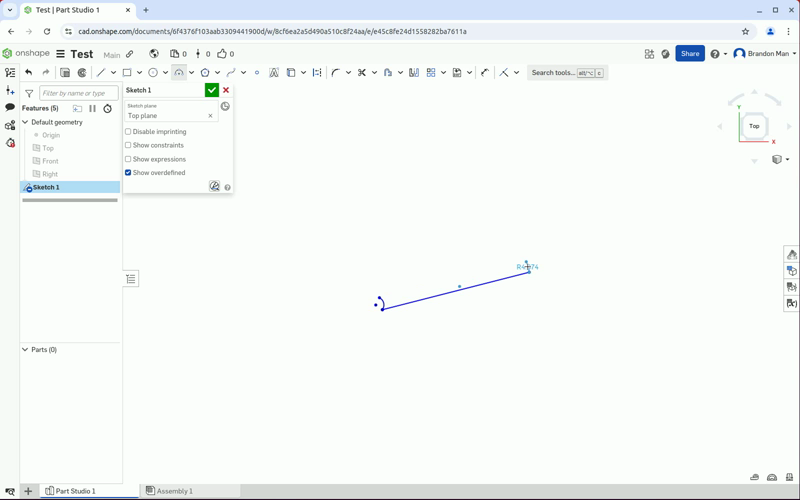
scroll(6)
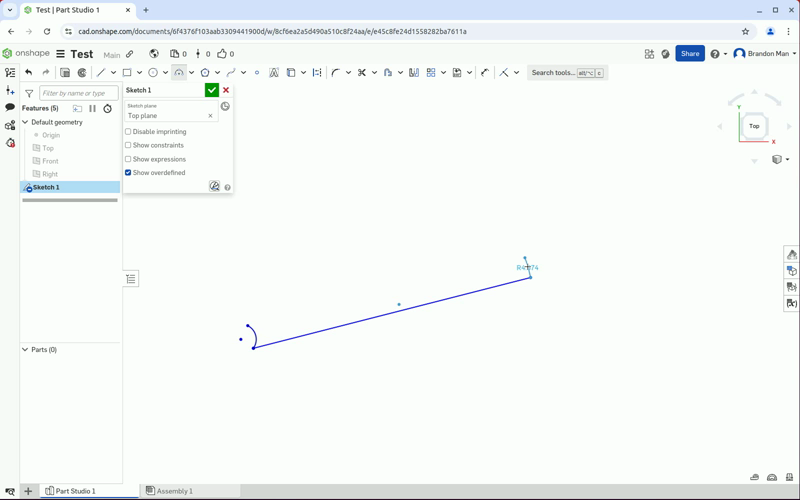
scroll(6)
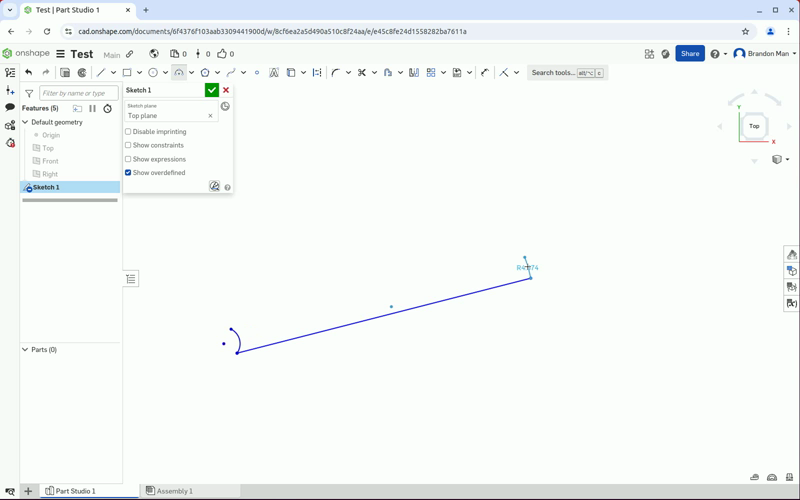
scroll(6)
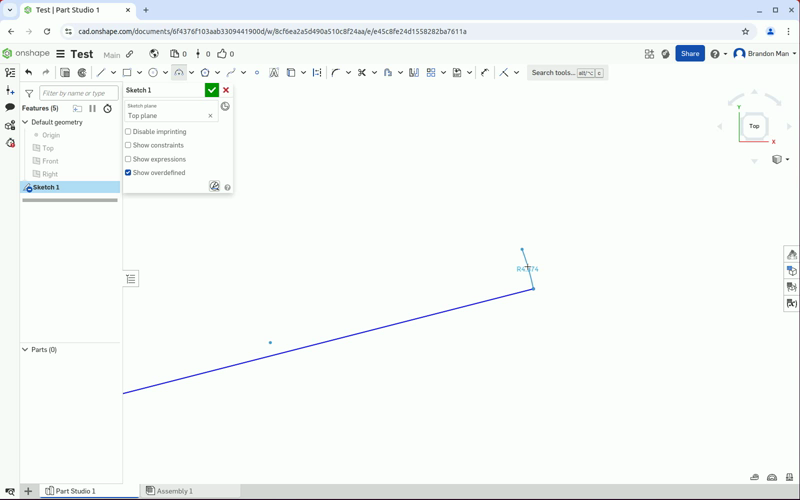
click(527, 266)
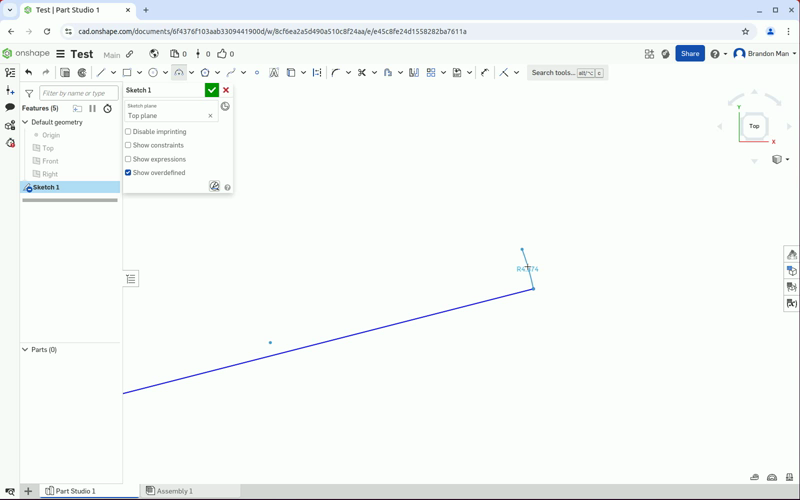
scroll(-6)
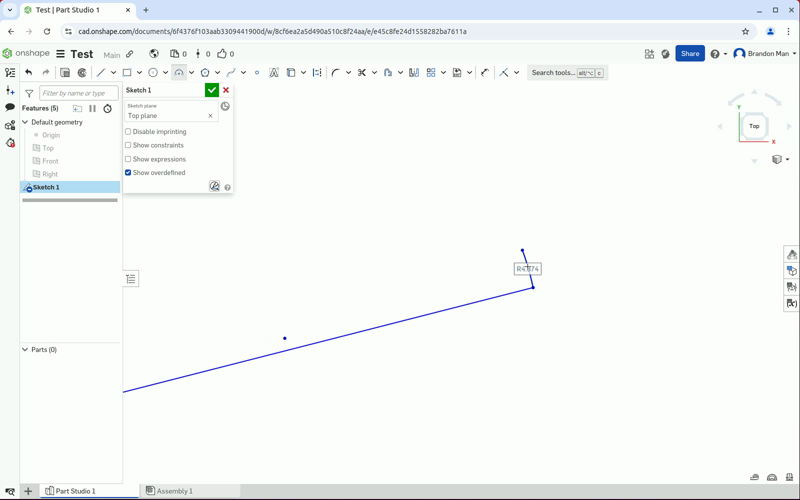
scroll(-6)
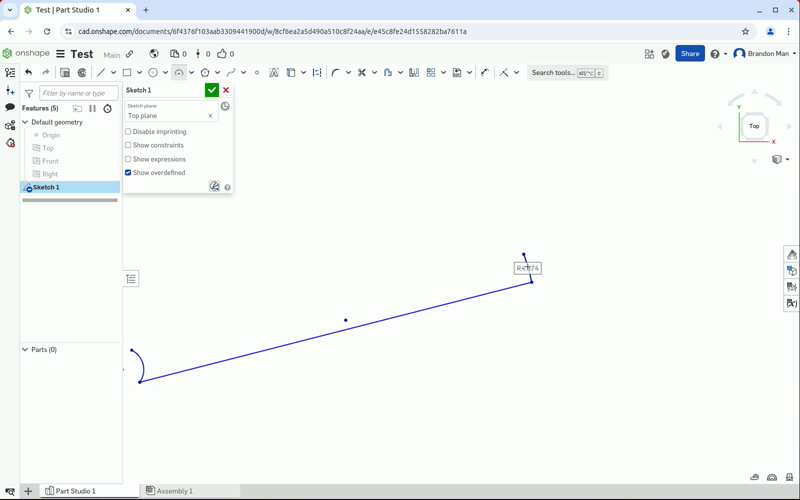
scroll(-6)
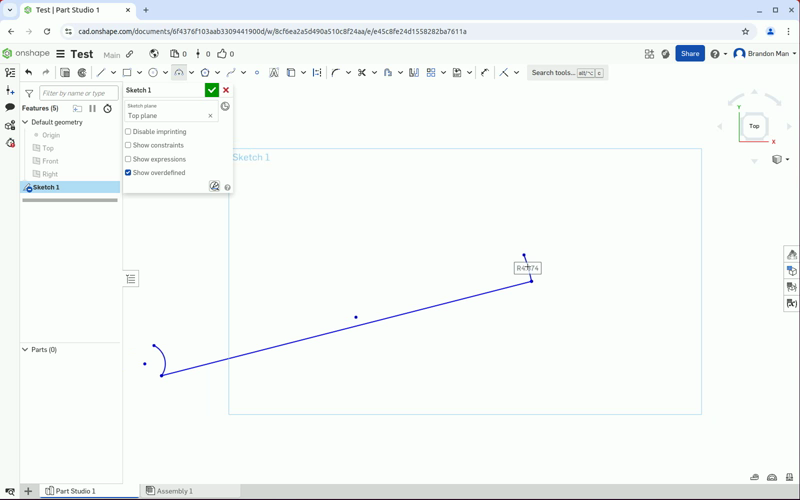
scroll(-6)
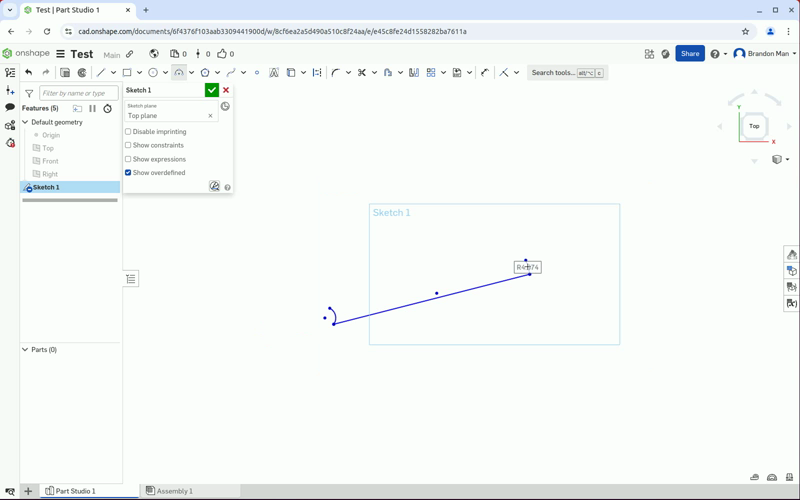
scroll(-6)
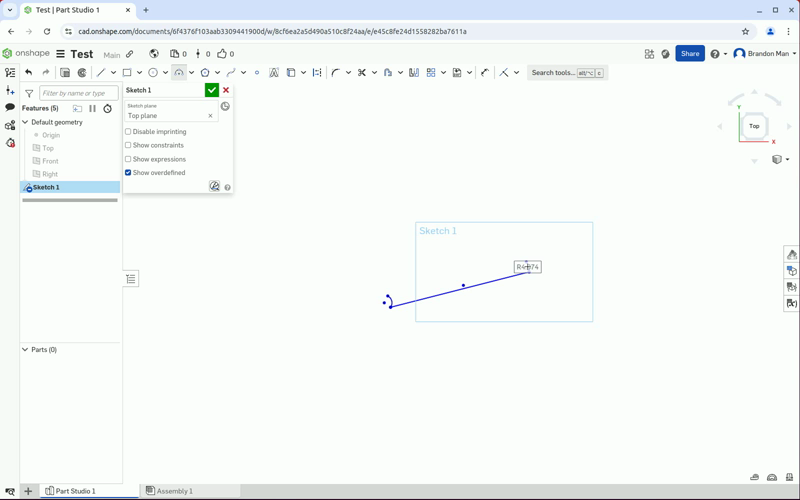
scroll(-6)
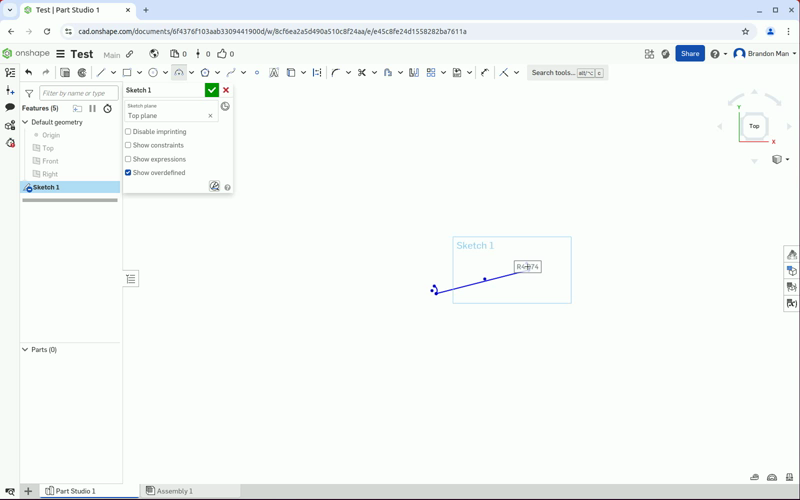
scroll(-6)
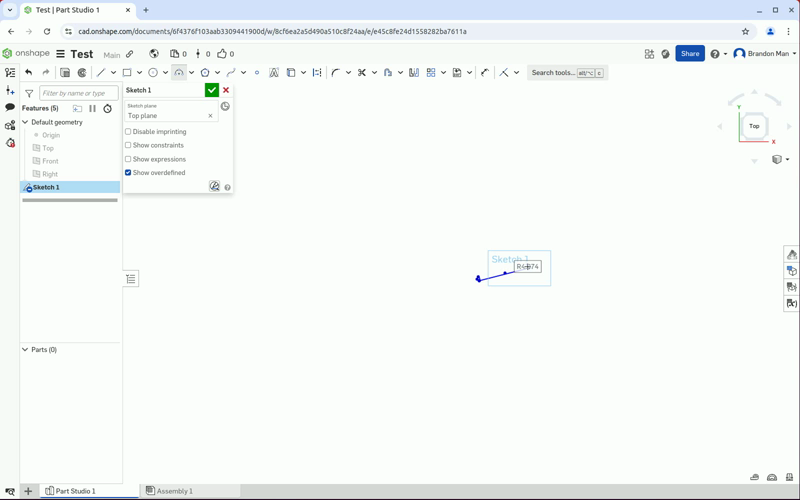
key_up(shift)
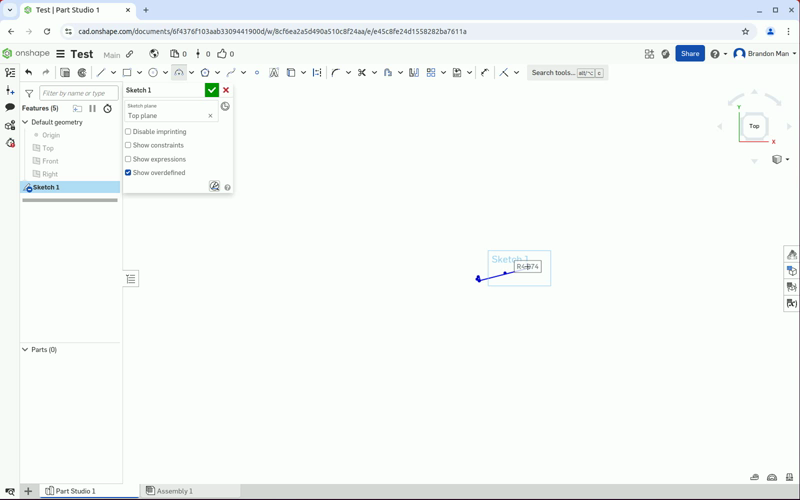
key(esc)
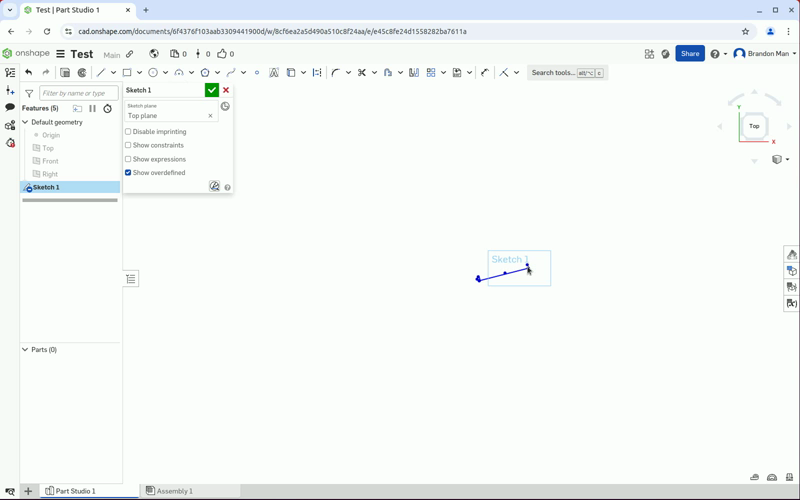
key(l)
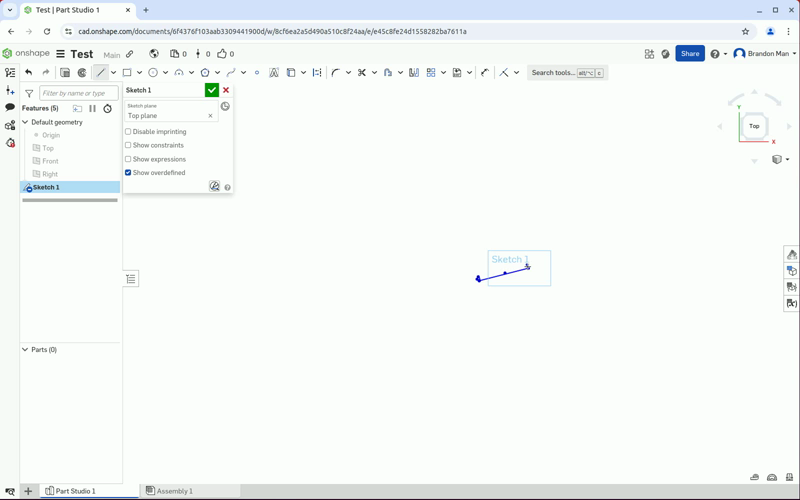
mouse_move(527, 264)
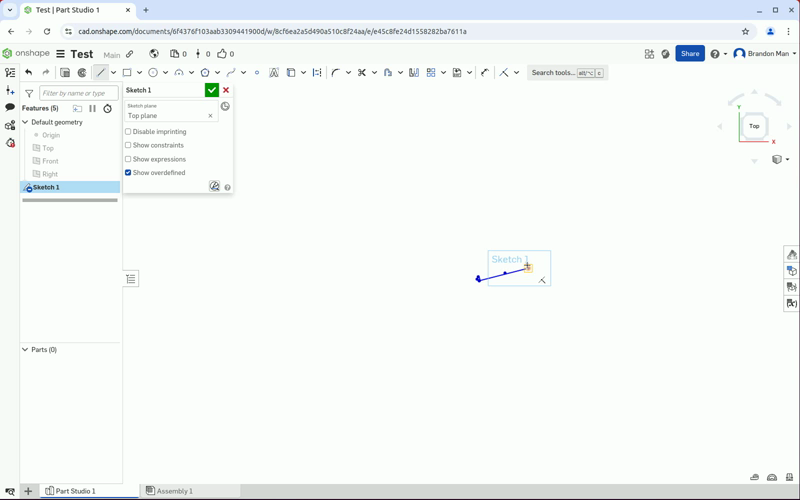
scroll(6)
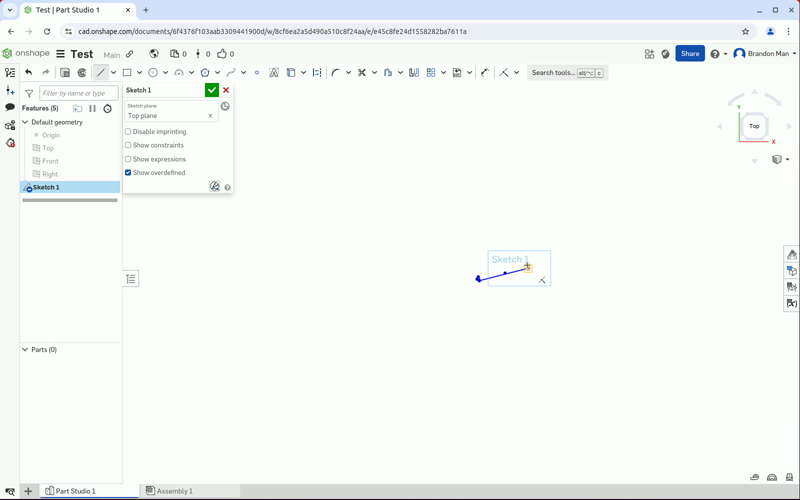
scroll(6)
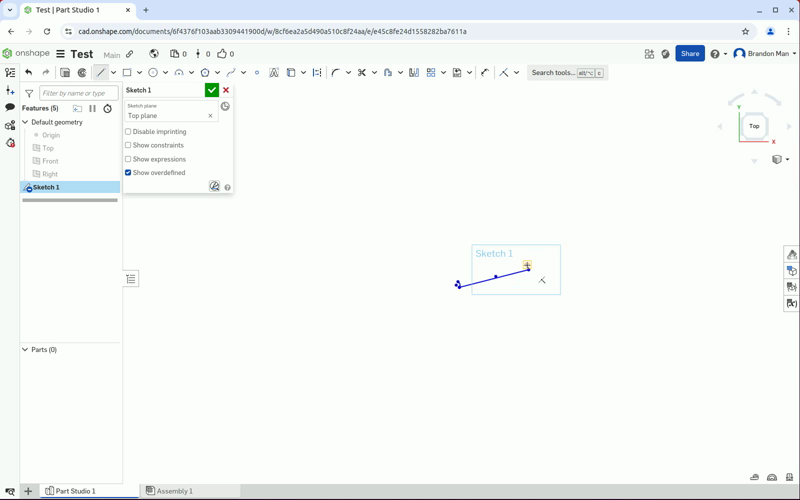
scroll(6)
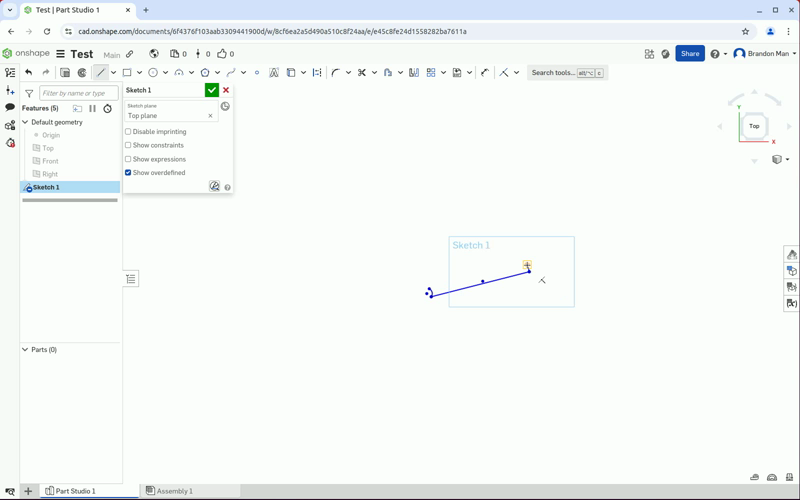
scroll(6)
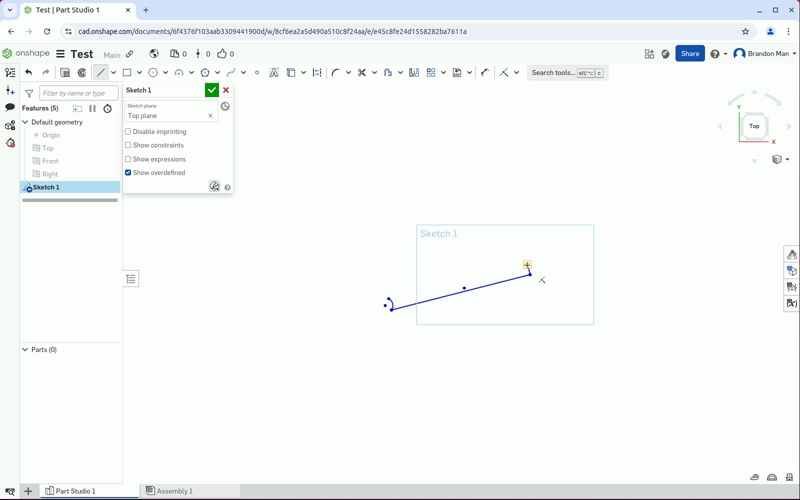
scroll(6)
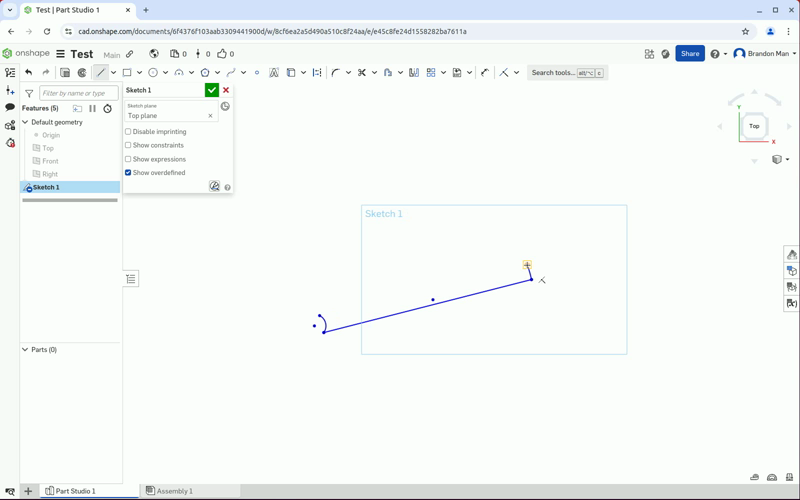
scroll(6)
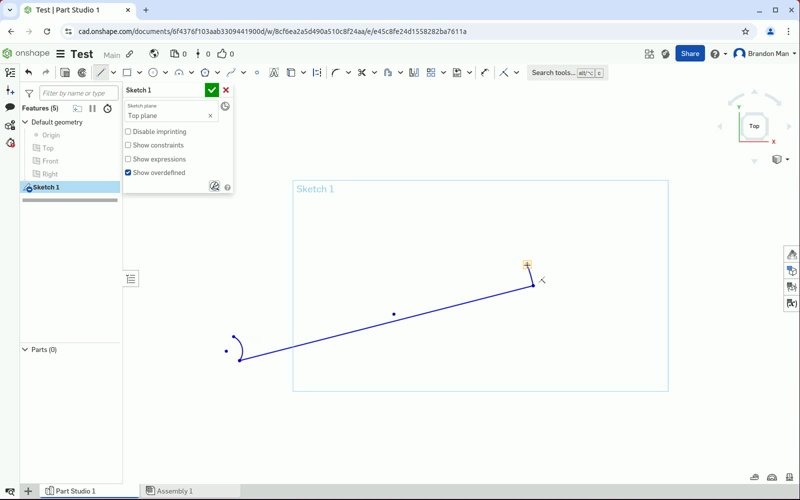
scroll(6)
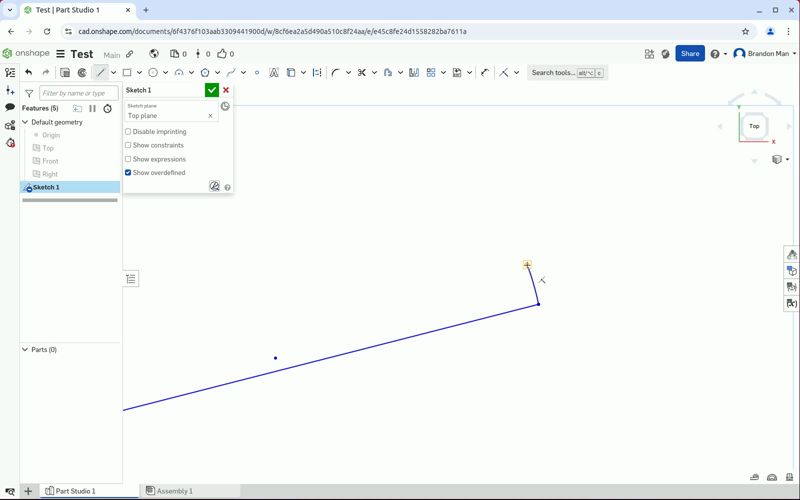
click(527, 264)
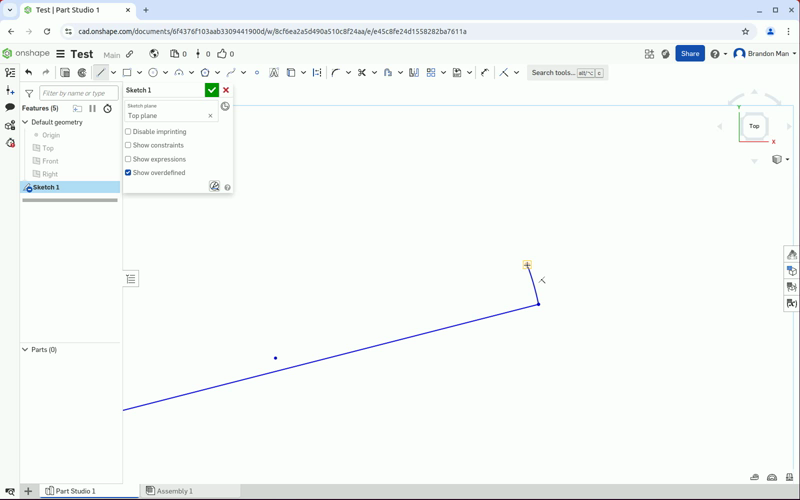
scroll(-6)
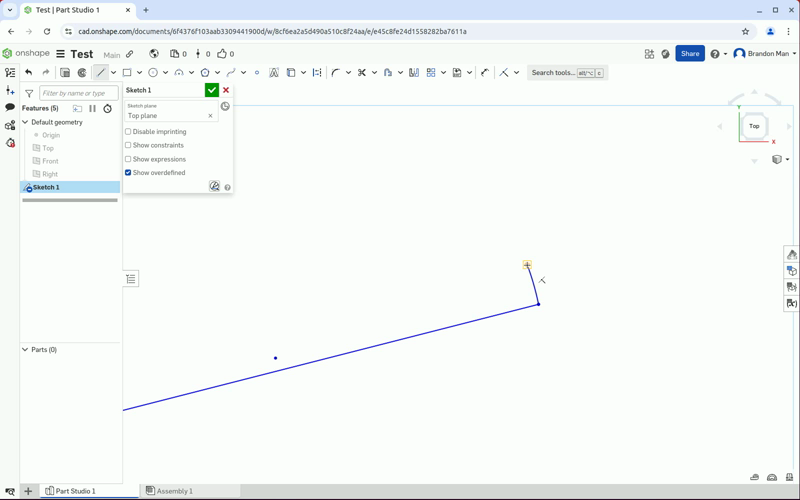
scroll(-6)
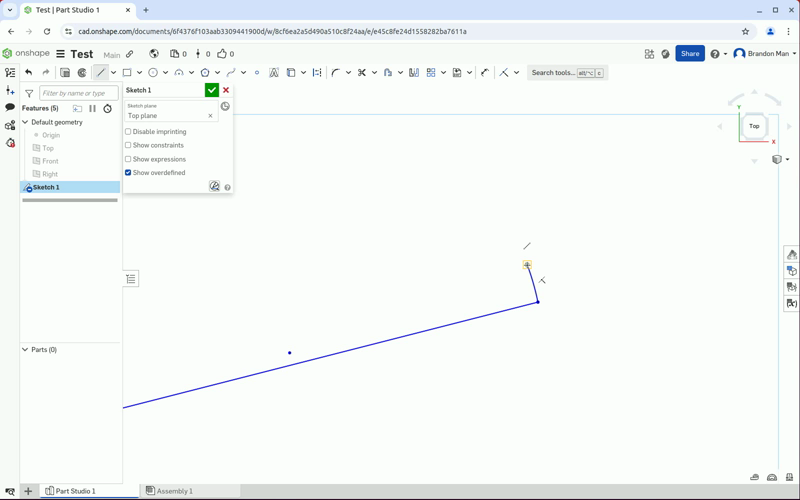
scroll(-6)
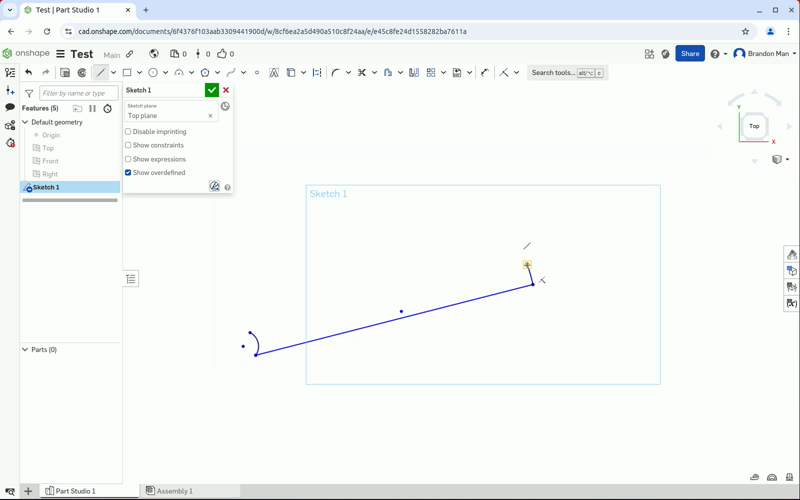
scroll(-6)
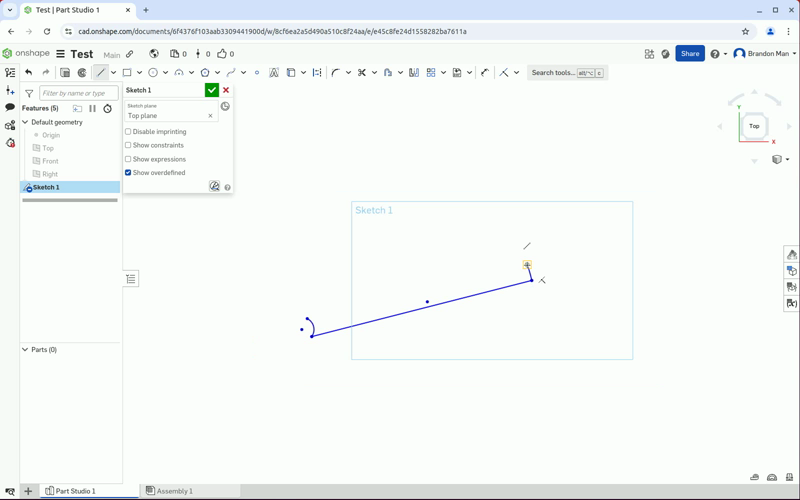
scroll(-6)
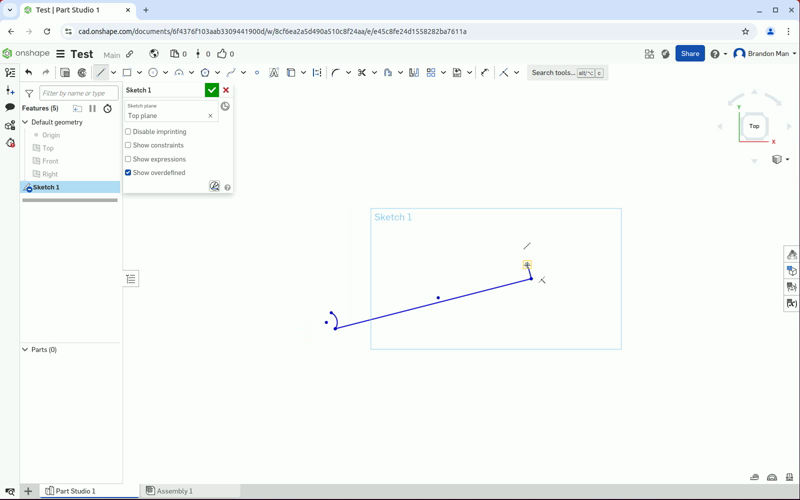
scroll(-6)
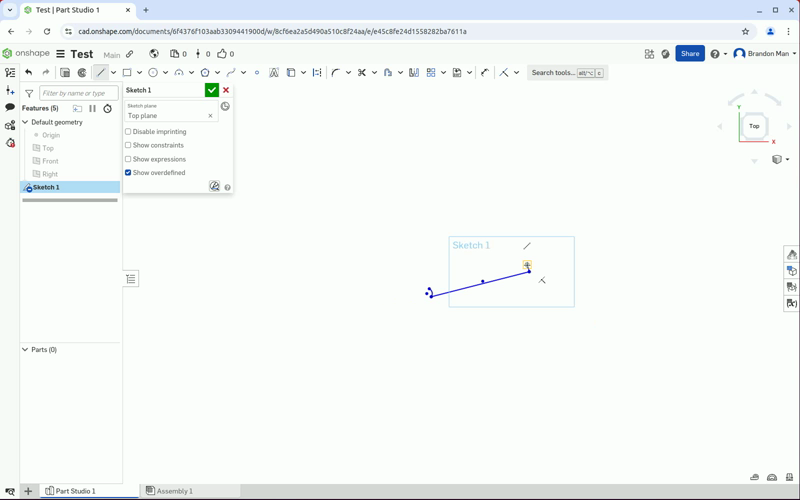
scroll(-6)
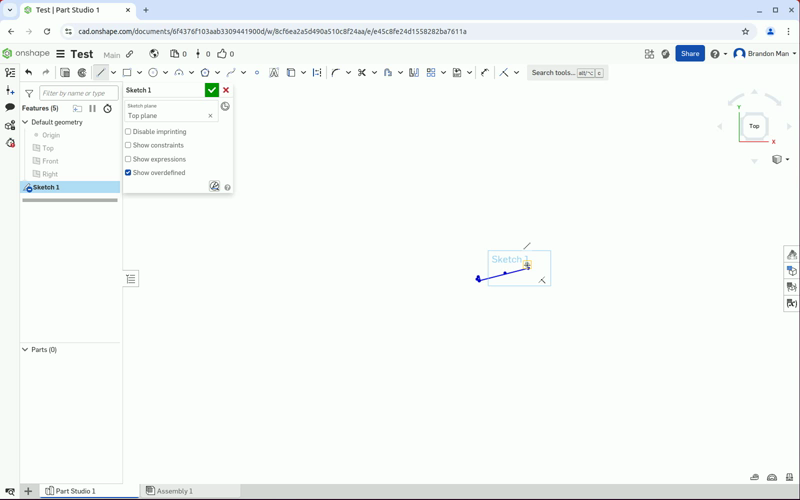
mouse_move(557, 264)
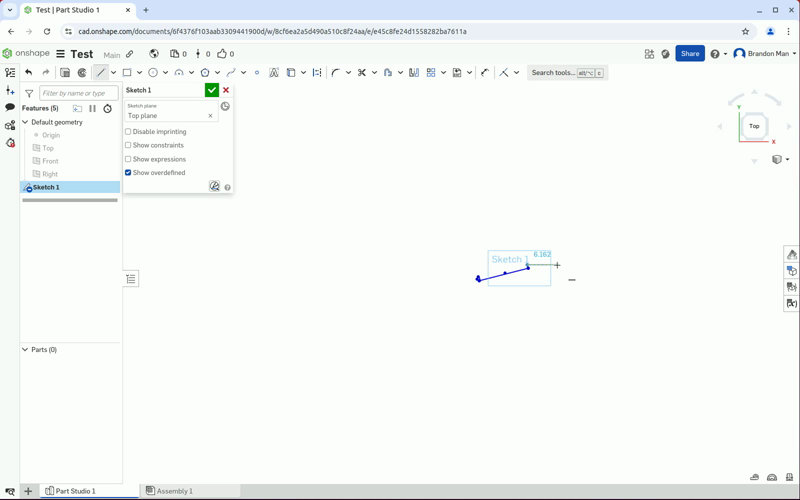
key_down(shift)
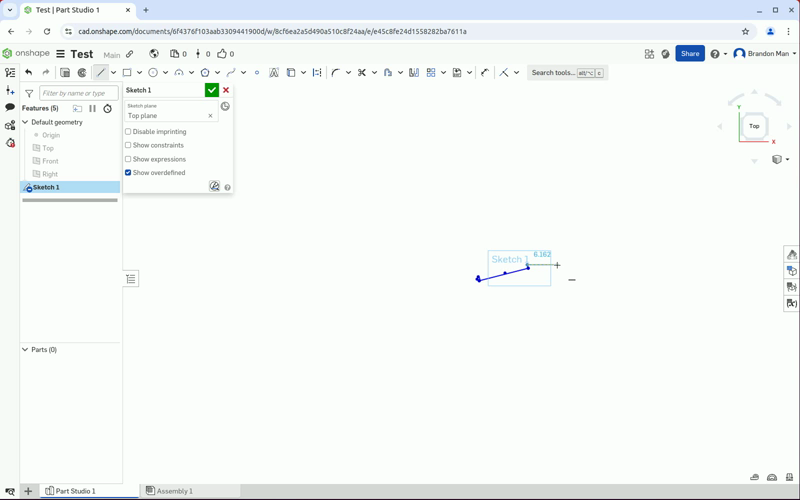
mouse_move(478, 276)
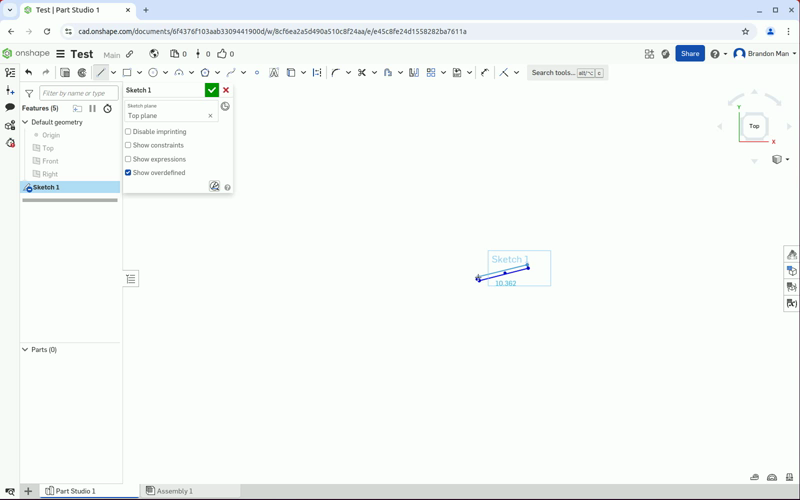
scroll(6)
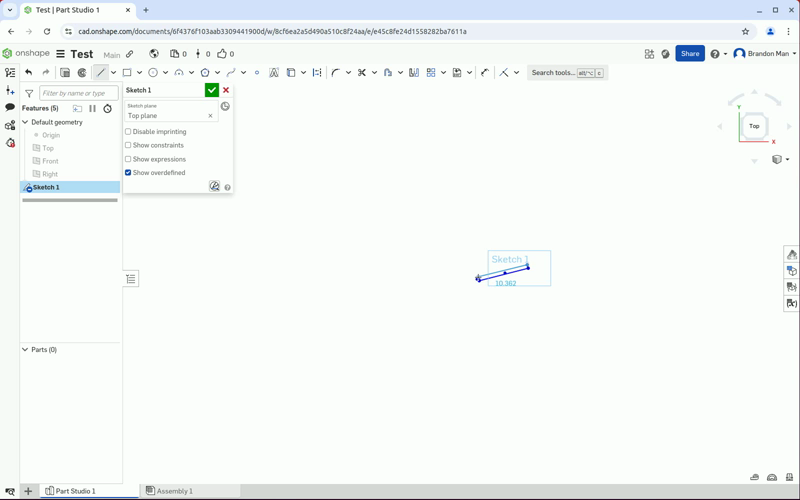
scroll(6)
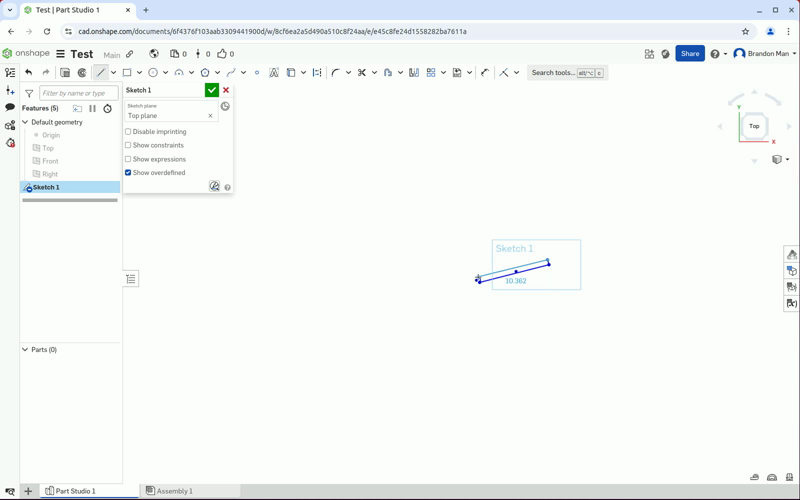
scroll(6)
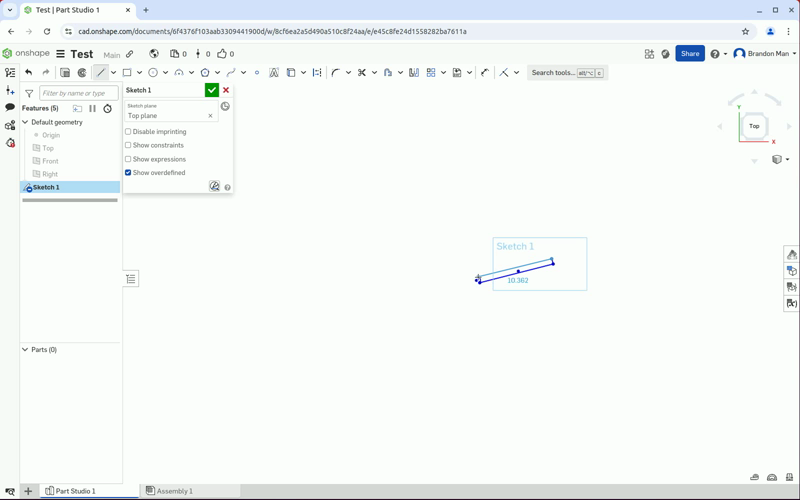
scroll(6)
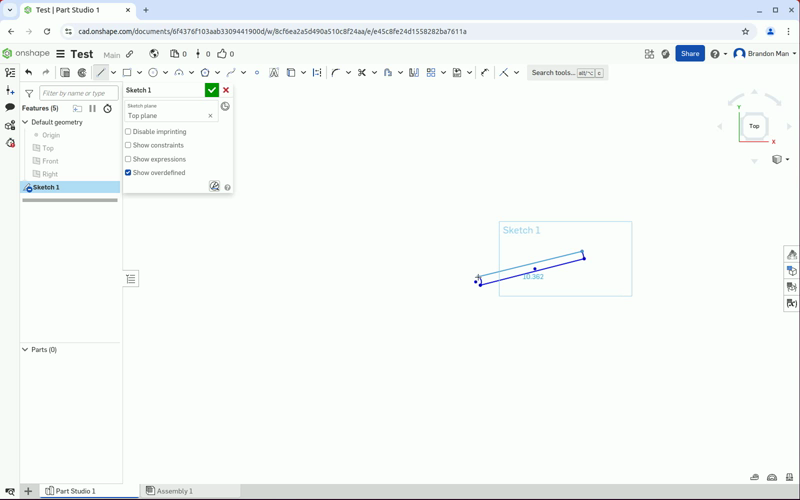
scroll(6)
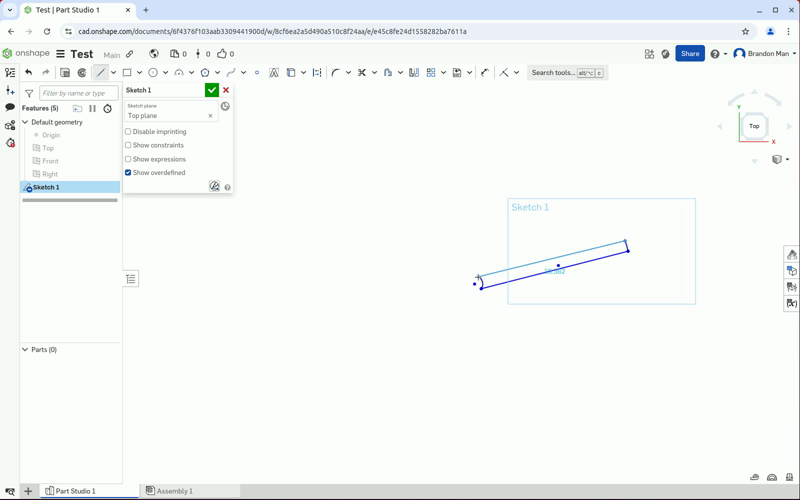
scroll(6)
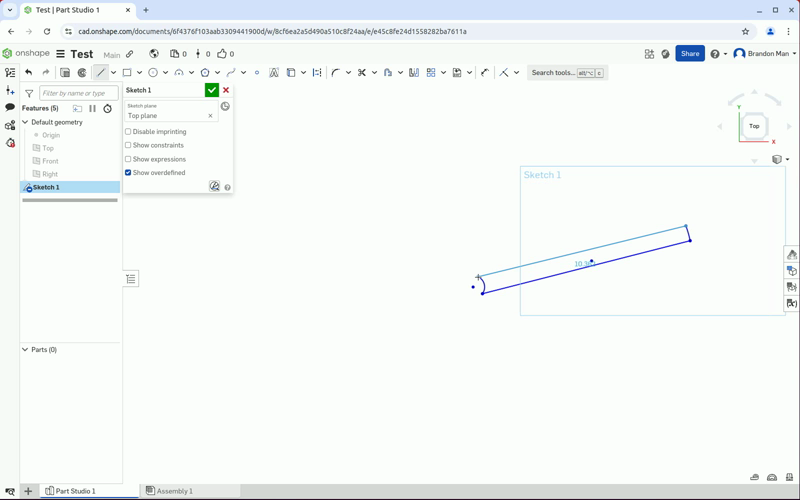
scroll(6)
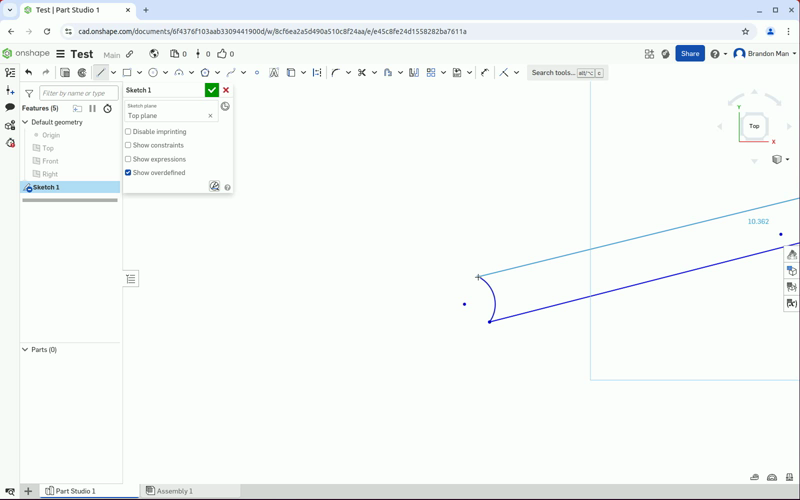
key_up(shift)
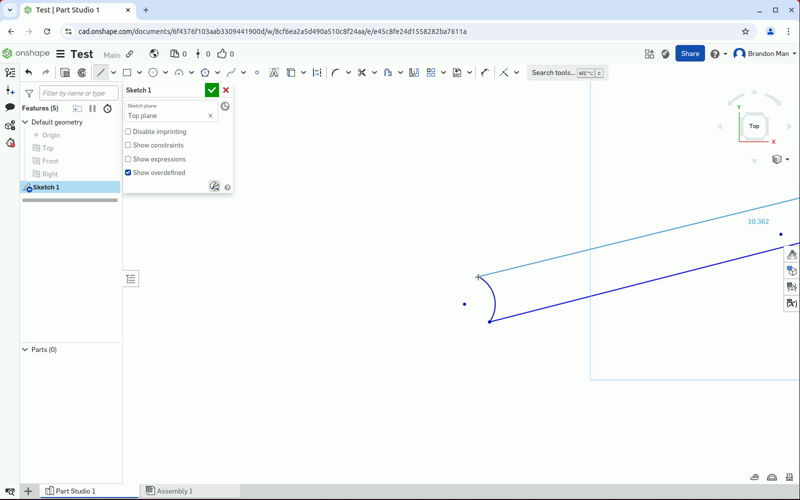
click(478, 276)
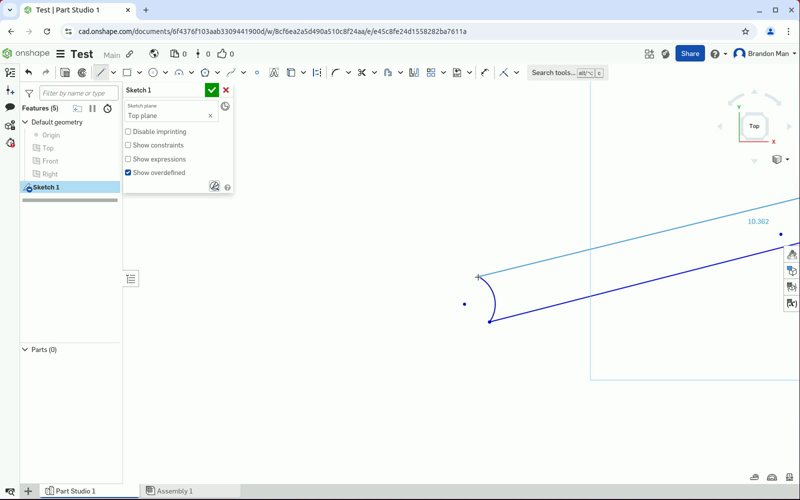
scroll(-6)
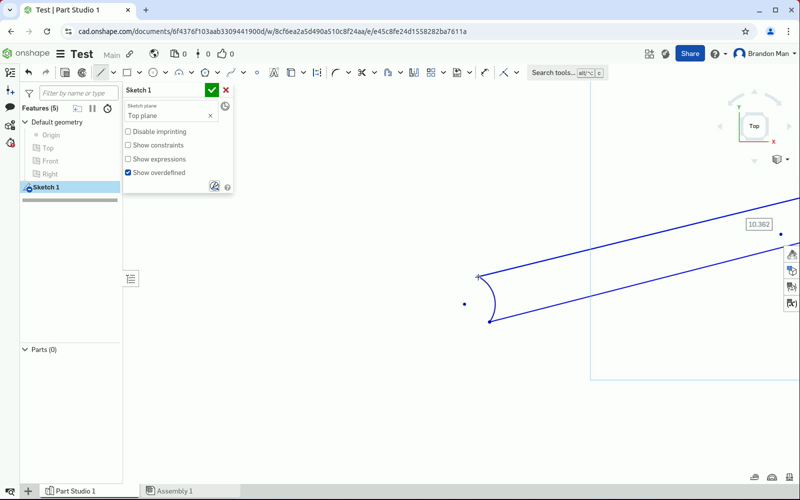
scroll(-6)
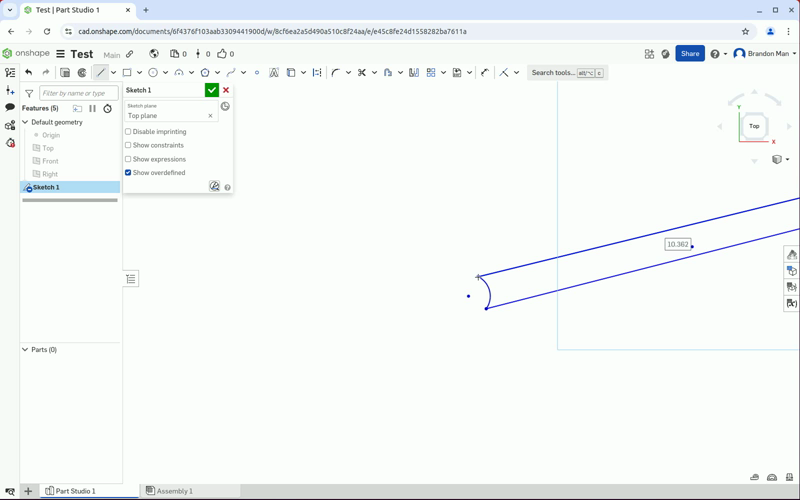
scroll(-6)
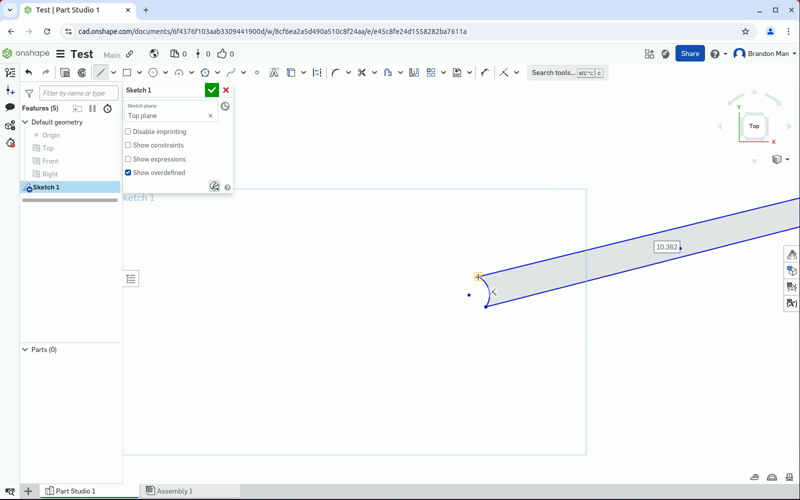
scroll(-6)
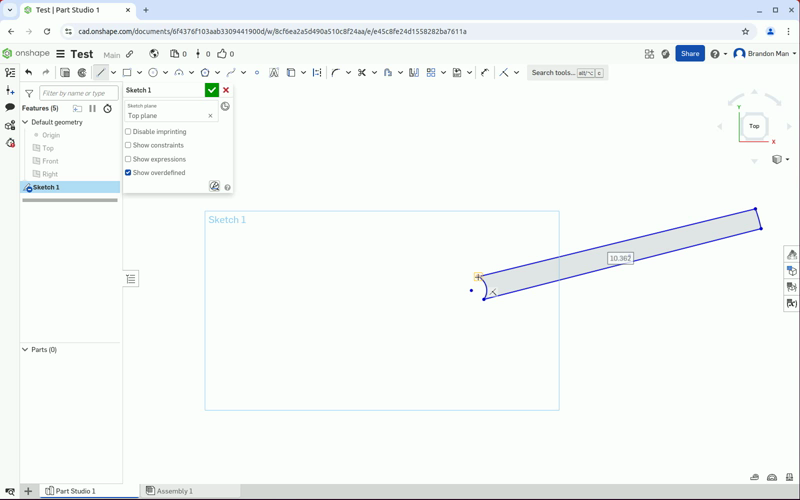
scroll(-6)
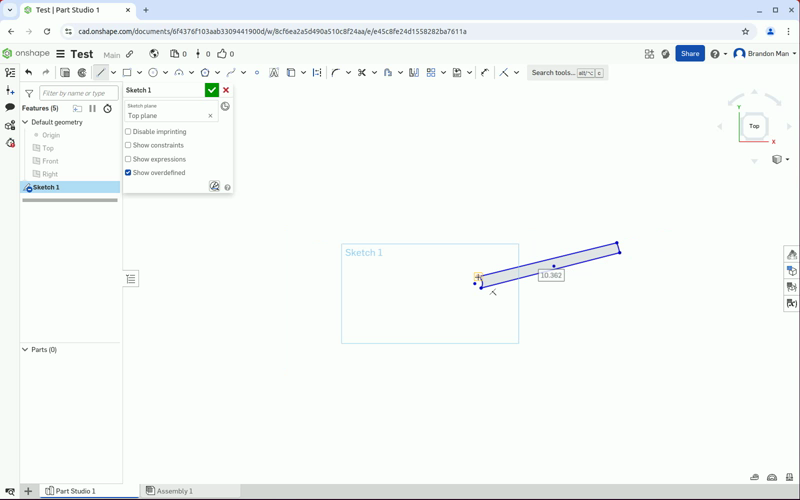
scroll(-6)
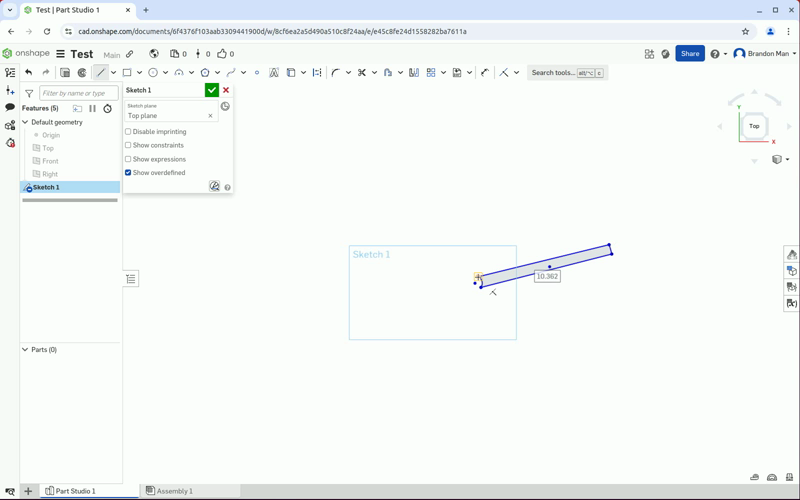
scroll(-6)
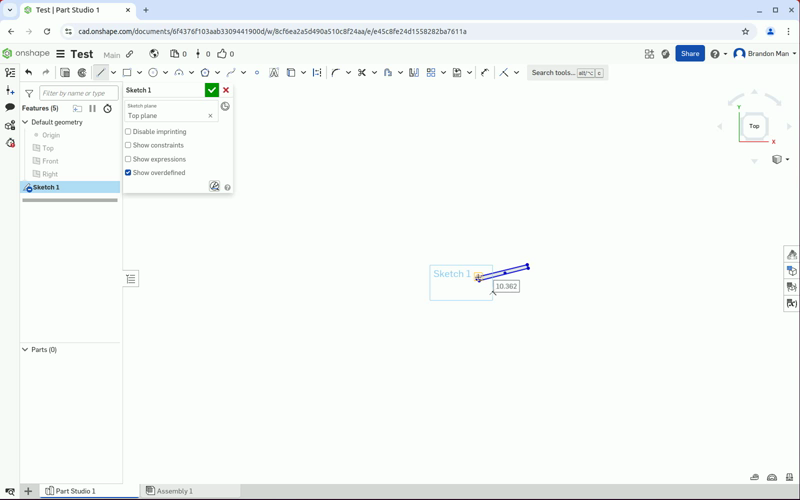
key(esc)
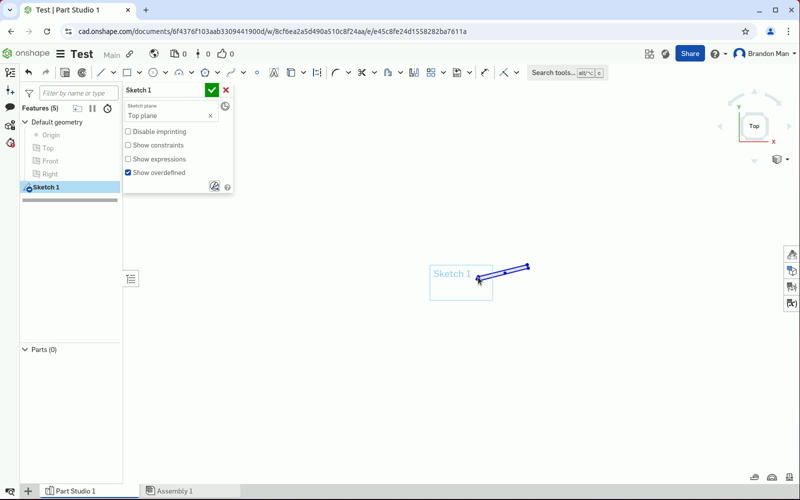
mouse_move(514, 269)
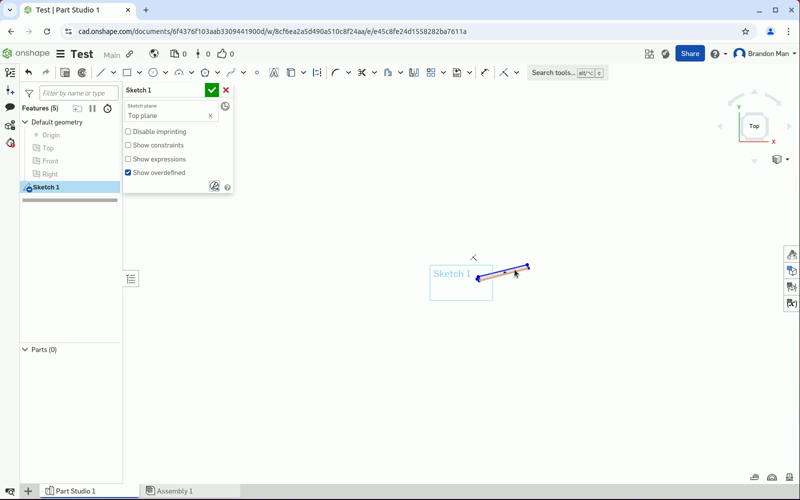
scroll(6)
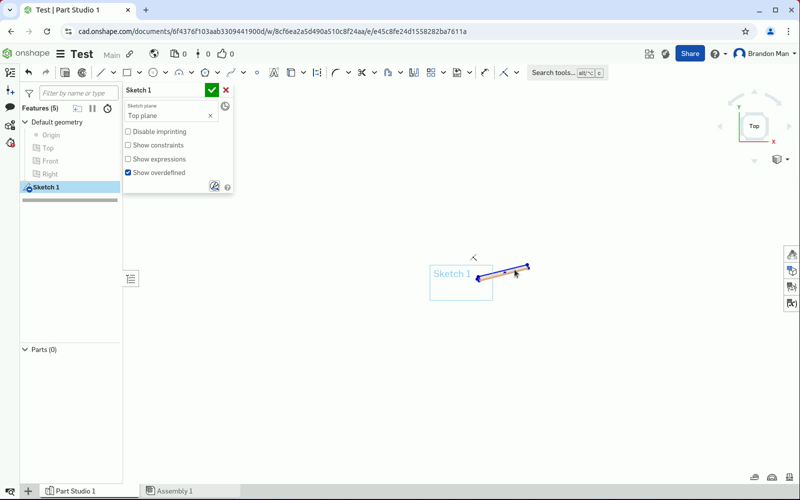
scroll(6)
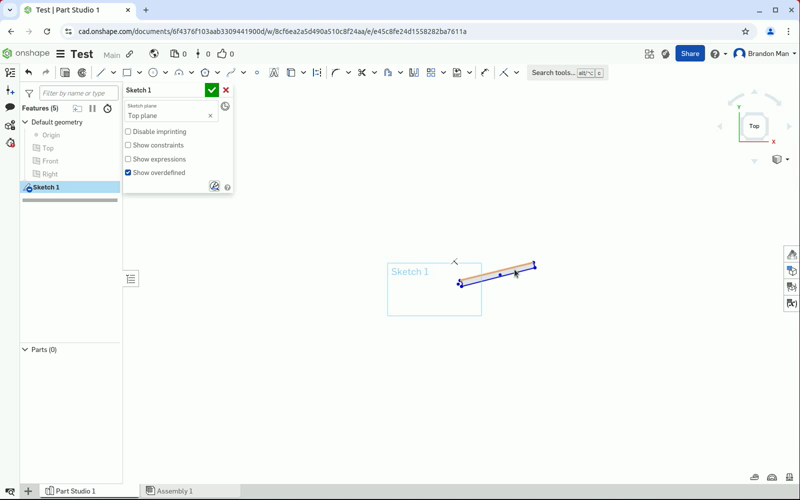
scroll(6)
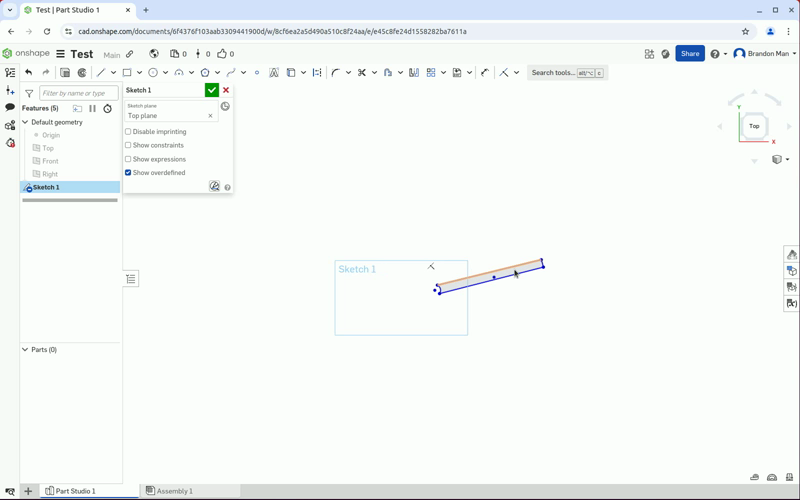
scroll(6)
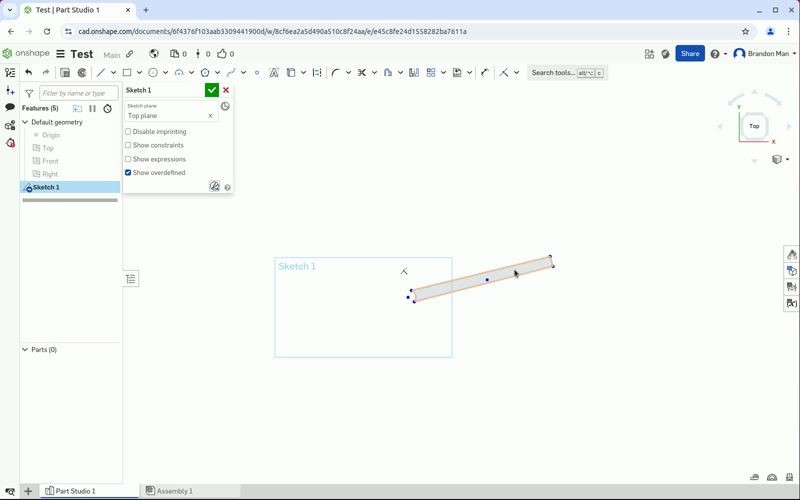
scroll(6)
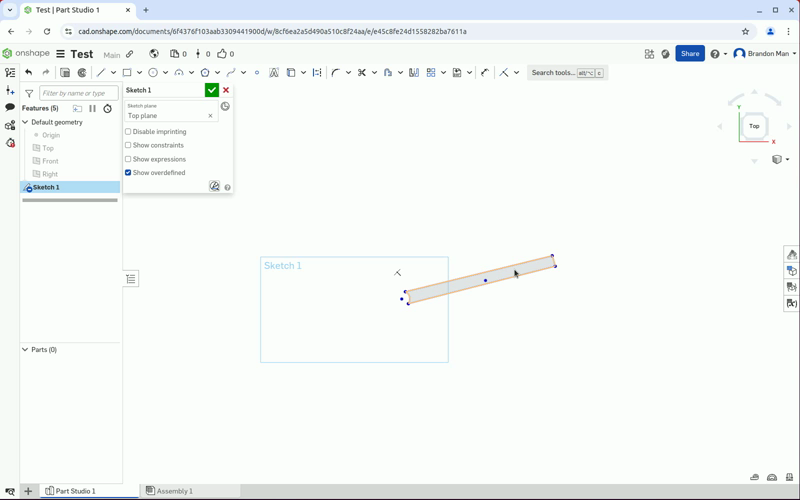
scroll(6)
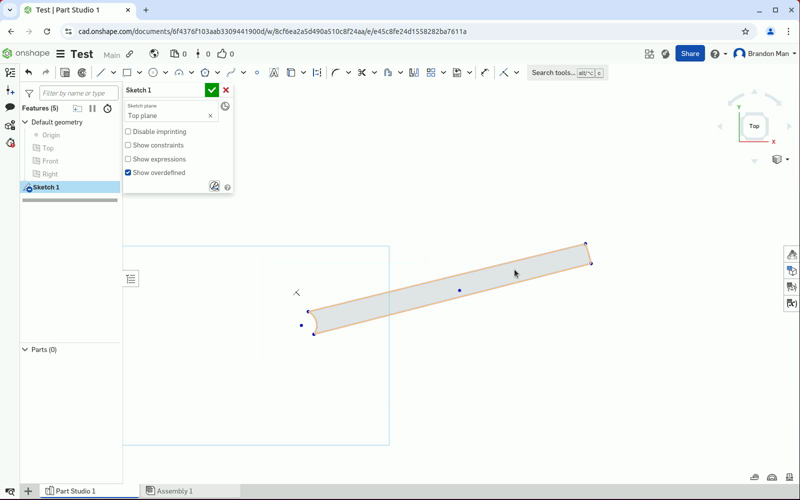
scroll(6)
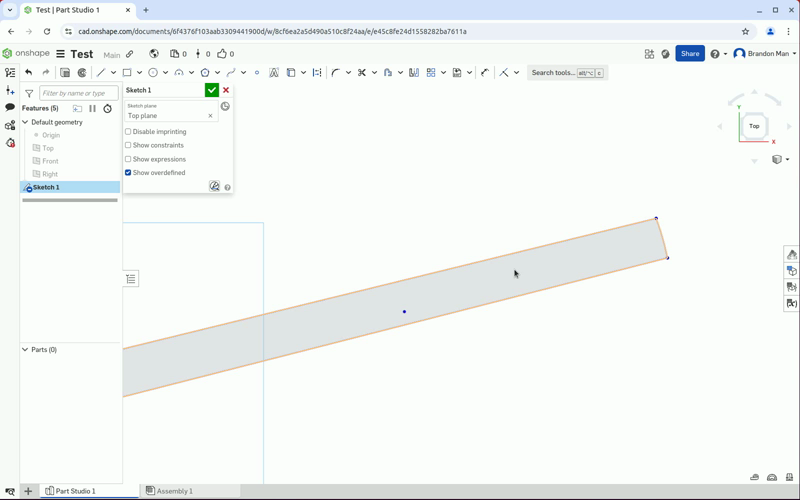
click(514, 269)
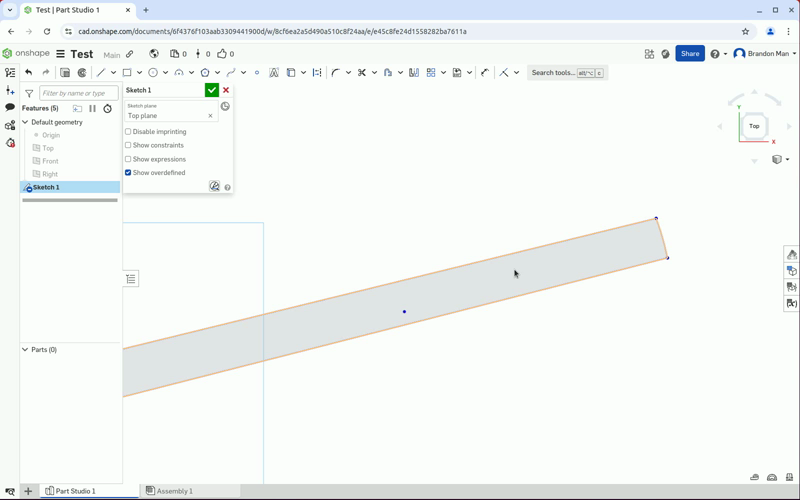
scroll(-6)
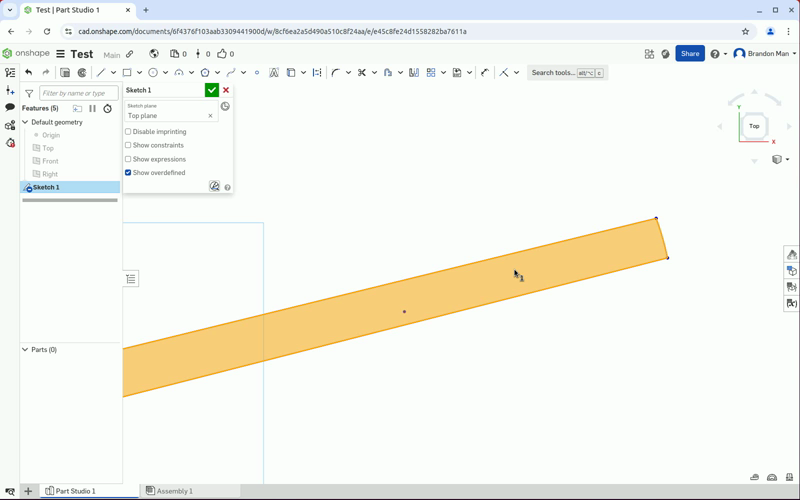
scroll(-6)
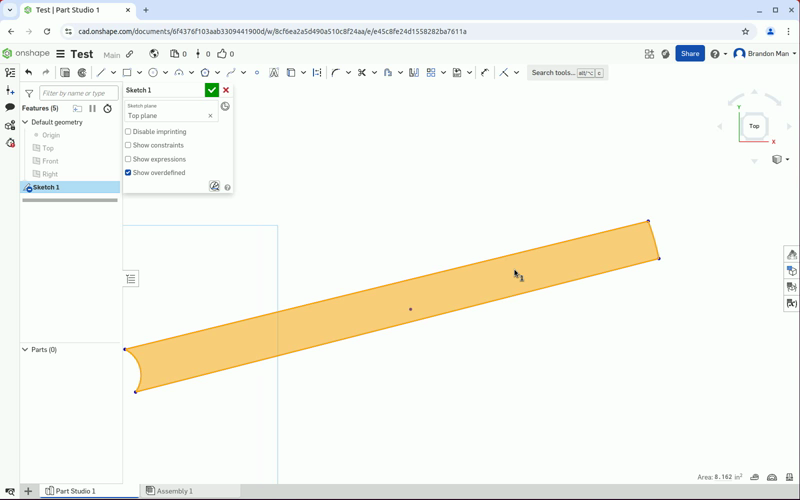
scroll(-6)
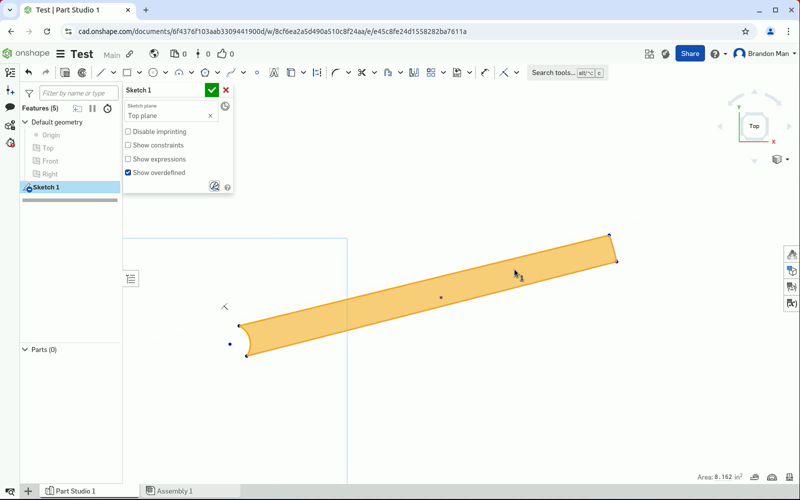
scroll(-6)
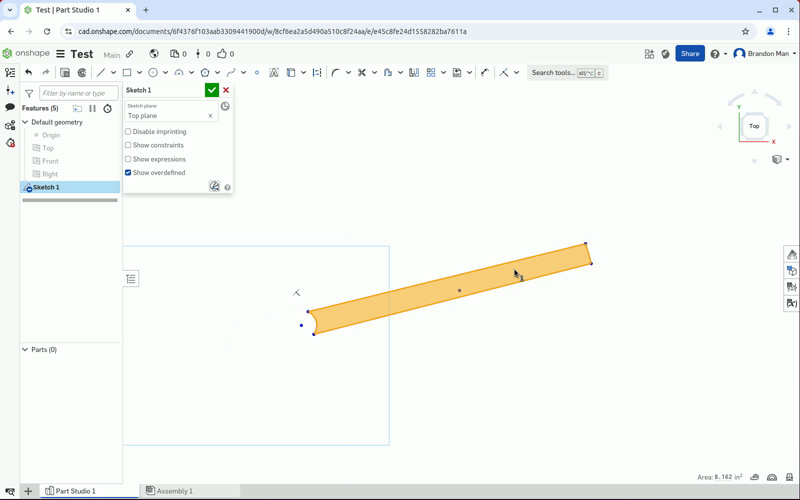
scroll(-6)
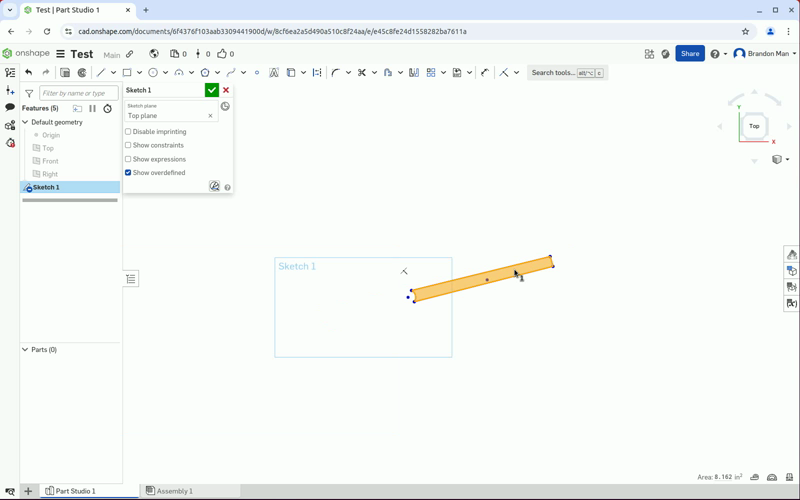
scroll(-6)
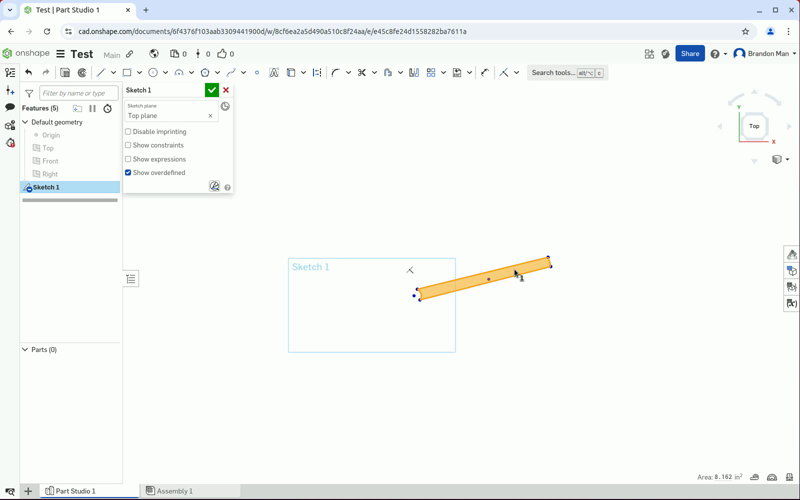
scroll(-6)
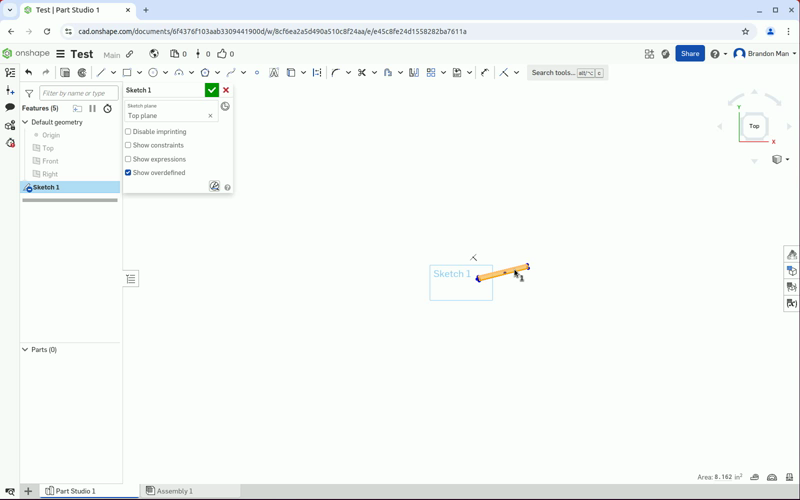
mouse_move(73, 352)
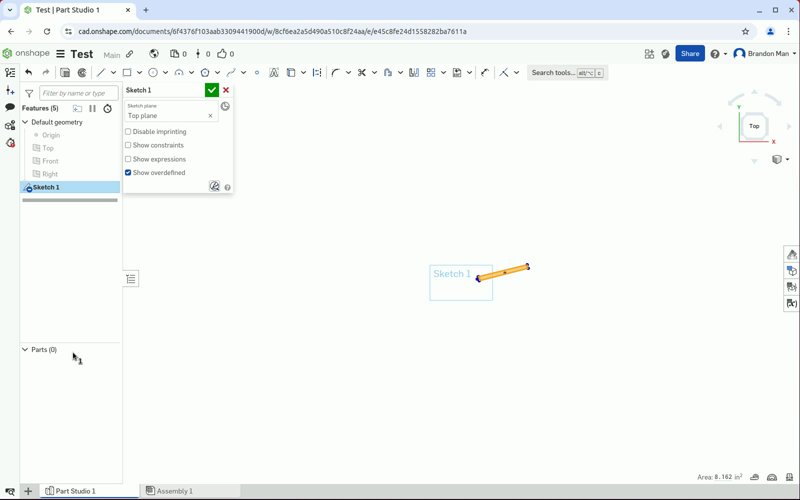
key(shift+y)
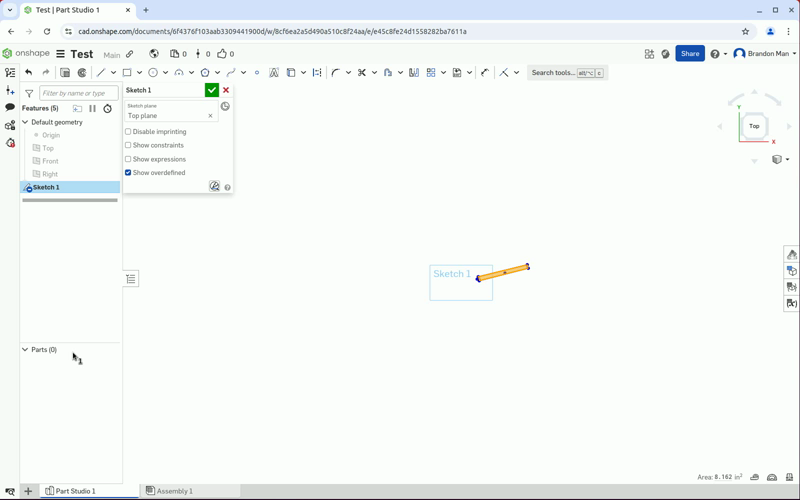
key(shift+e)
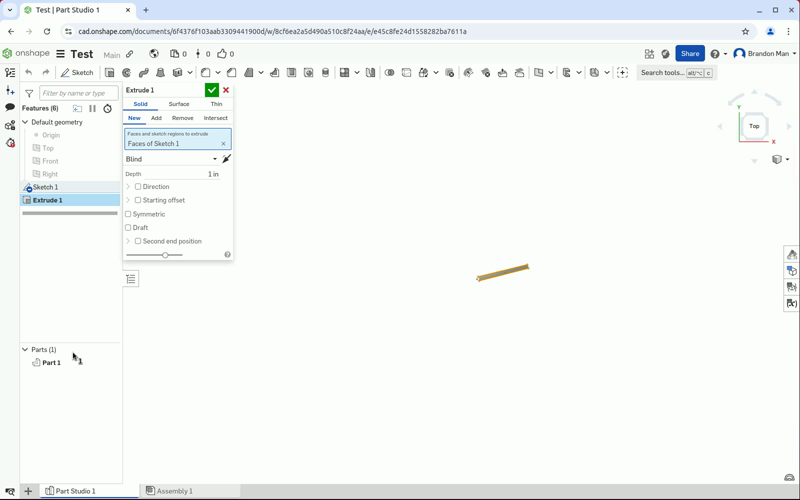
mouse_move(143, 106)
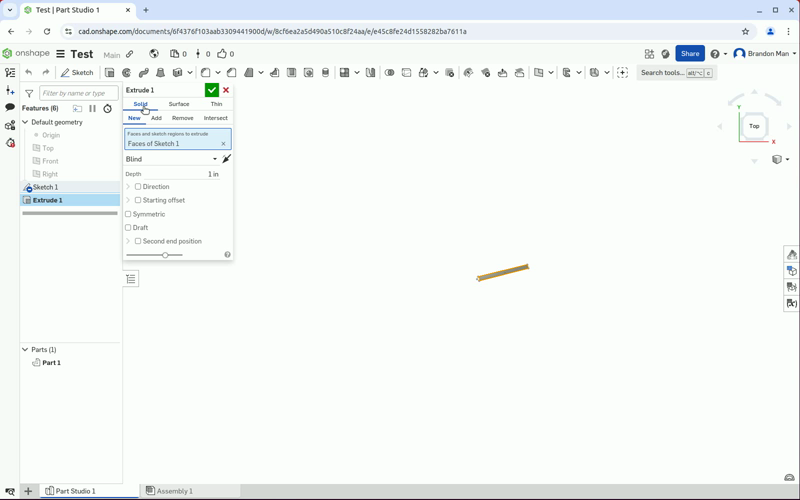
click(143, 106)
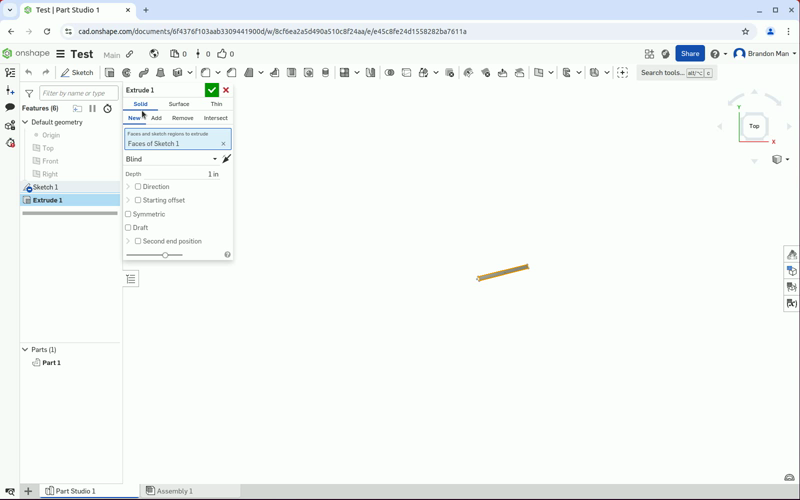
mouse_move(137, 120)
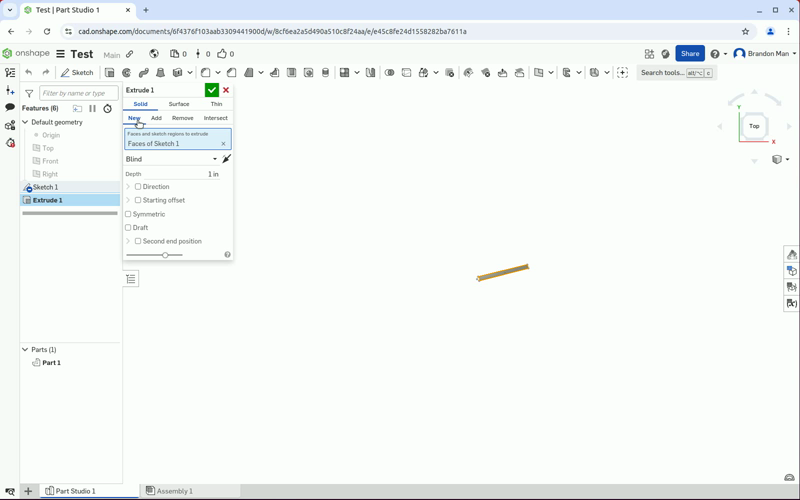
click(137, 120)
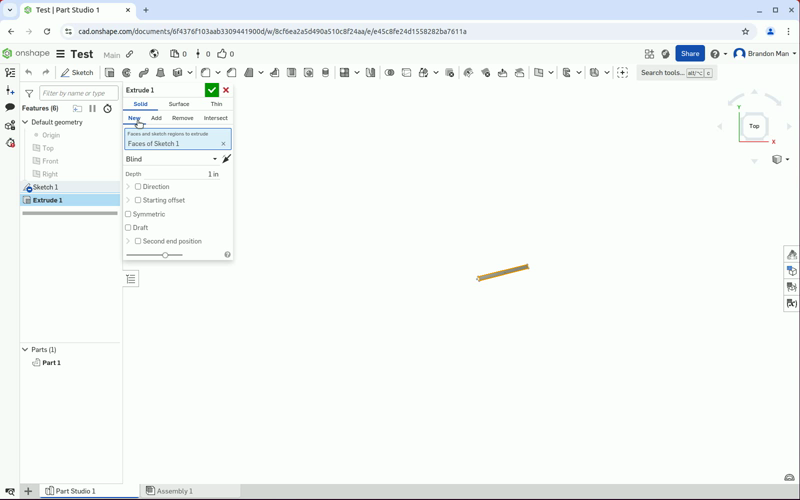
key(tab, 4)
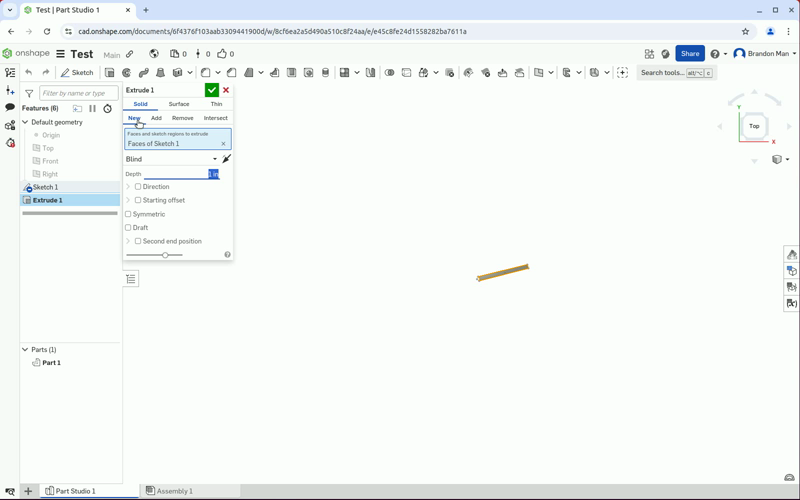
text(5.296)
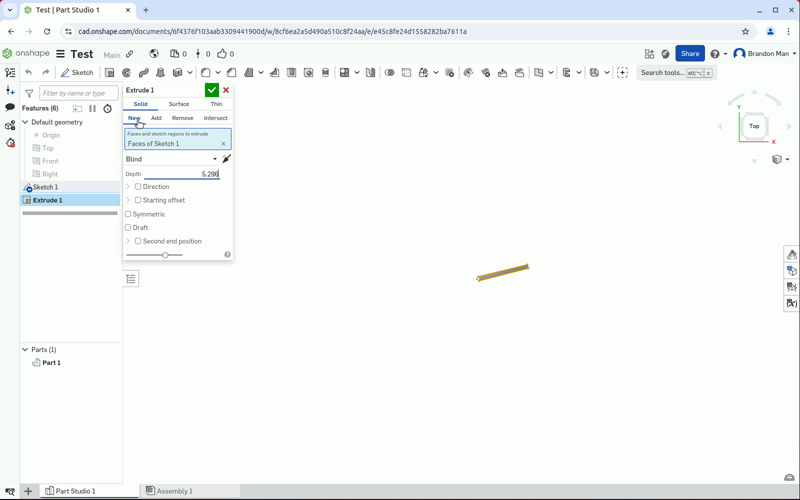
key(enter)
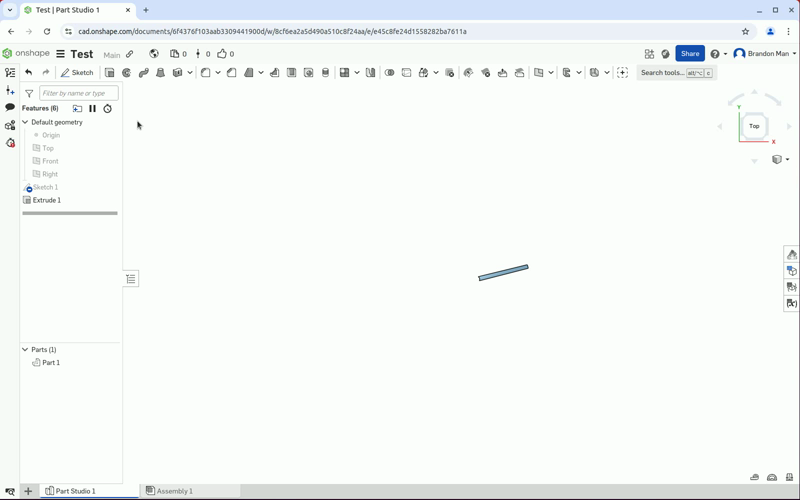
key(shift+h)
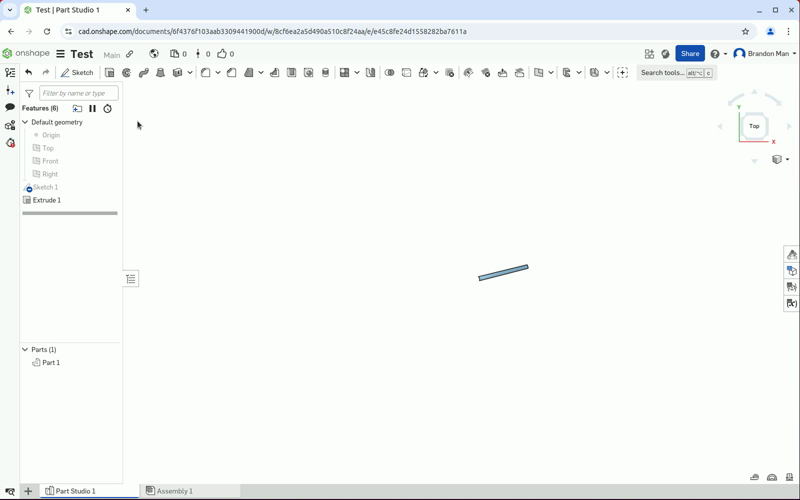
key(shift+h)
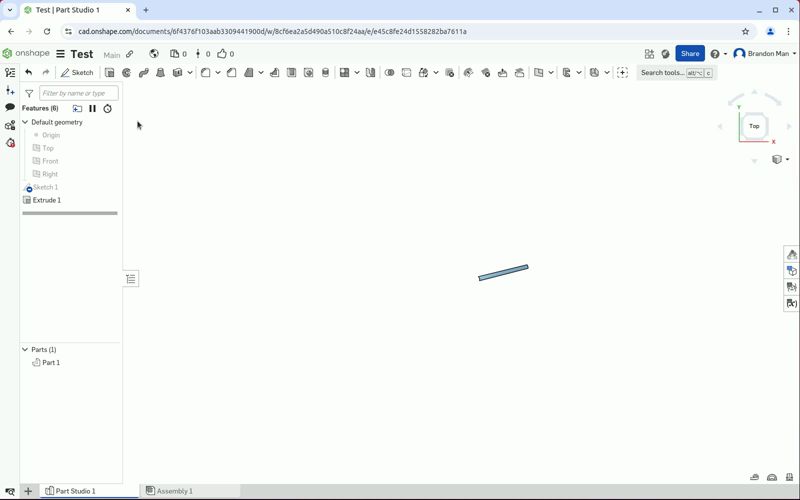
mouse_move(73, 189)
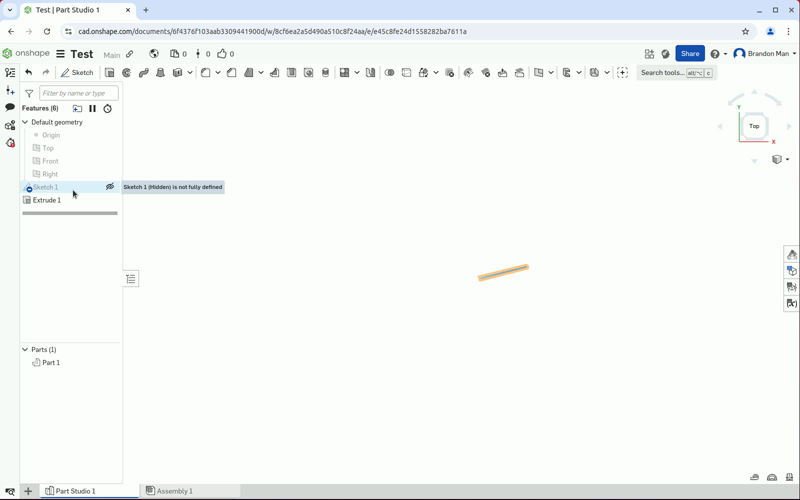
click(73, 189)
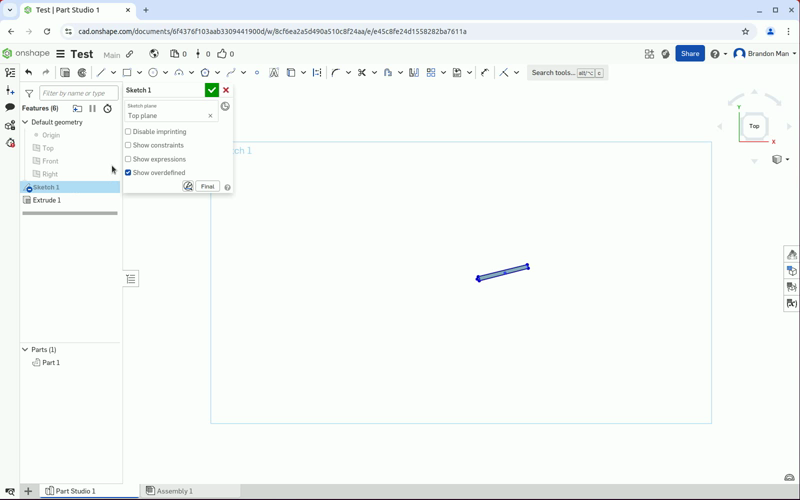
mouse_move(229, 92)
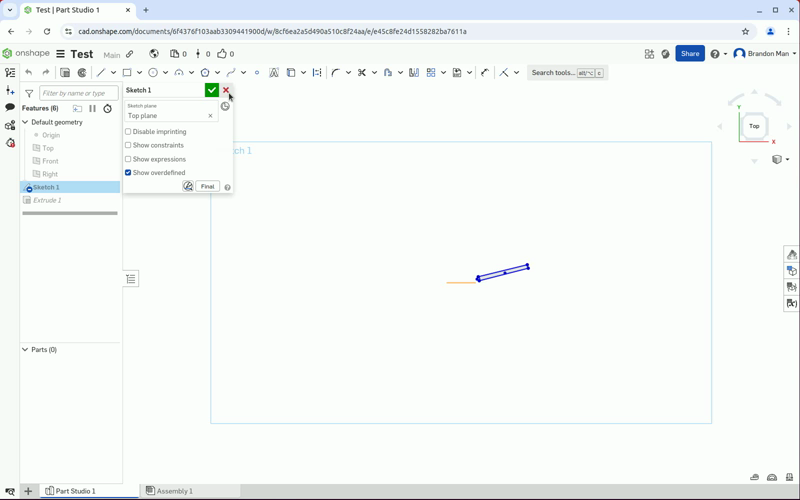
click(229, 92)
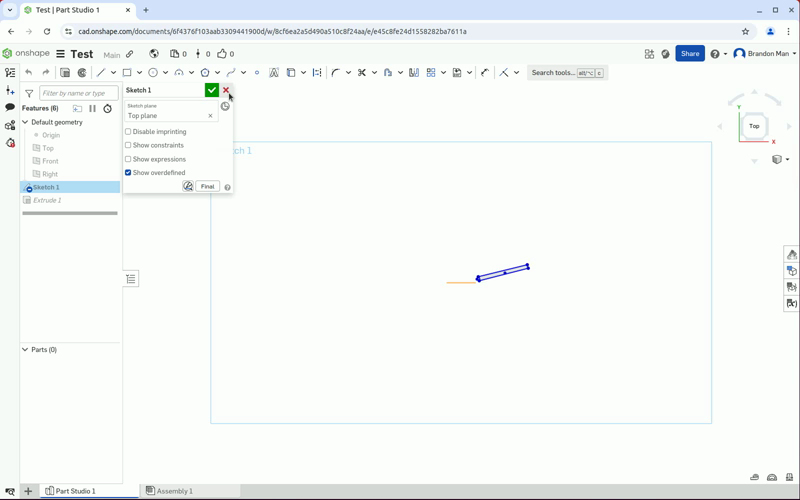
key(shift+s)
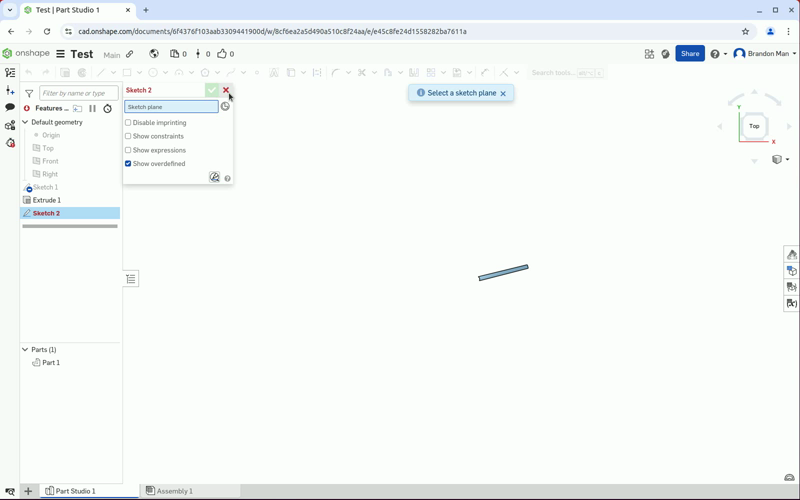
mouse_move(73, 150)
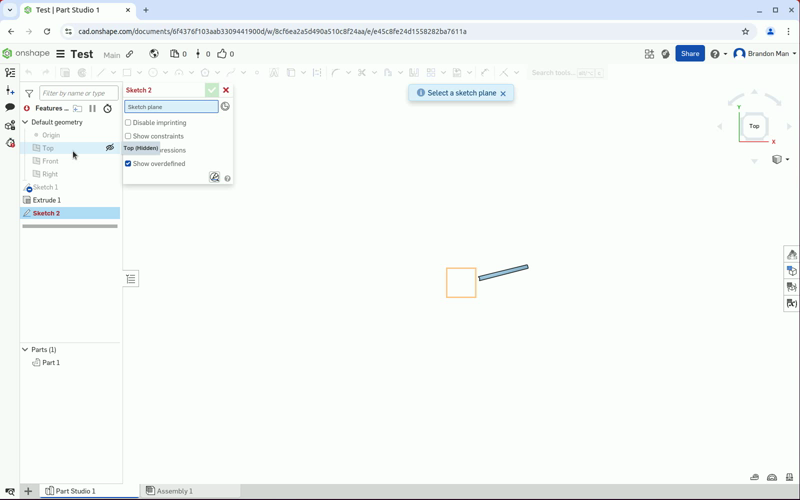
click(73, 150)
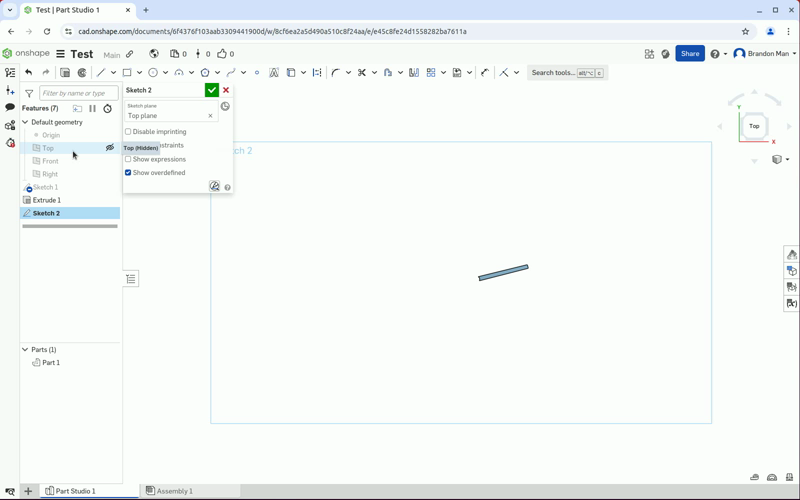
mouse_move(73, 352)
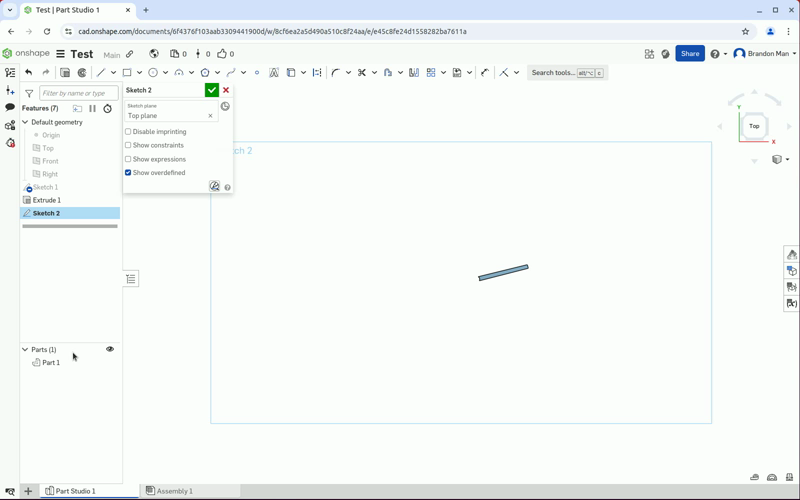
key(y)
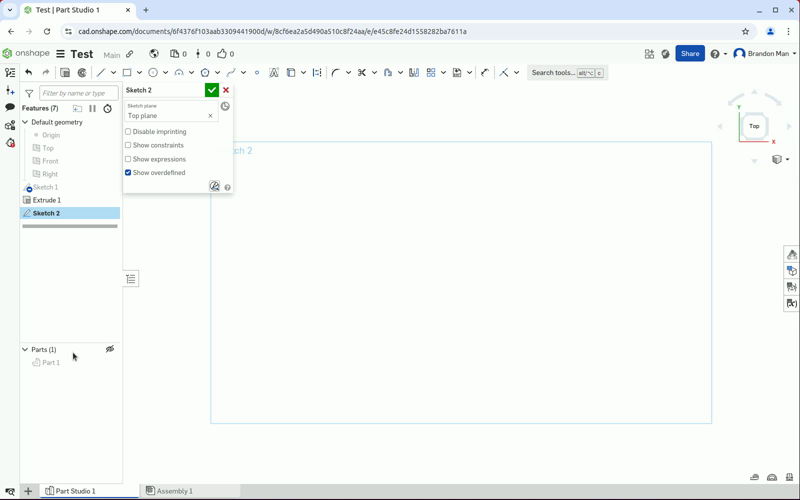
key(c)
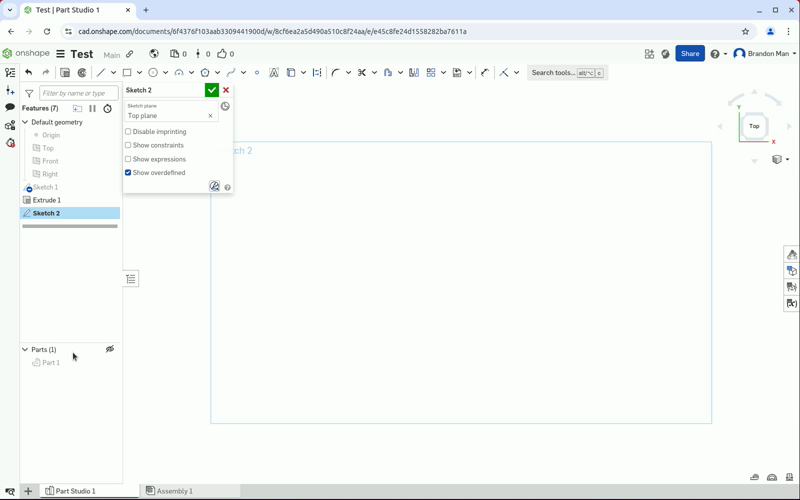
key_down(shift)
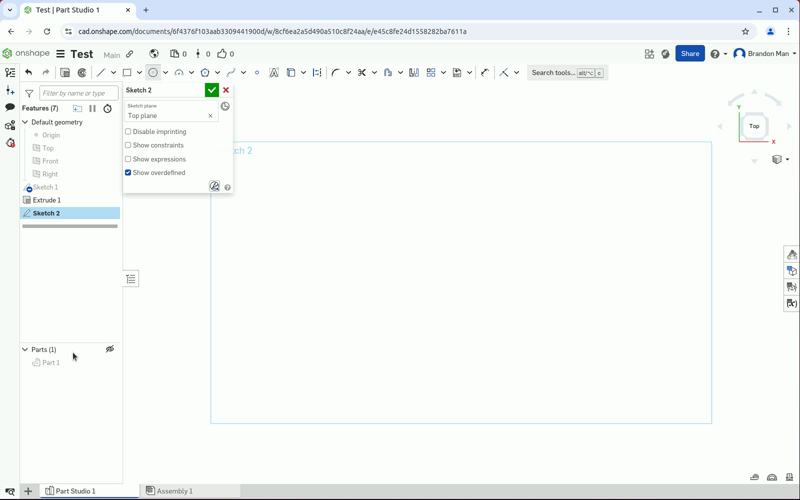
mouse_move(460, 282)
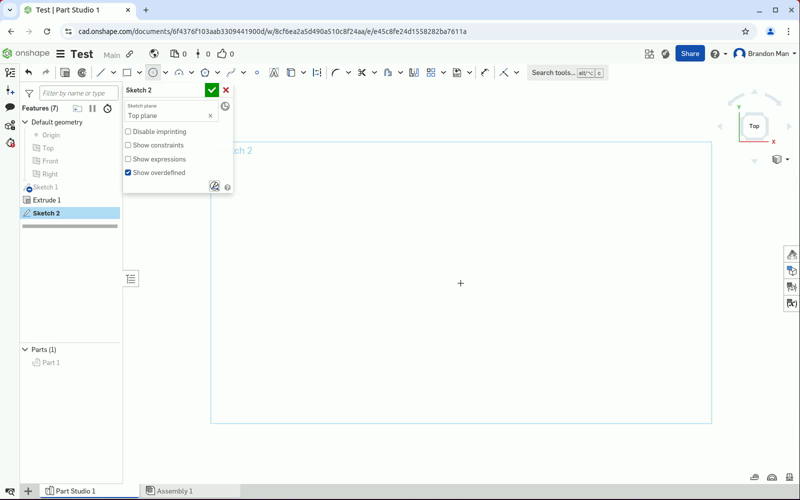
click(460, 282)
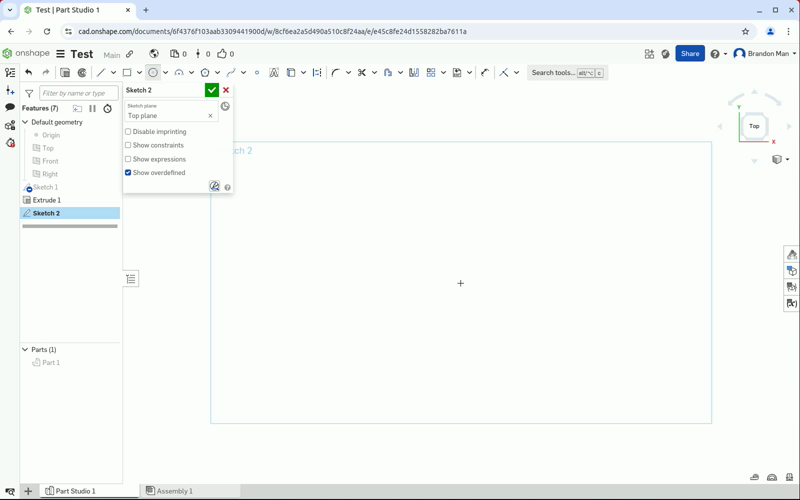
key_up(shift)
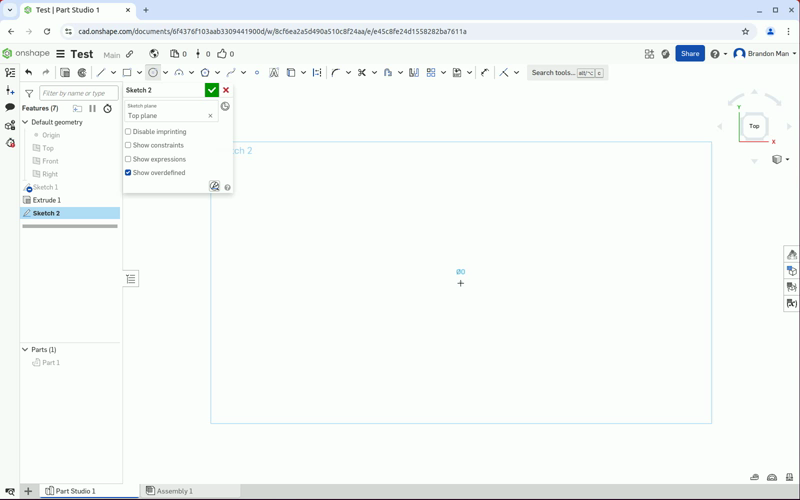
mouse_move(464, 282)
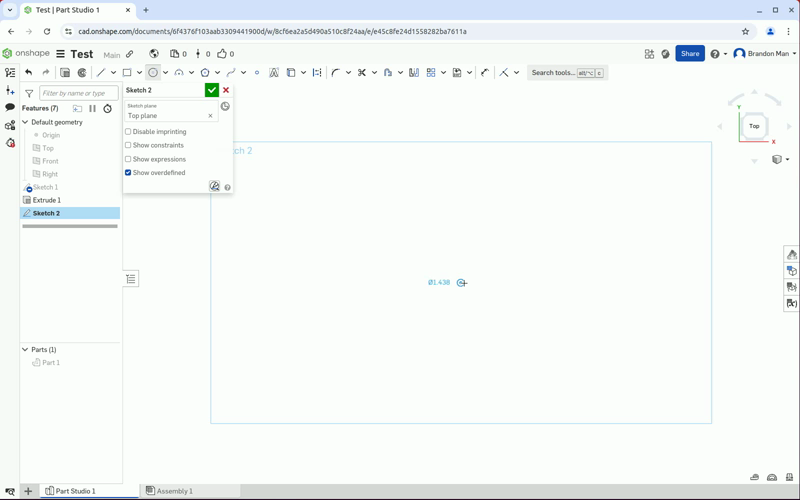
click(464, 282)
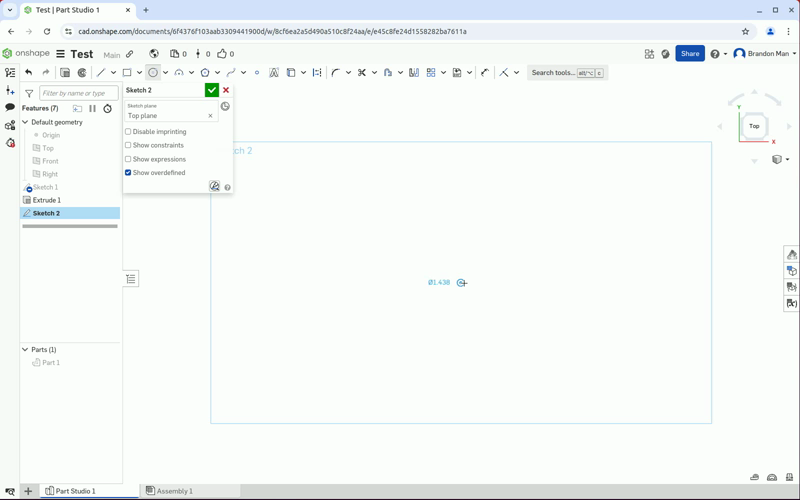
key(esc)
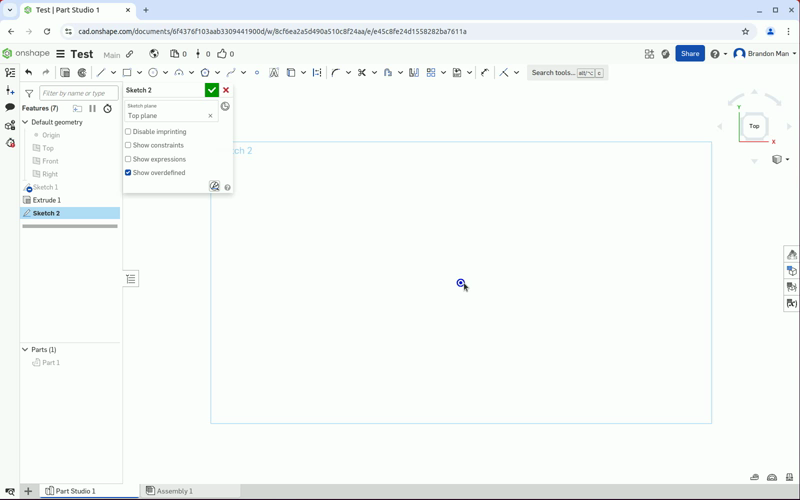
mouse_move(458, 284)
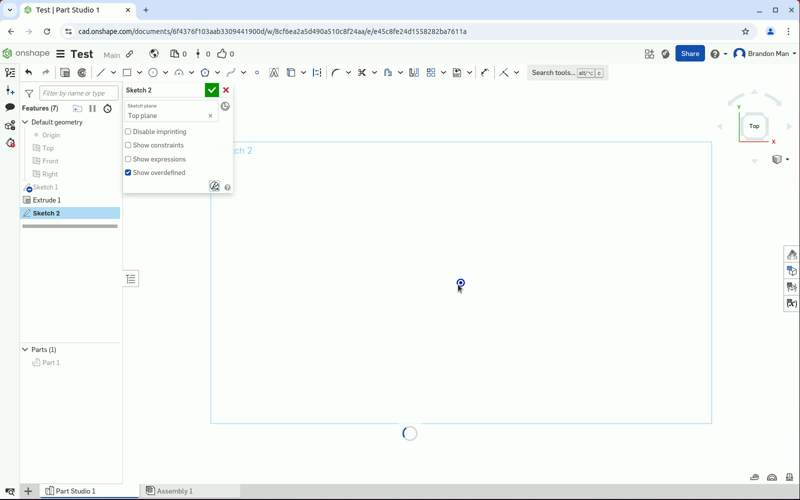
scroll(6)
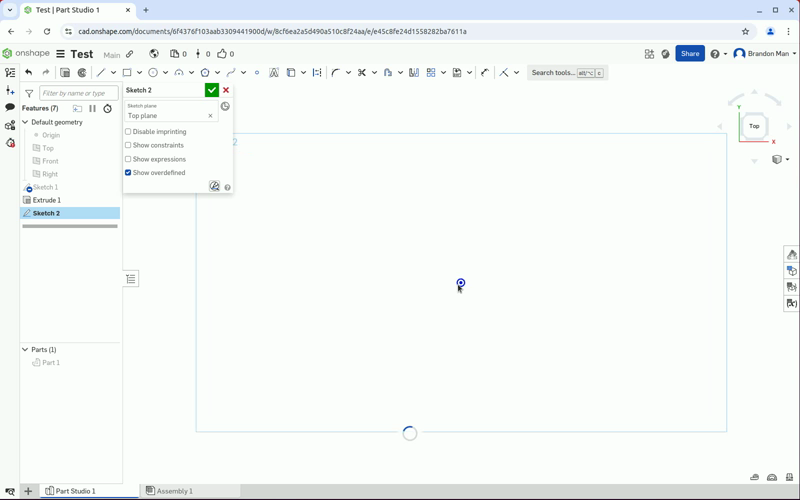
scroll(6)
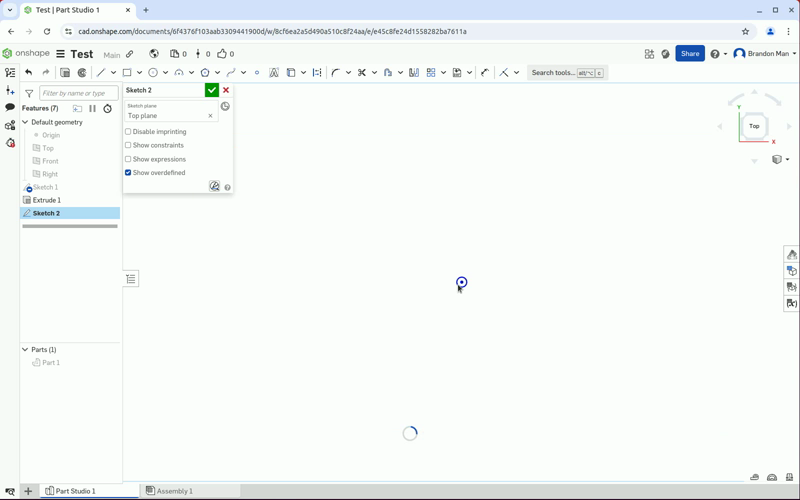
scroll(6)
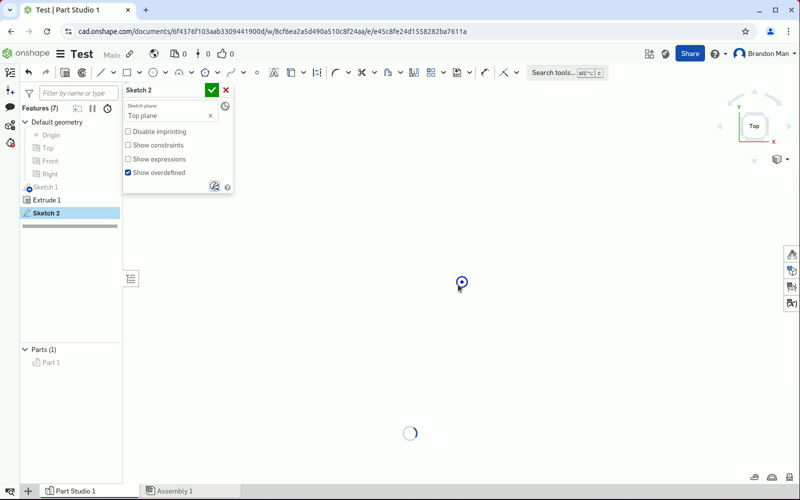
scroll(6)
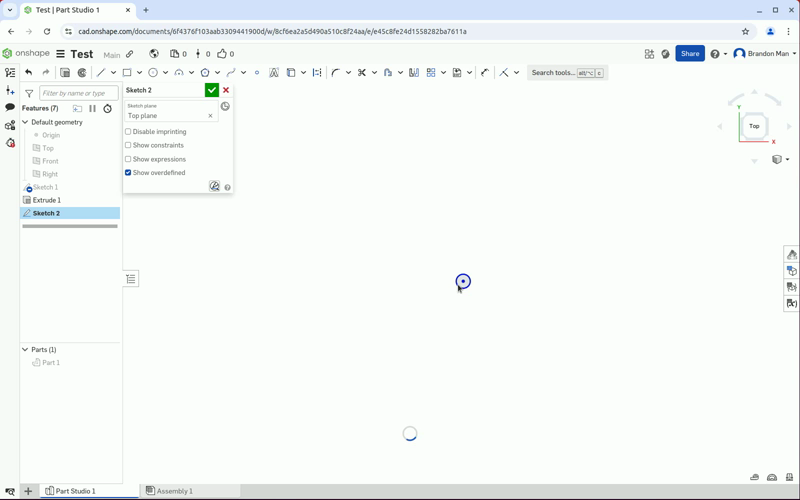
scroll(6)
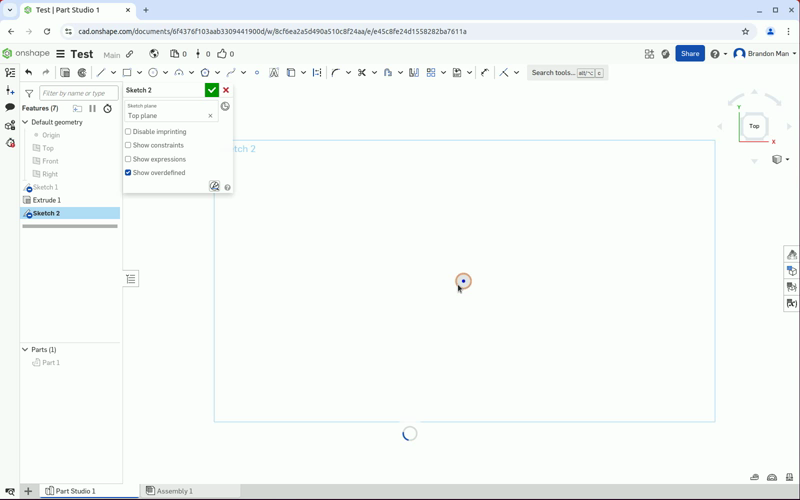
scroll(6)
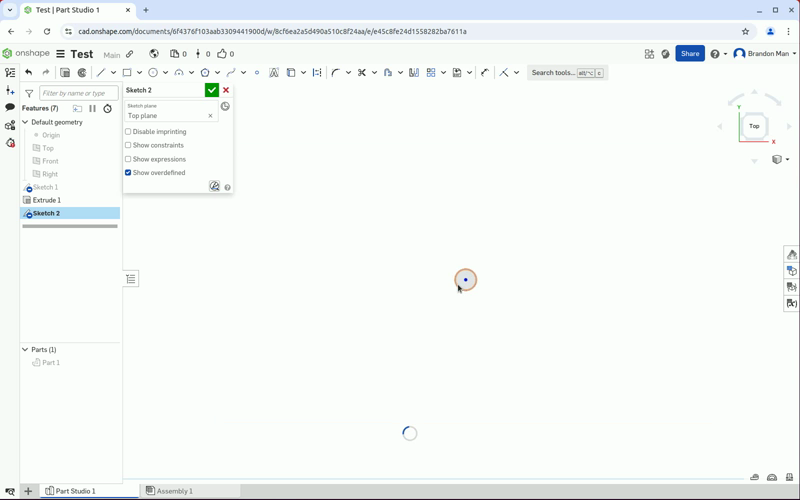
scroll(6)
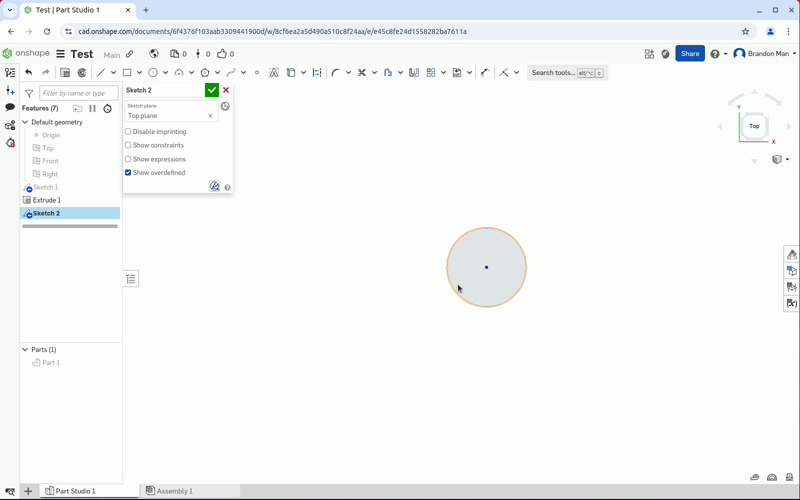
click(458, 284)
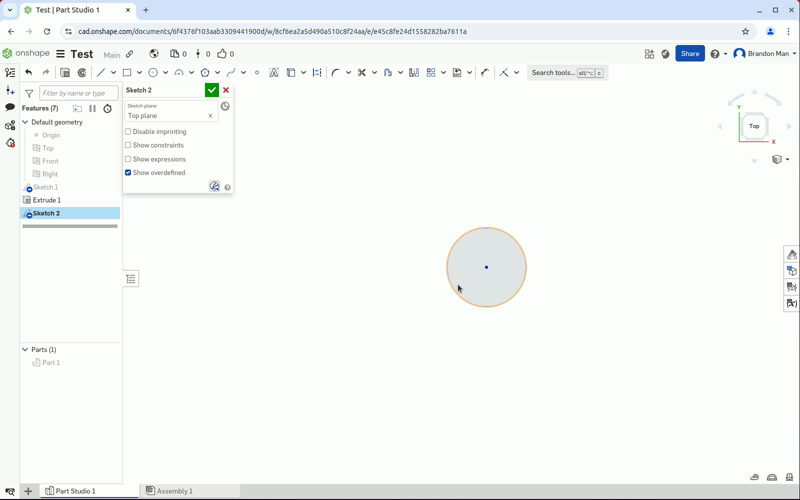
scroll(-6)
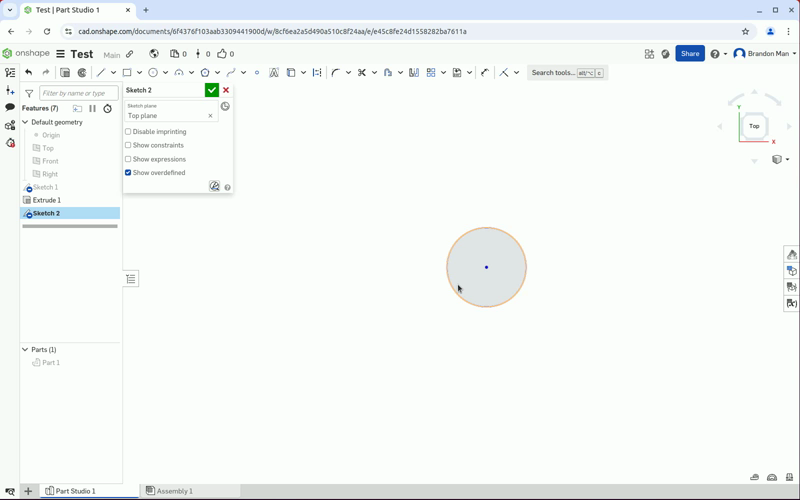
scroll(-6)
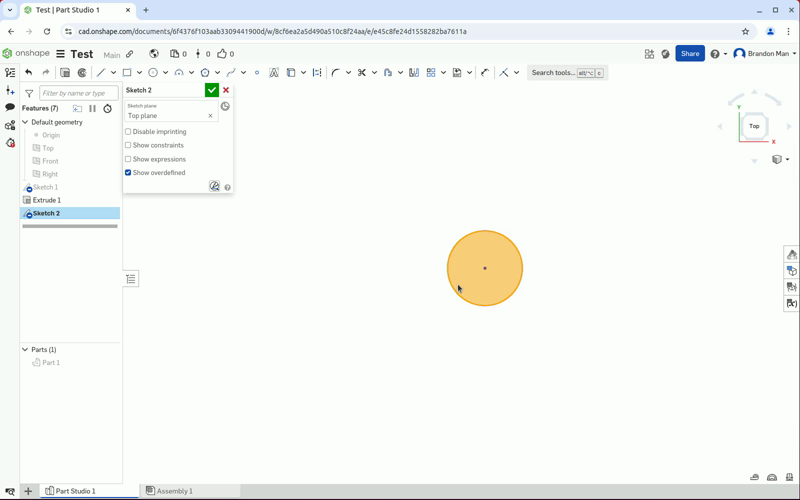
scroll(-6)
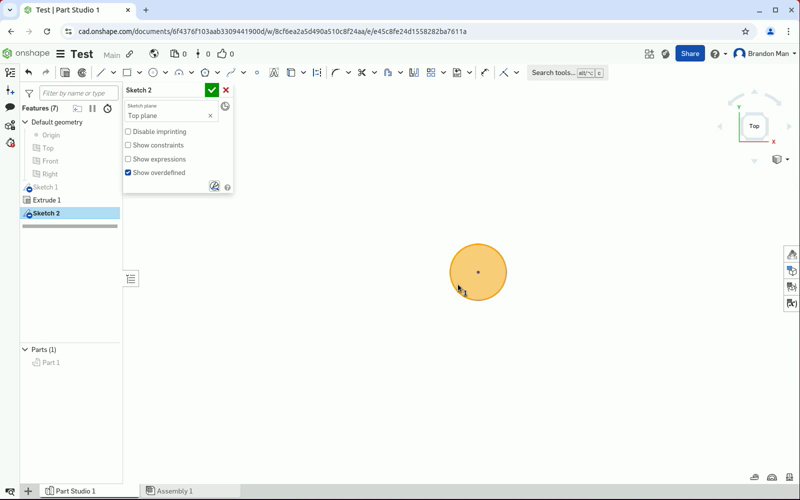
scroll(-6)
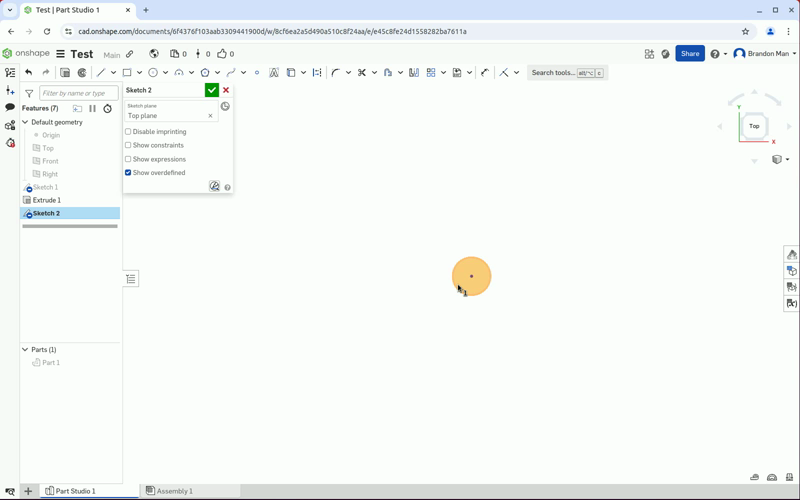
scroll(-6)
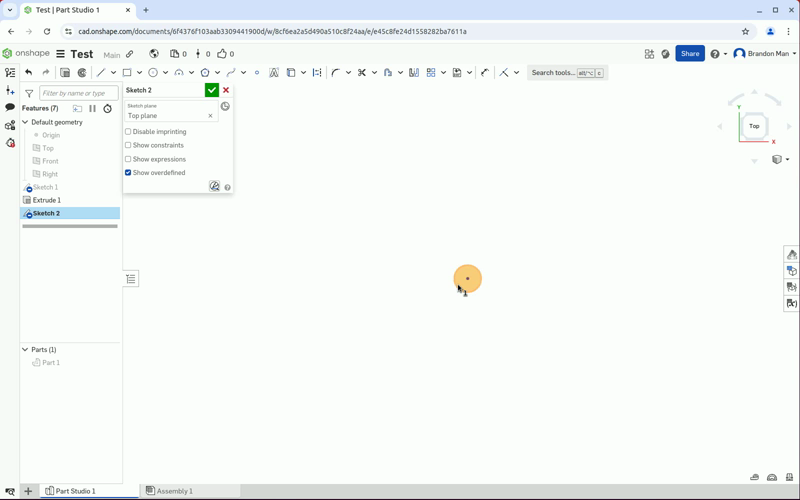
scroll(-6)
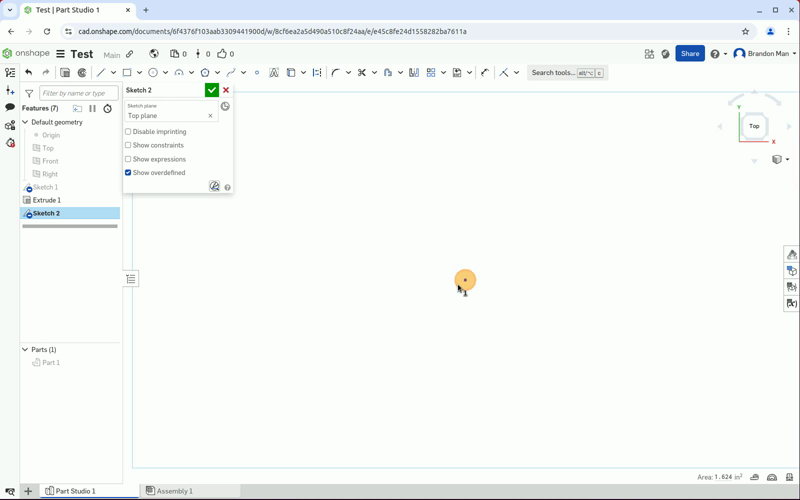
scroll(-6)
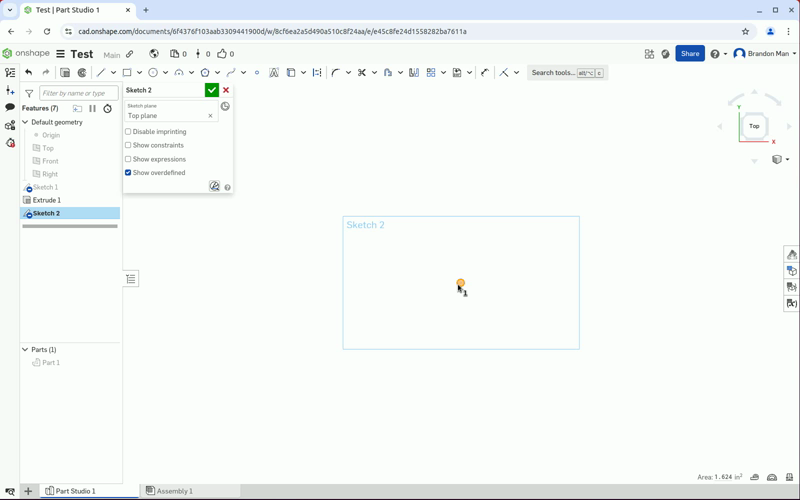
mouse_move(73, 352)
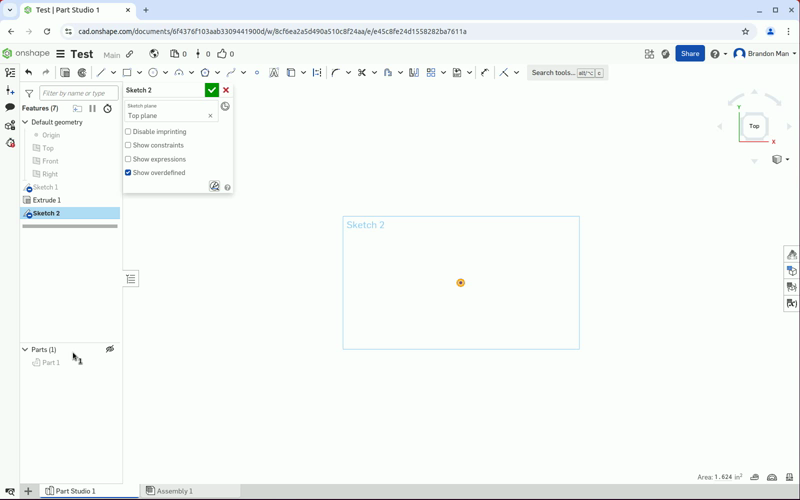
key(shift+y)
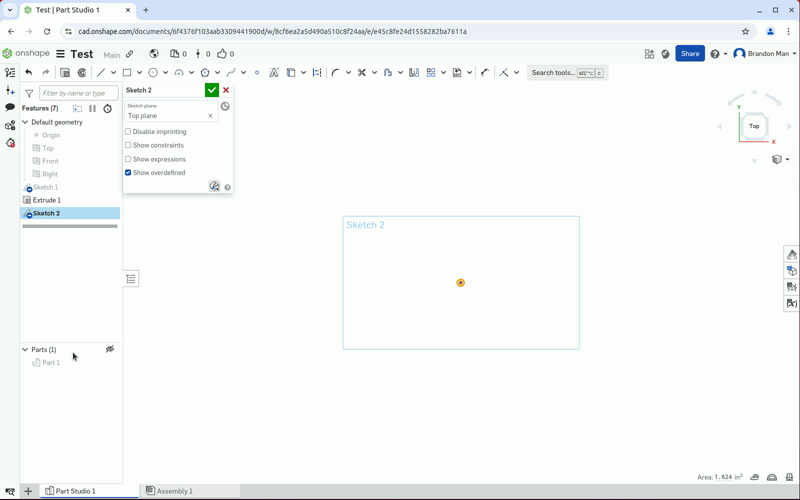
key(shift+e)
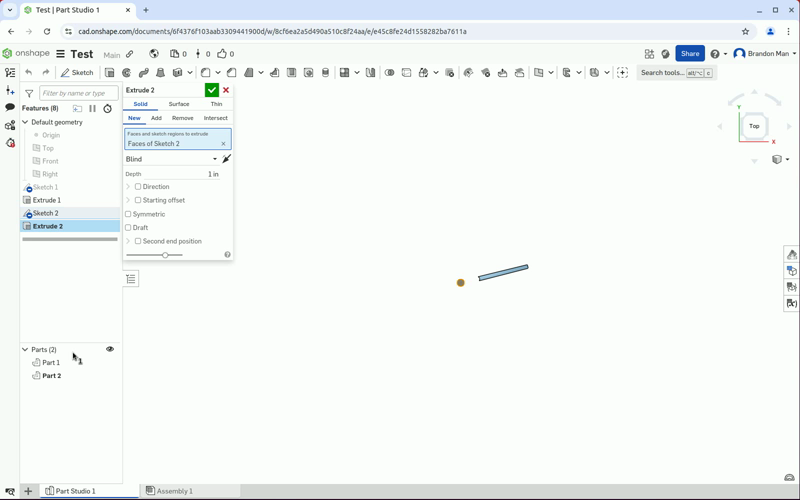
mouse_move(143, 106)
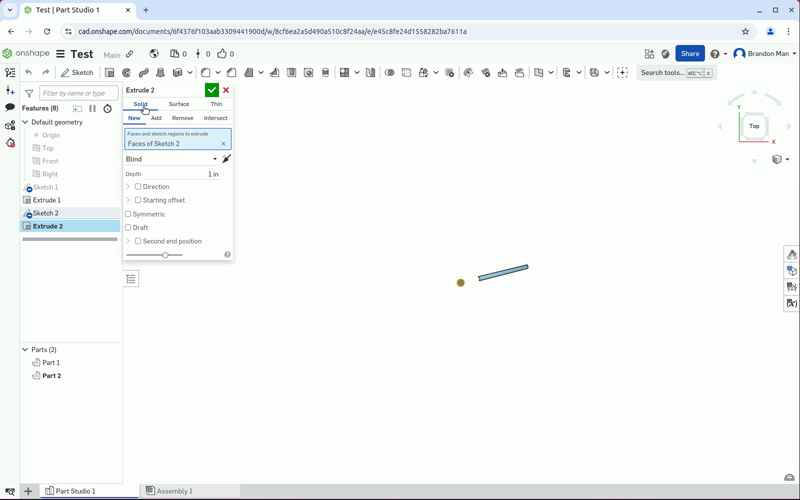
click(143, 106)
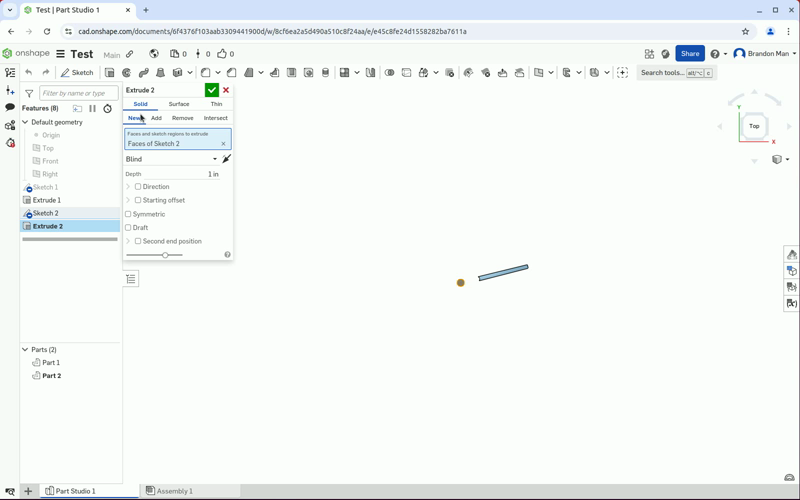
mouse_move(137, 120)
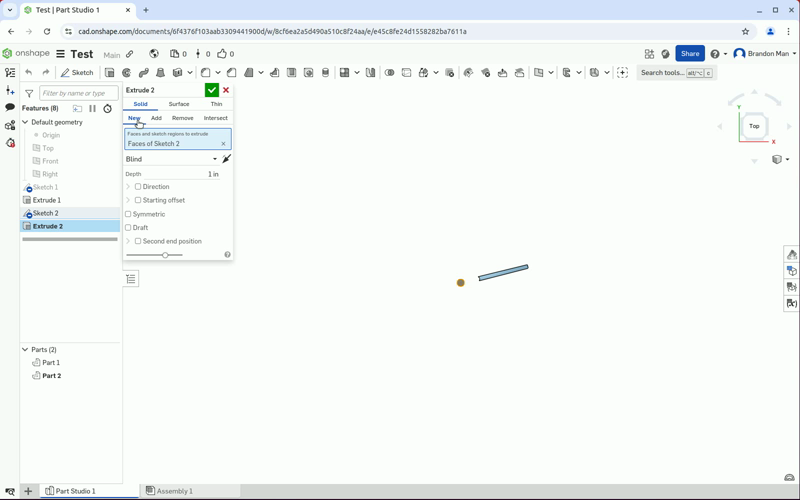
click(137, 120)
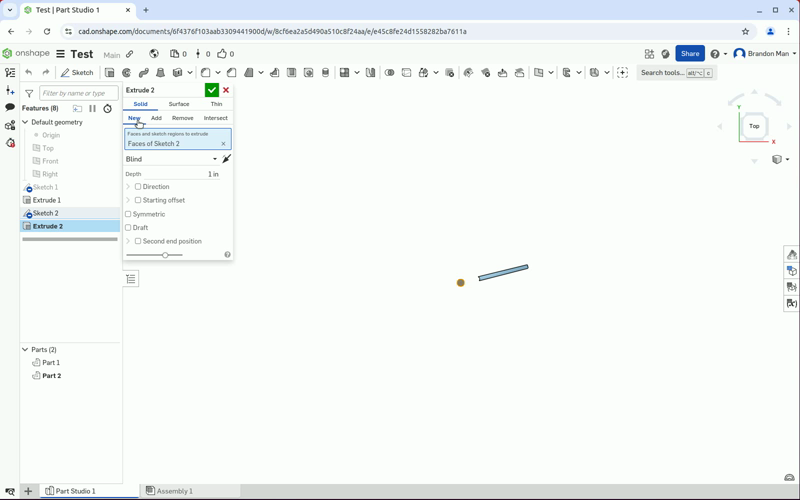
key(tab, 4)
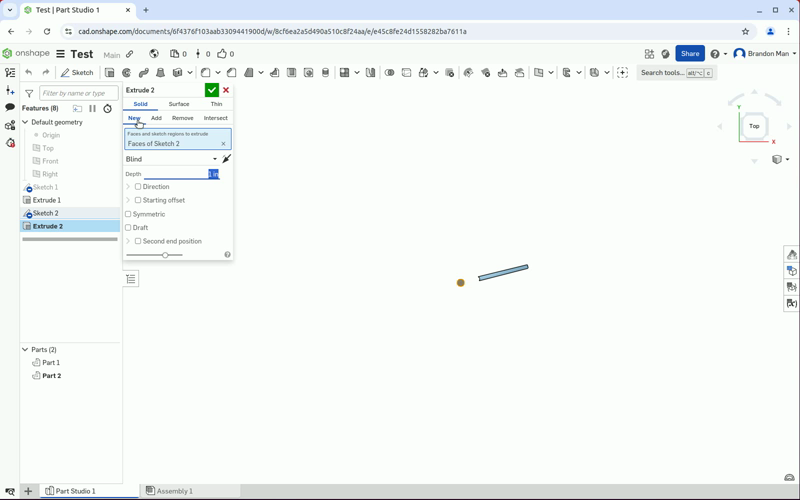
text(23.108)
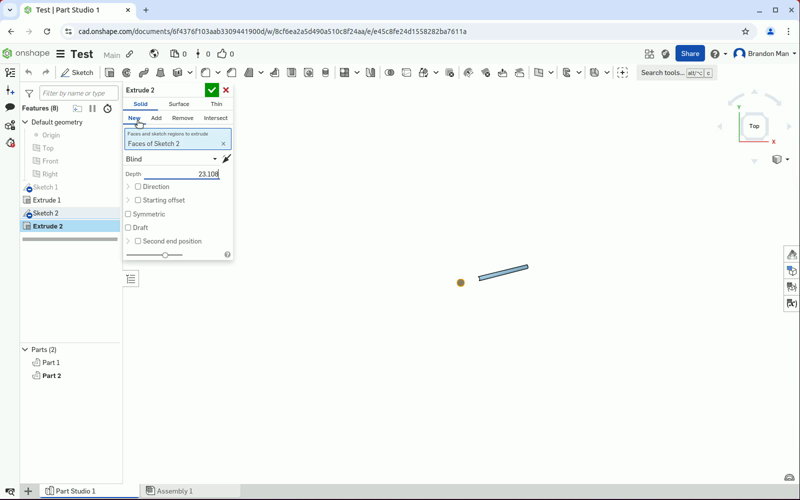
key(enter)
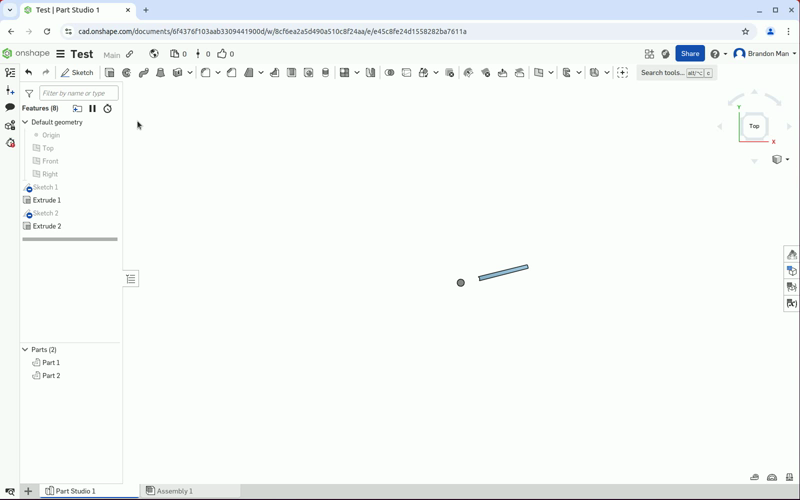
key(shift+h)
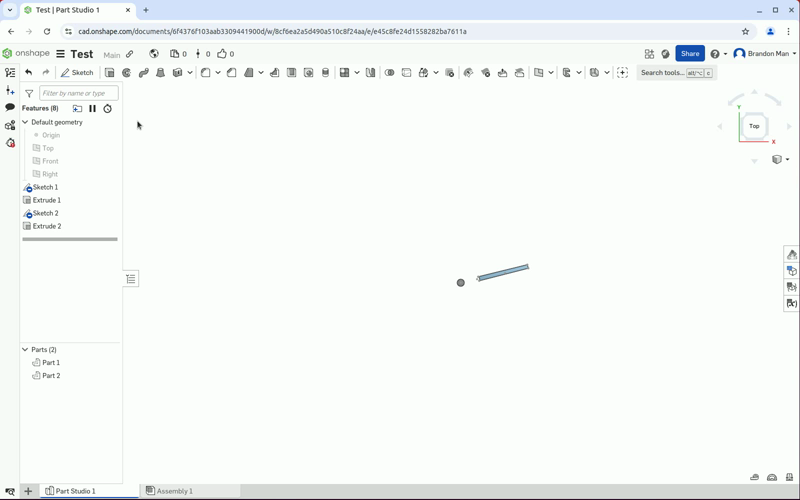
key(shift+h)
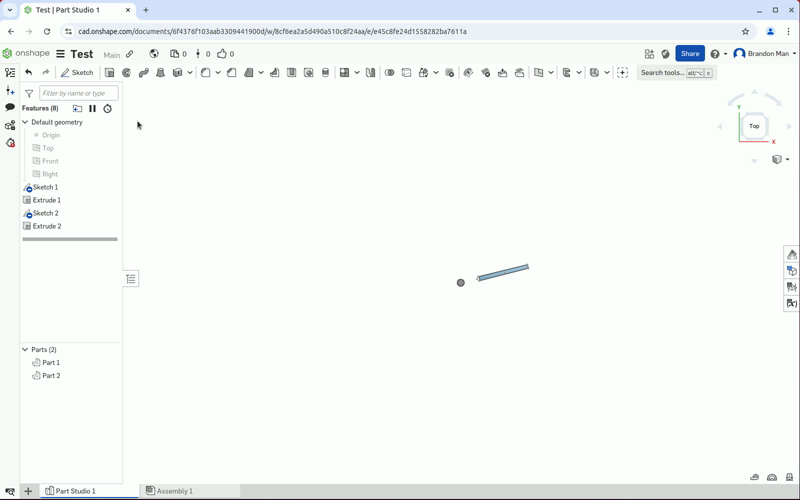
key(shift+7)
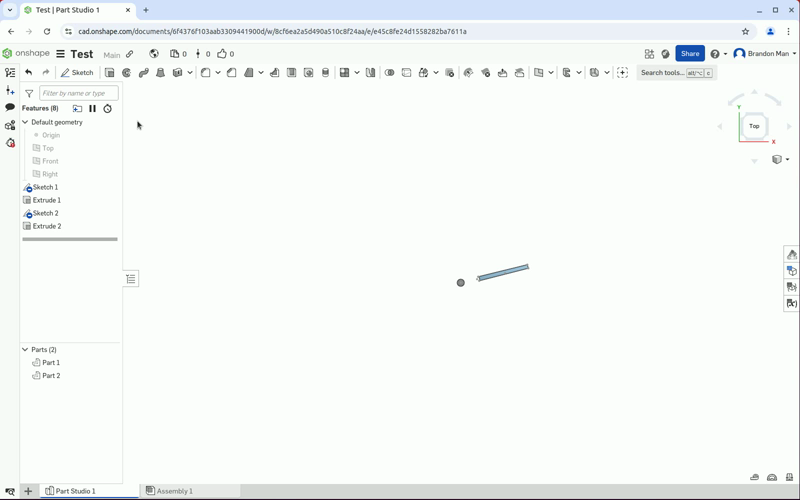
key(up, 3)
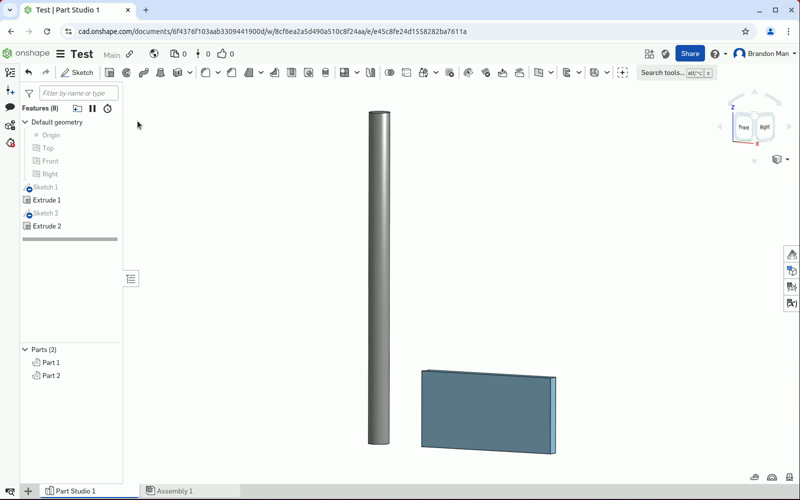
key(left, 3)
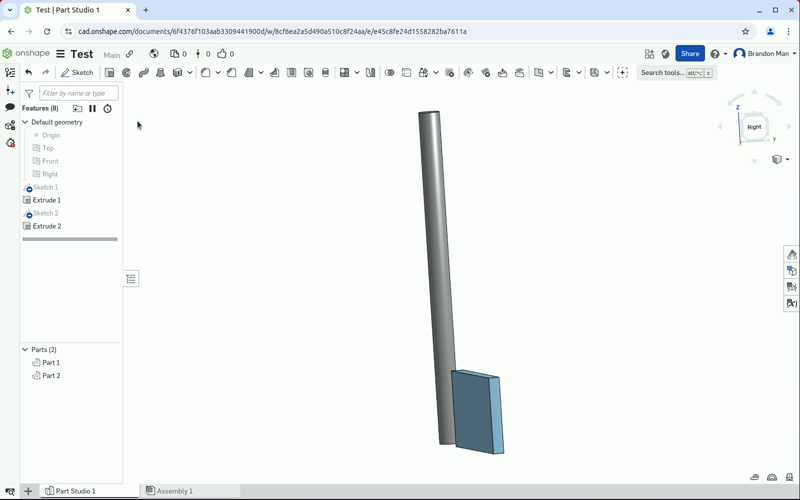
key(right, 3)
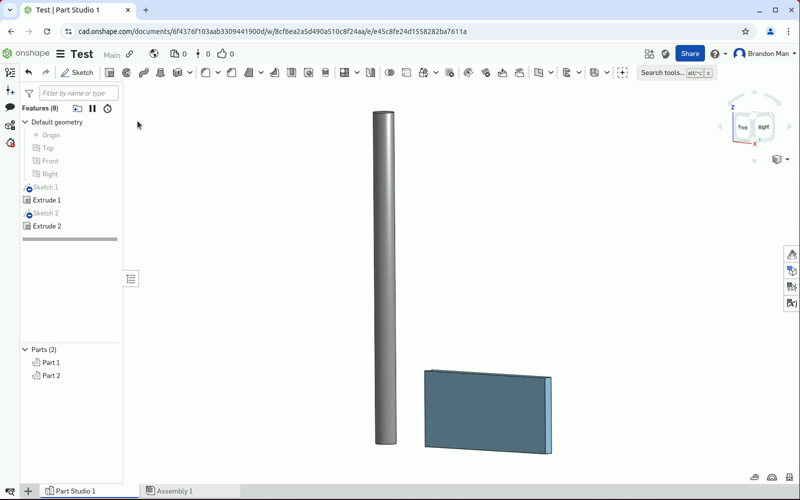
key(down, 3)
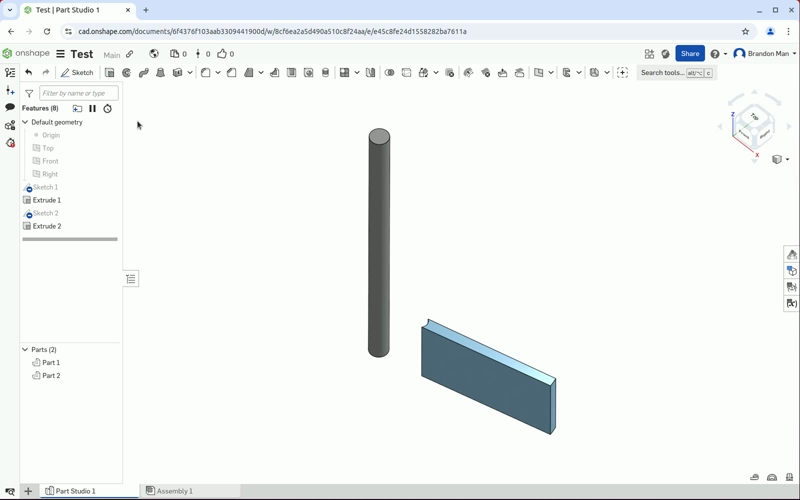
mouse_move(73, 189)
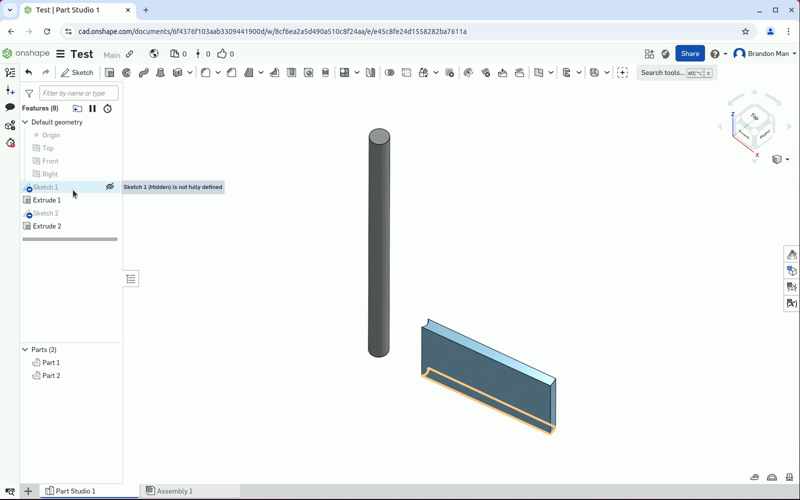
click(73, 189)